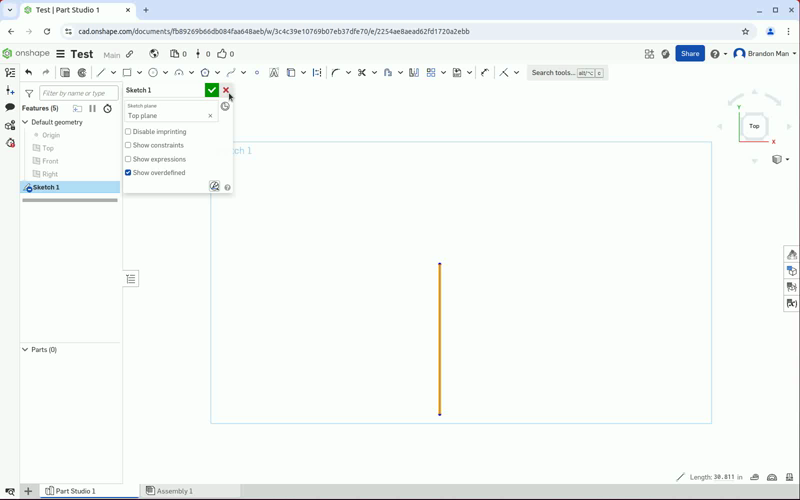
key(shift+h)
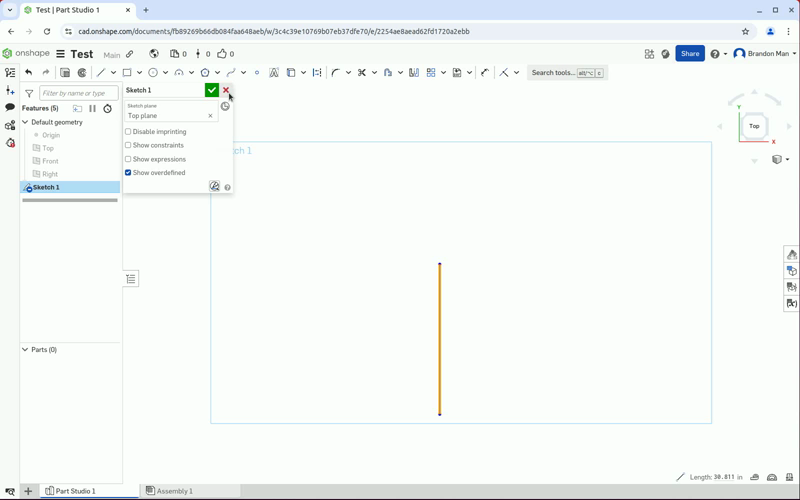
key(shift+s)
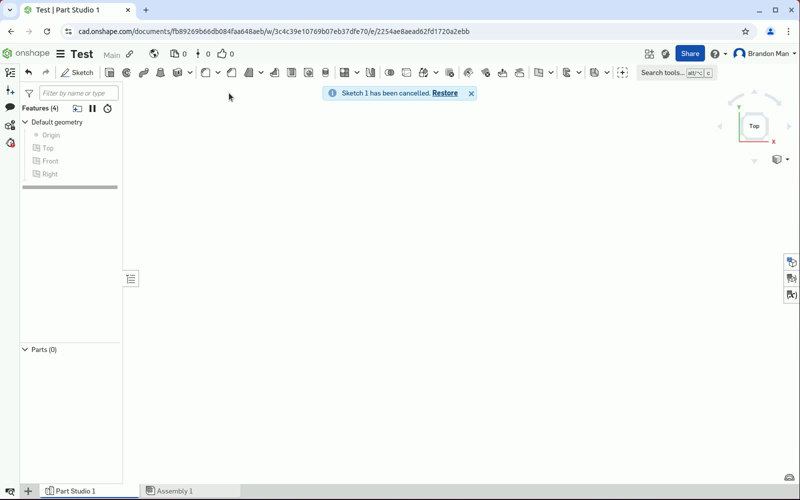
mouse_move(73, 150)
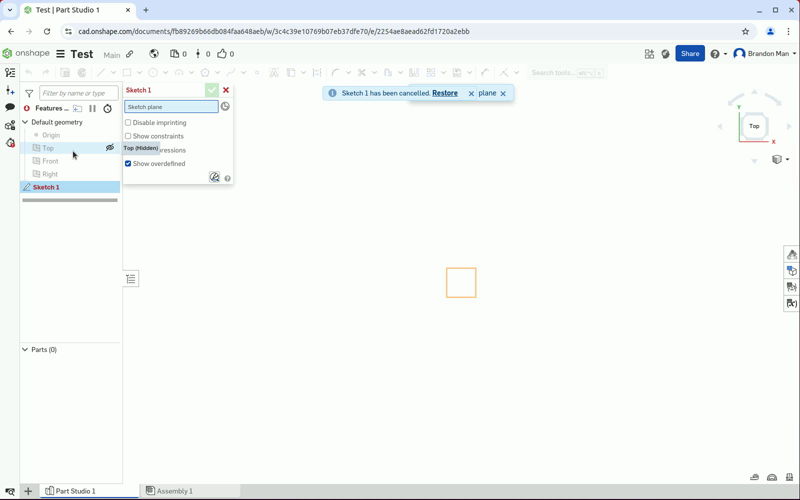
click(73, 150)
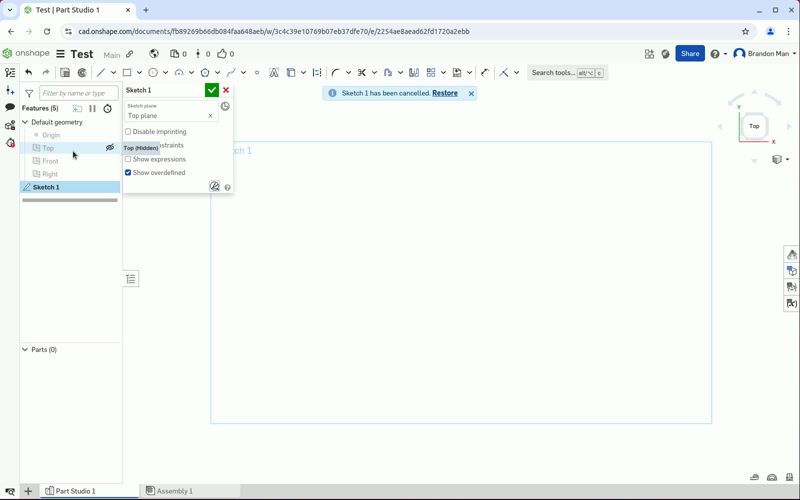
mouse_move(73, 352)
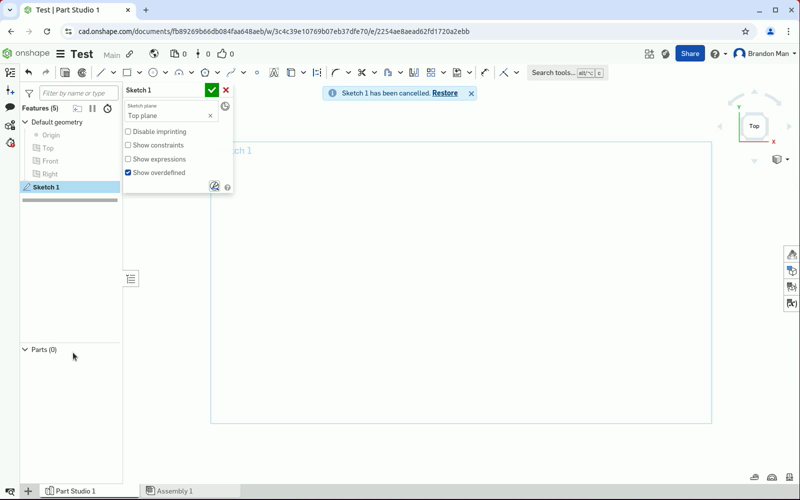
key(y)
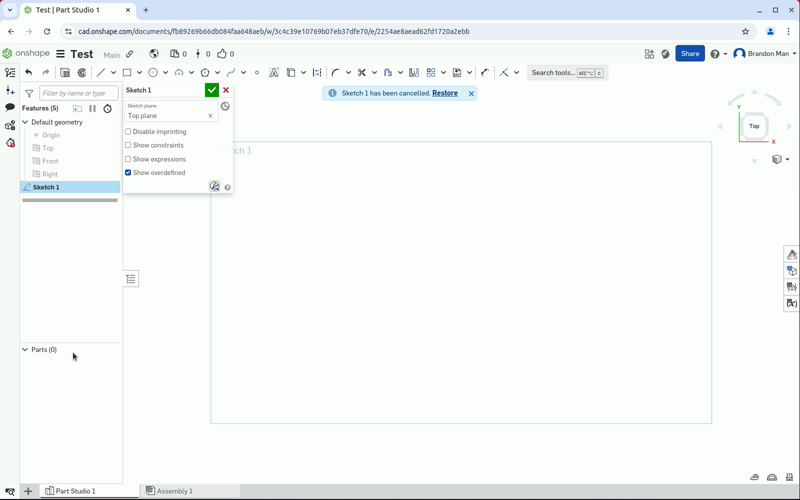
key(l)
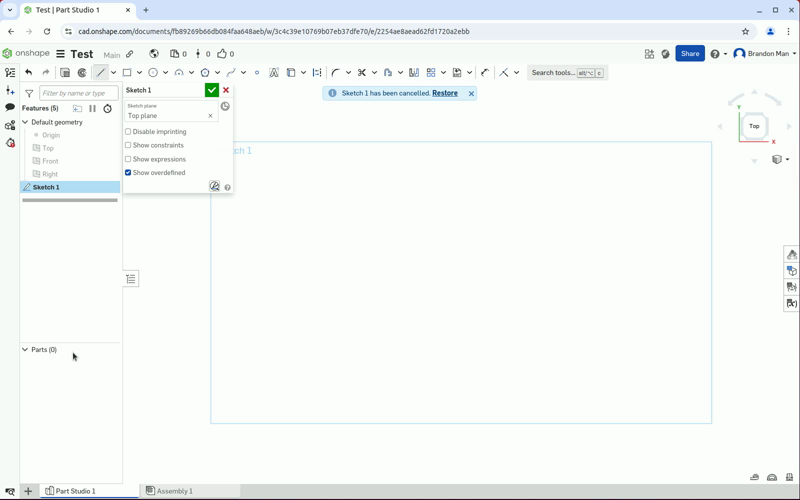
key_down(shift)
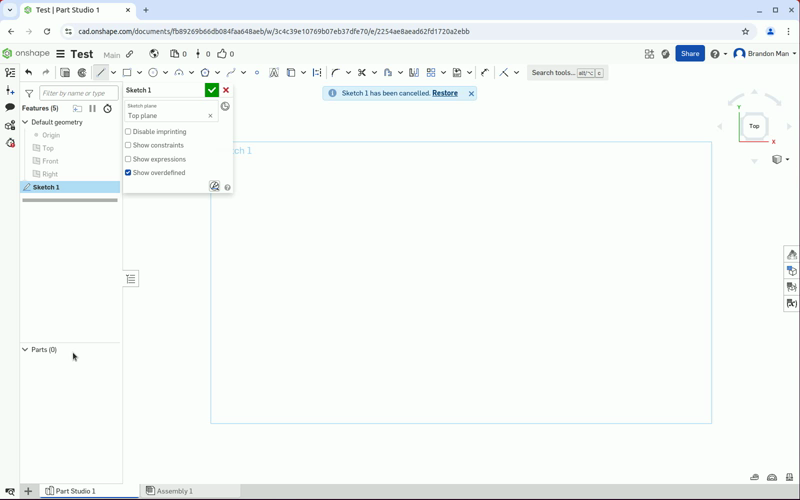
mouse_move(348, 282)
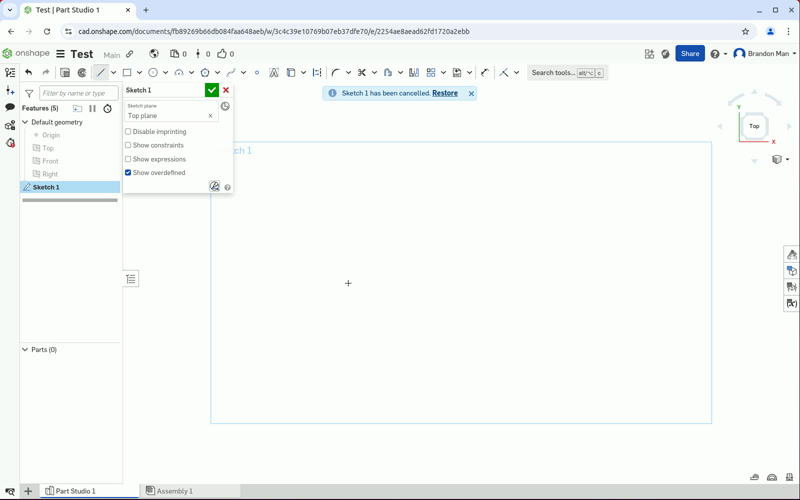
click(348, 282)
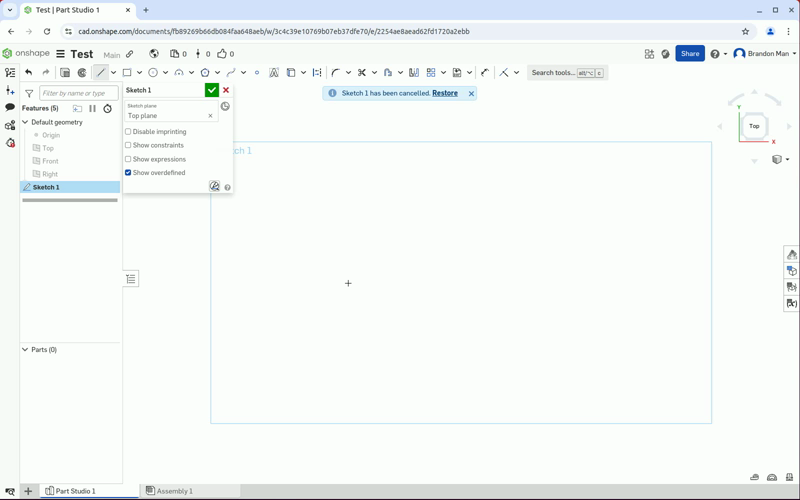
key_up(shift)
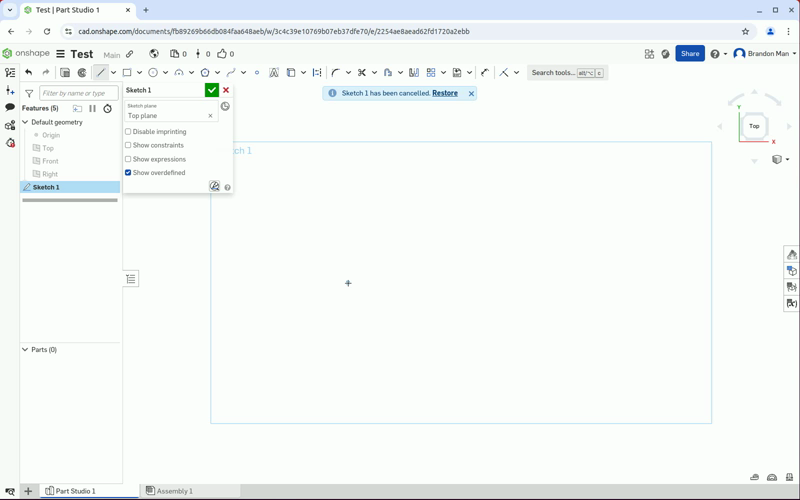
key_down(shift)
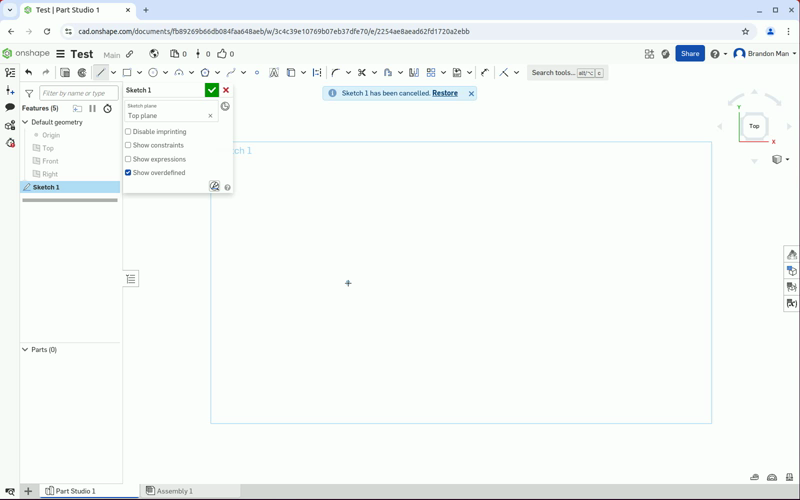
mouse_move(572, 282)
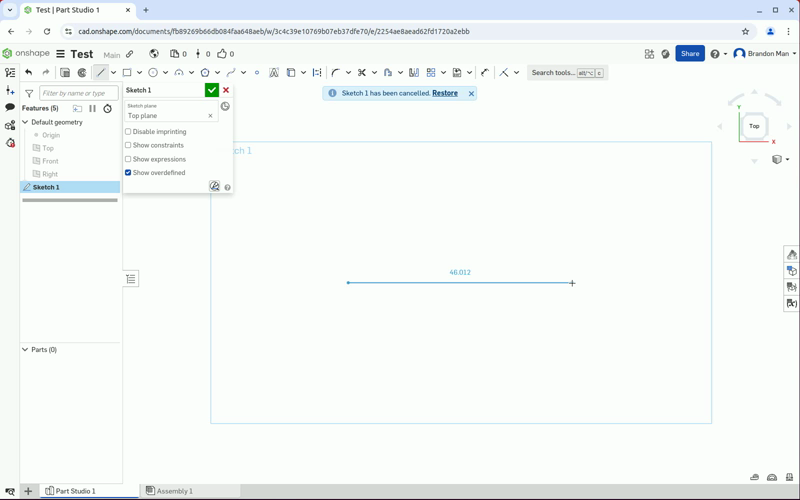
click(572, 282)
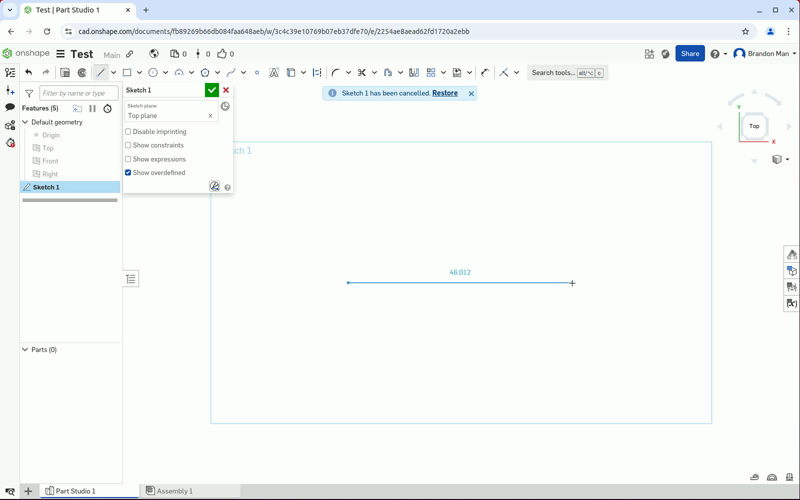
key_up(shift)
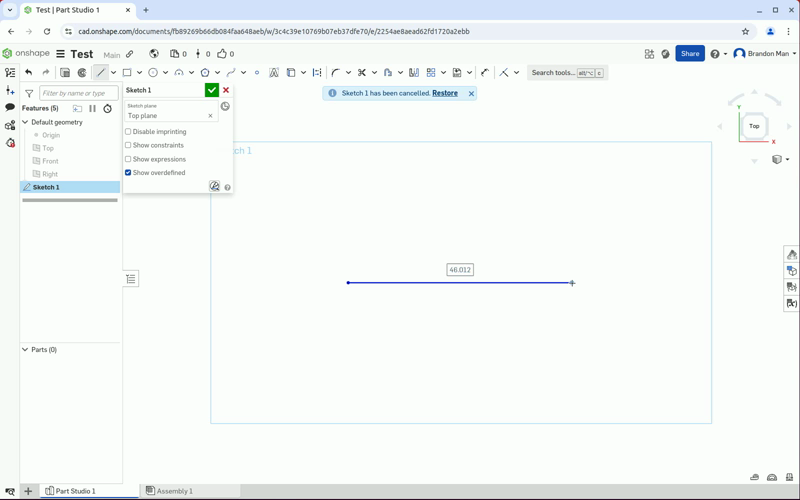
key_down(shift)
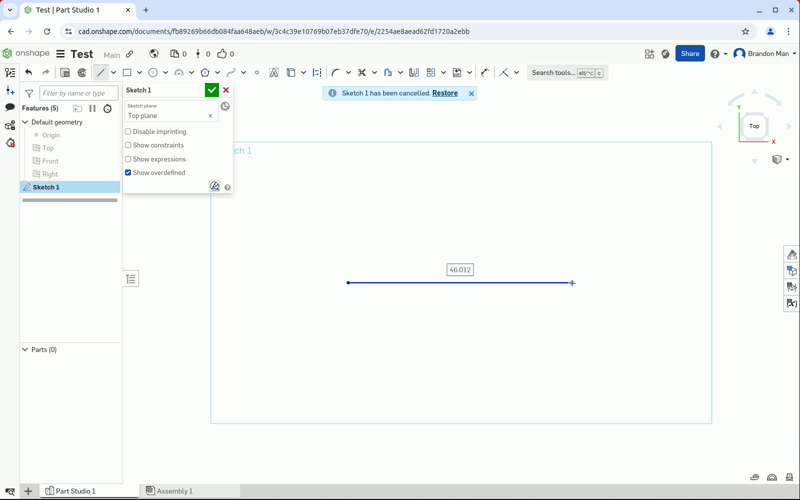
mouse_move(589, 282)
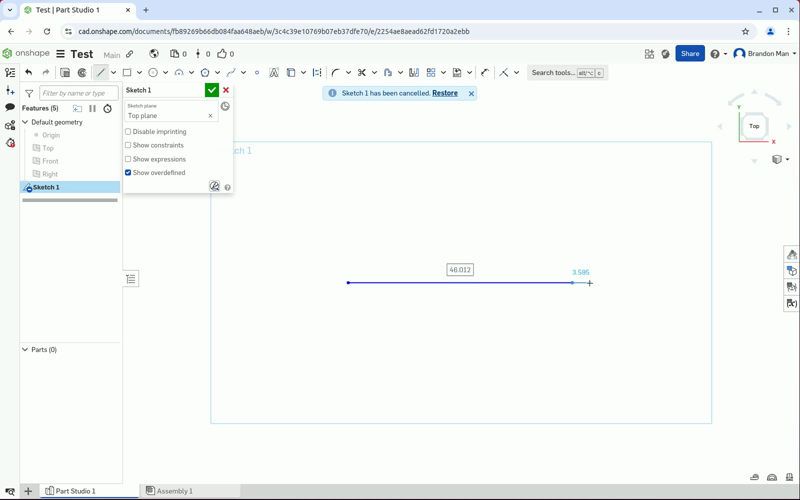
mouse_move(572, 254)
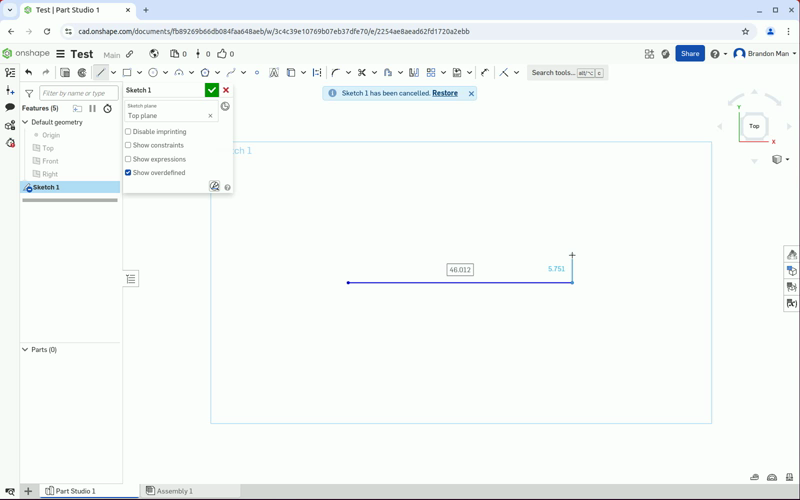
click(572, 254)
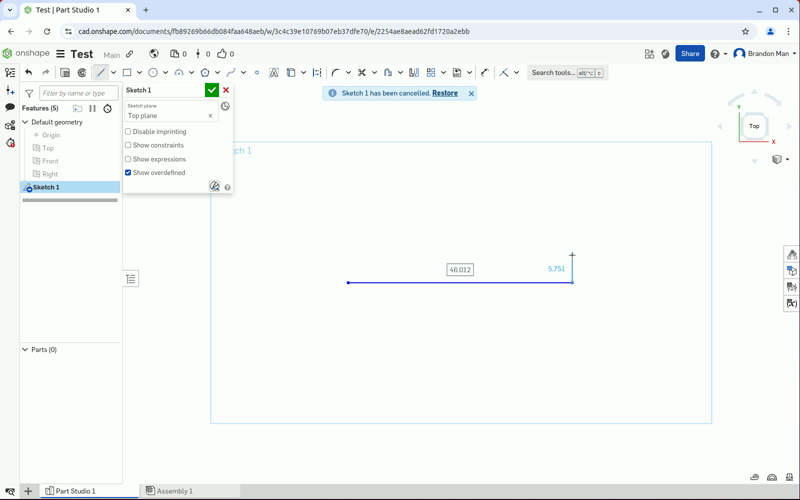
key_up(shift)
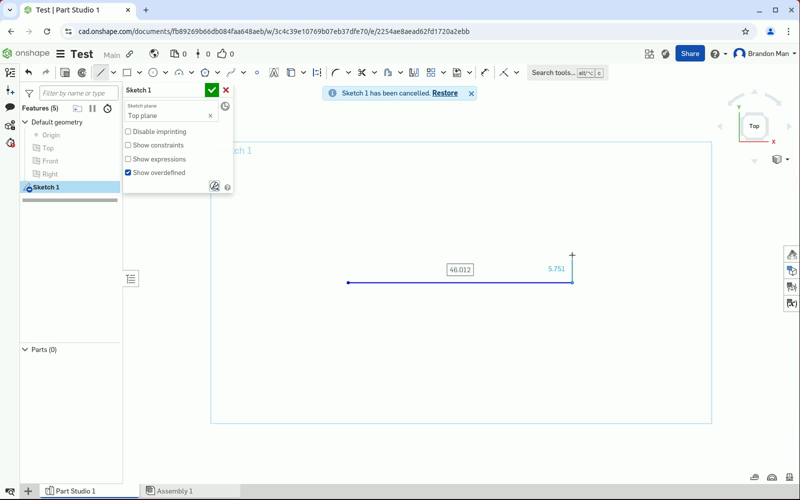
key_down(shift)
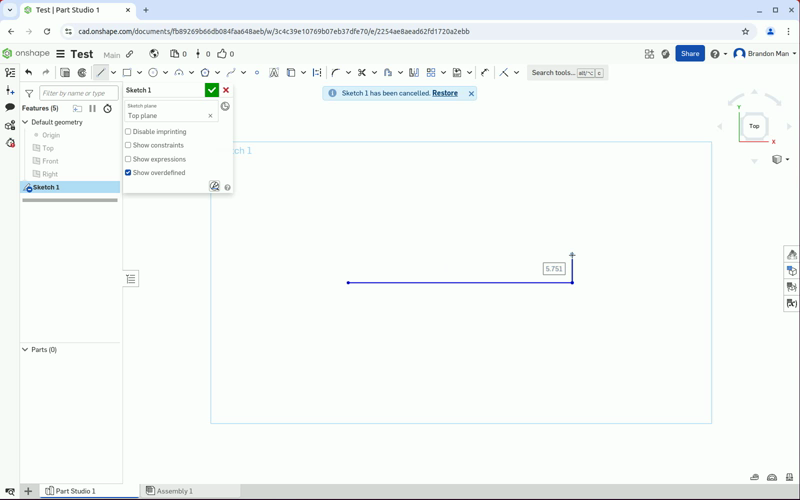
mouse_move(589, 254)
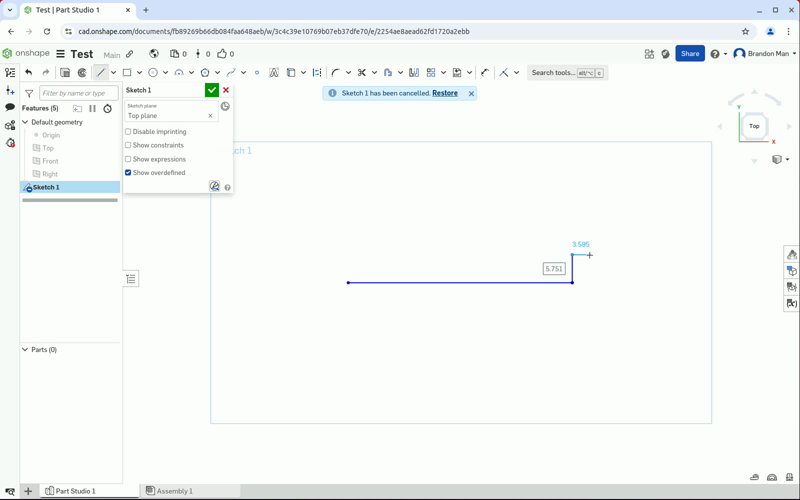
mouse_move(553, 254)
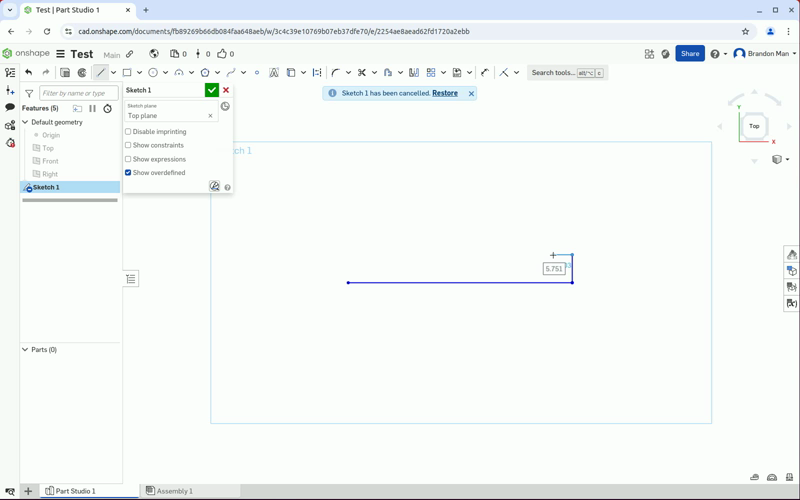
click(553, 254)
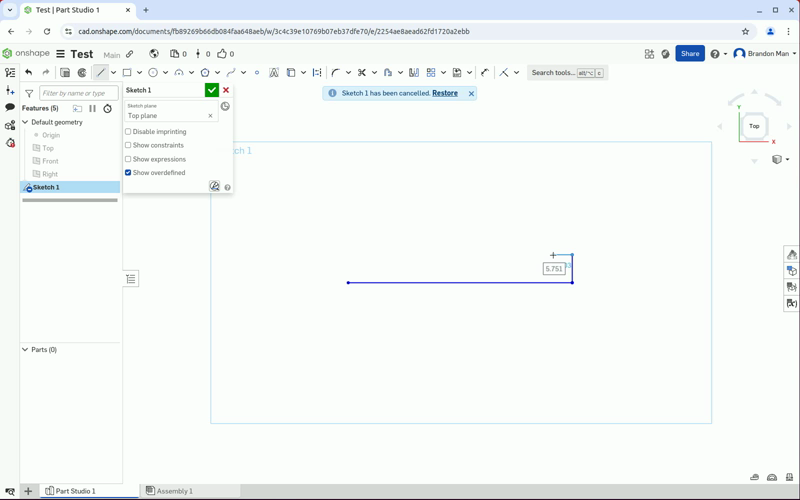
key_up(shift)
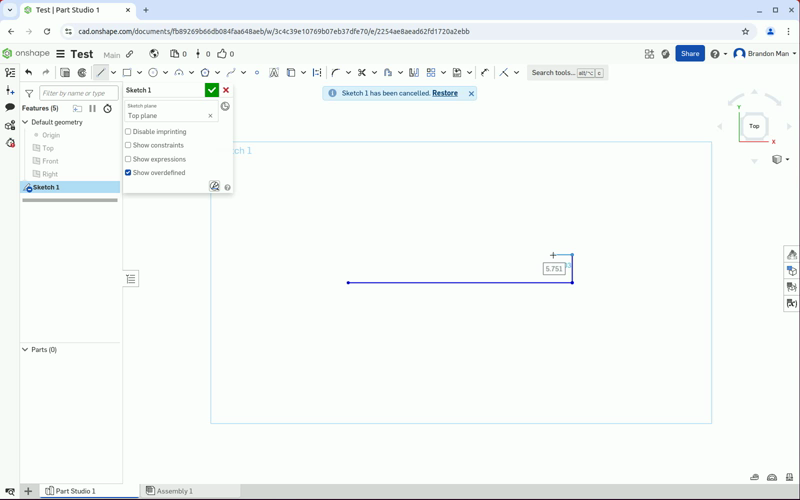
key_down(shift)
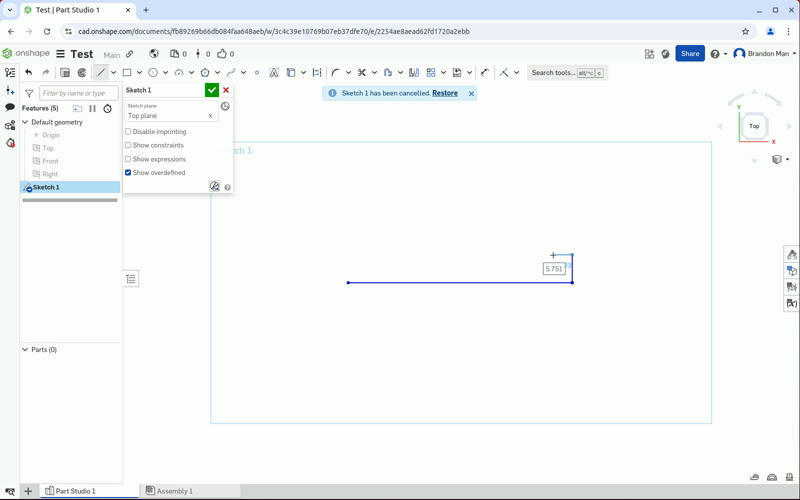
mouse_move(367, 254)
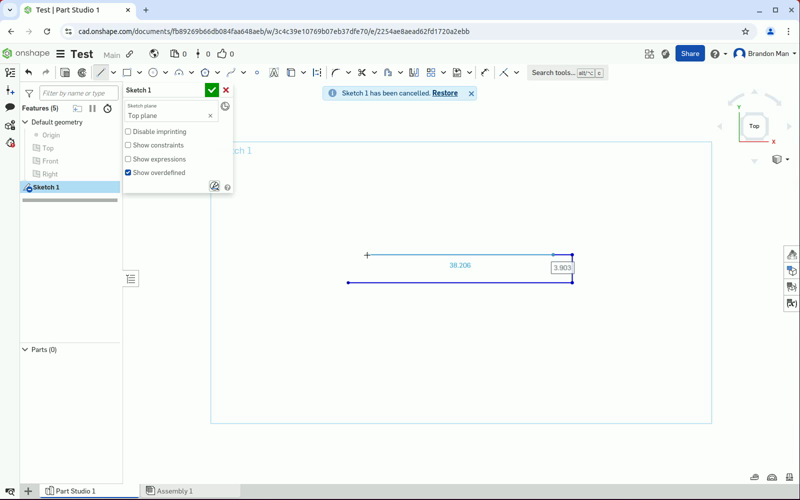
click(367, 254)
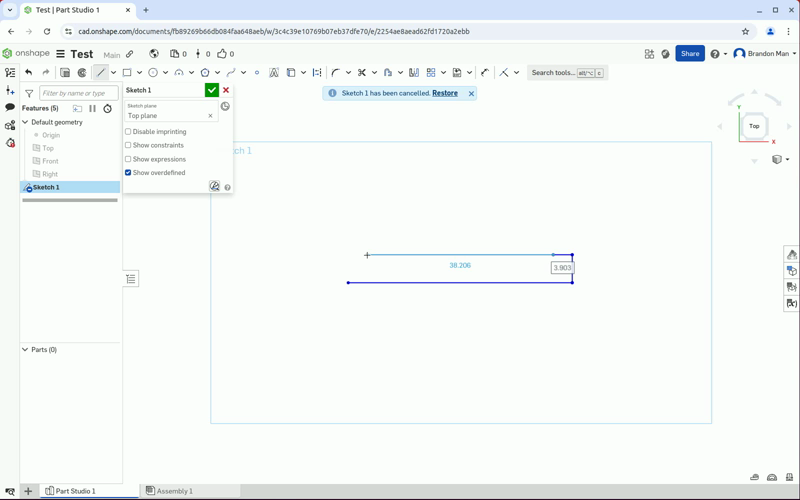
key_up(shift)
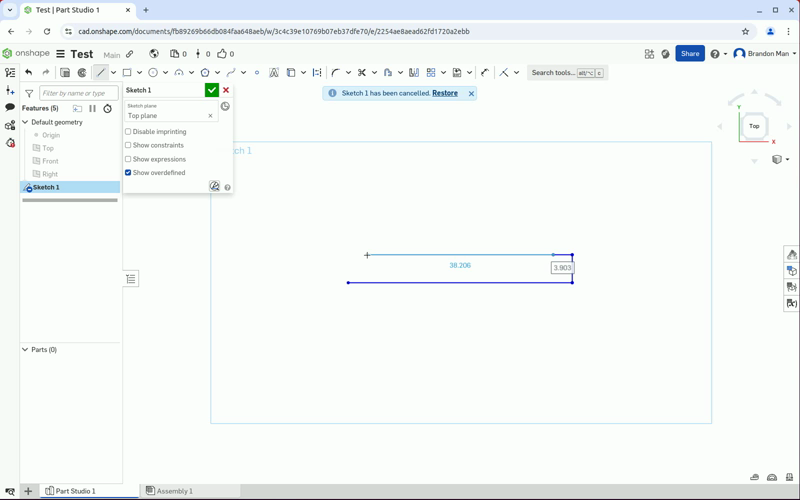
key_down(shift)
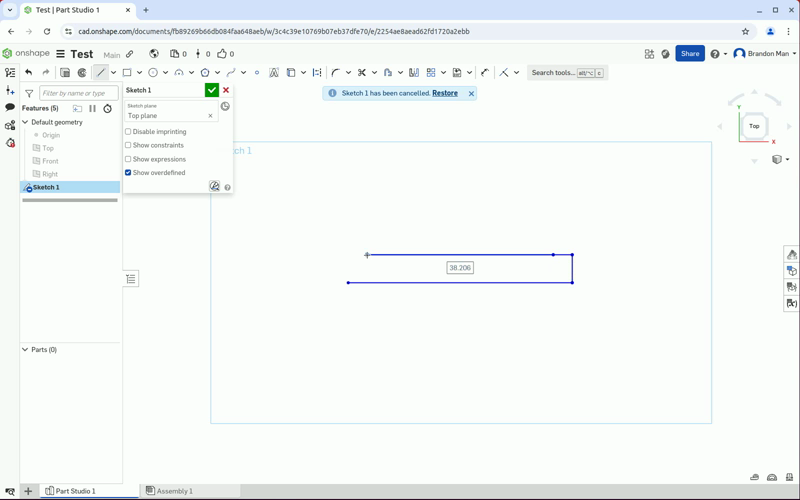
mouse_move(397, 254)
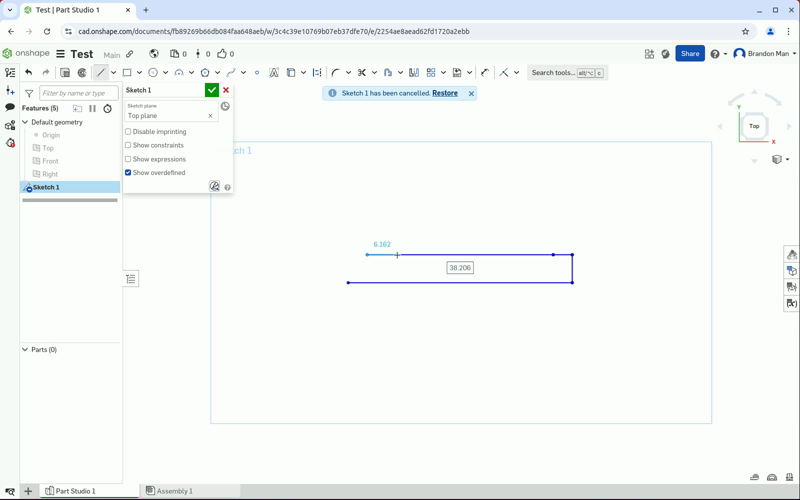
mouse_move(348, 254)
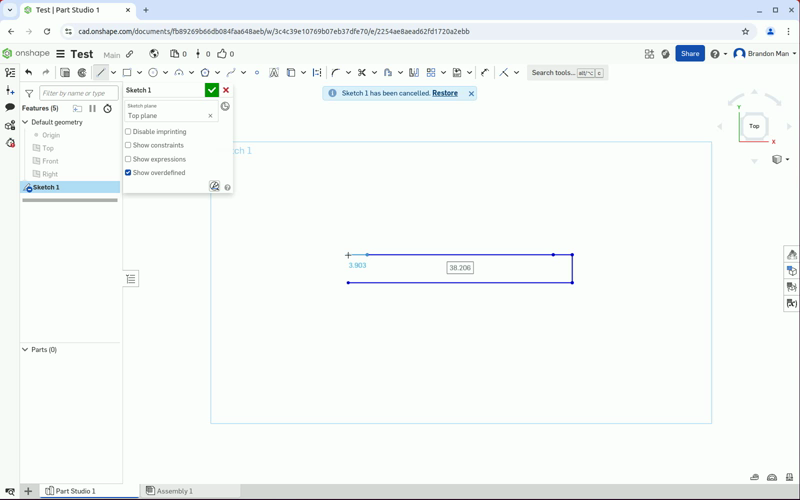
click(348, 254)
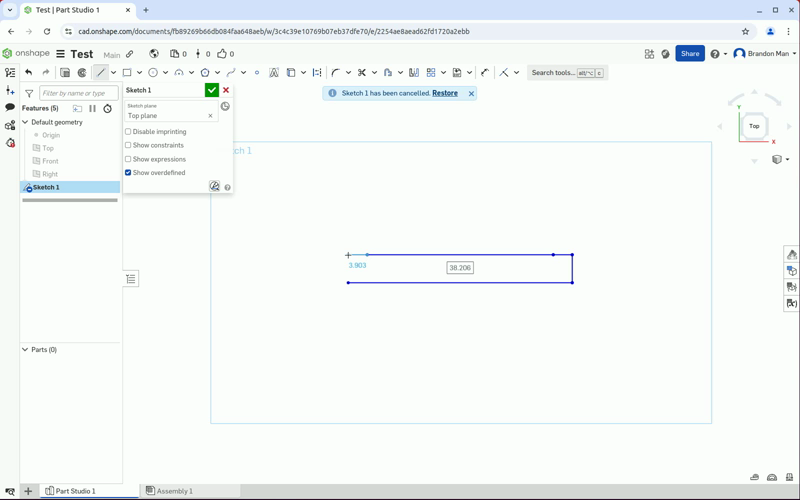
key_up(shift)
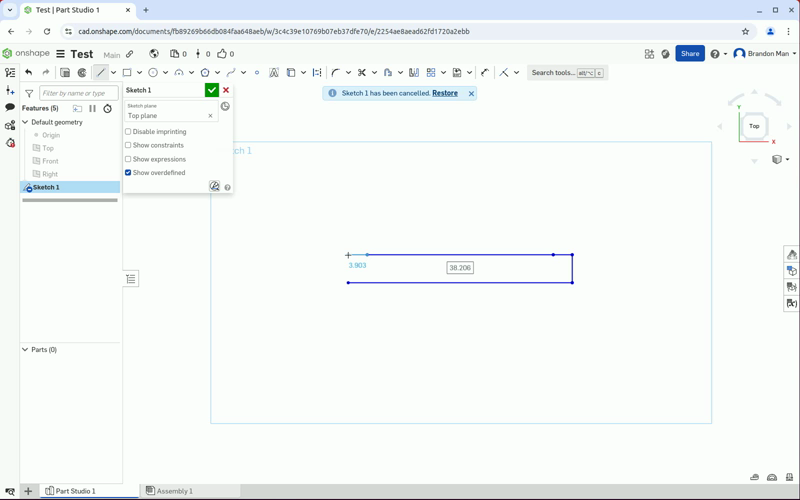
mouse_move(378, 254)
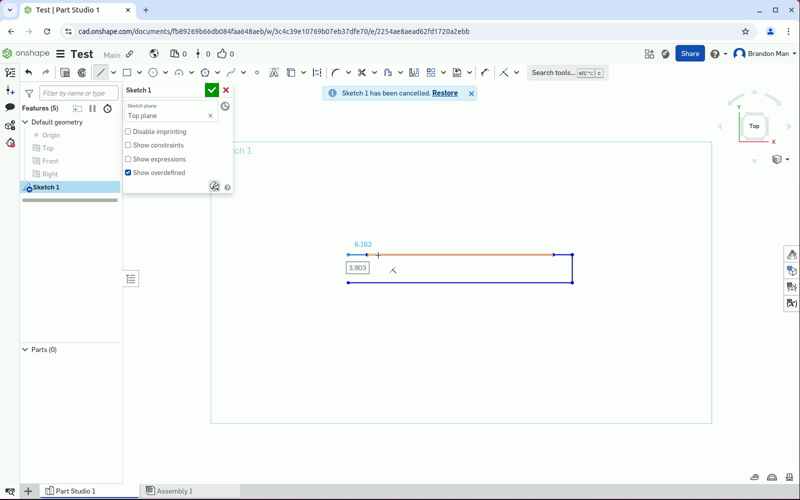
key_down(shift)
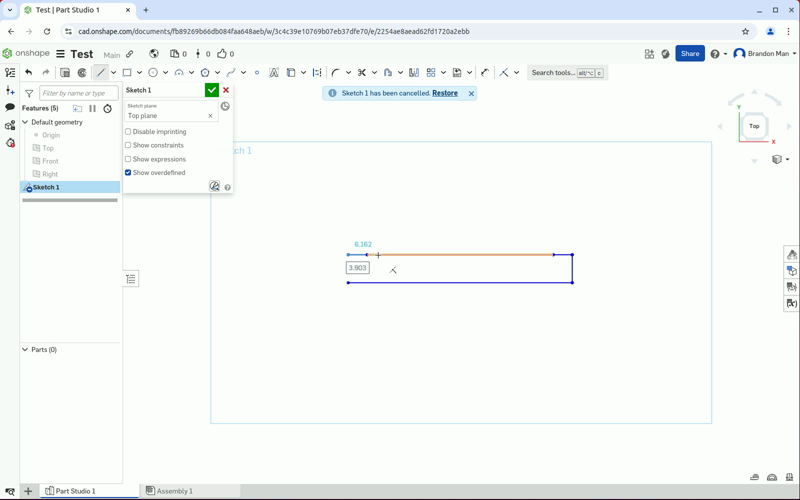
mouse_move(348, 282)
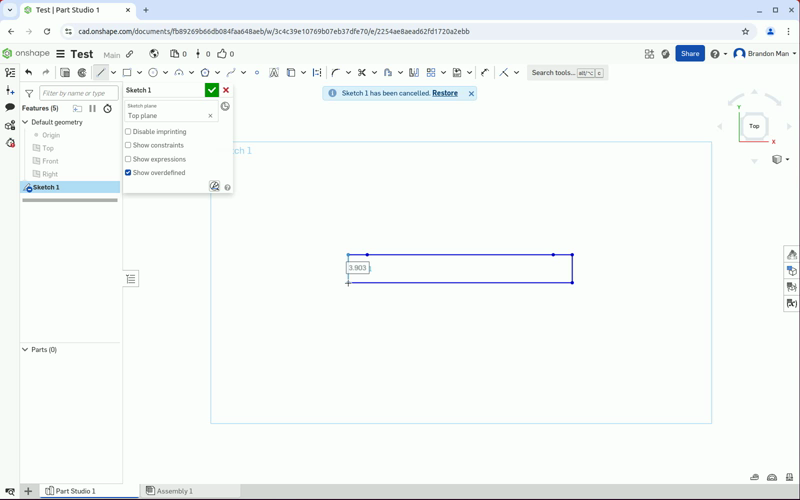
key_up(shift)
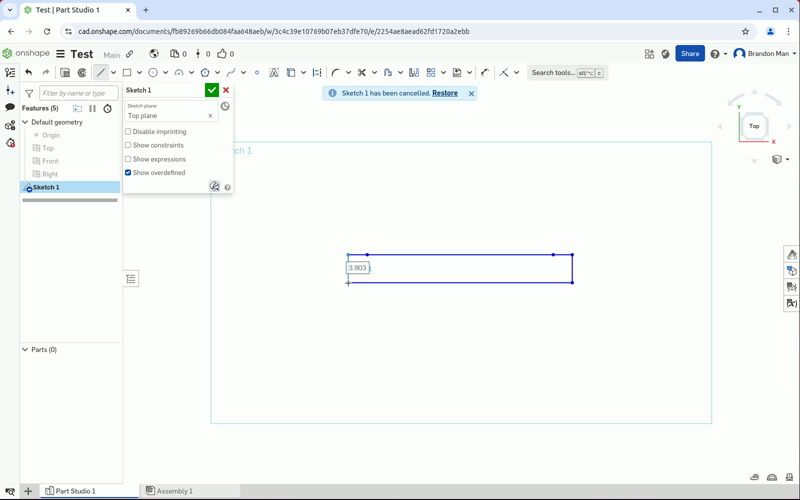
click(348, 282)
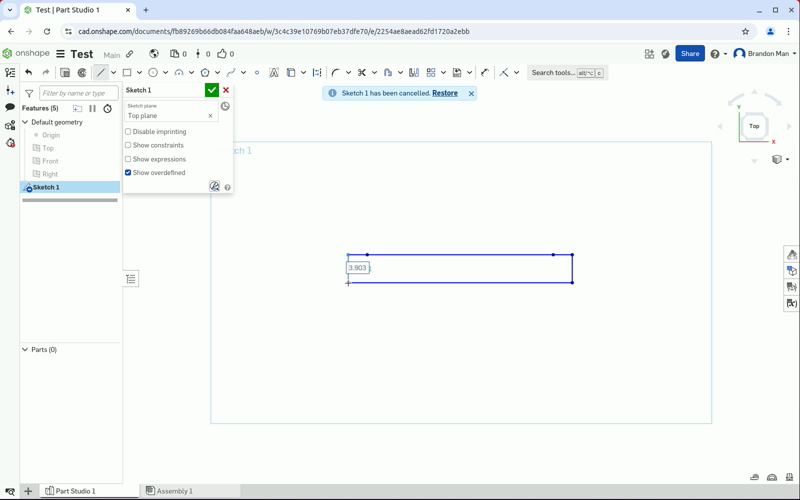
key(esc)
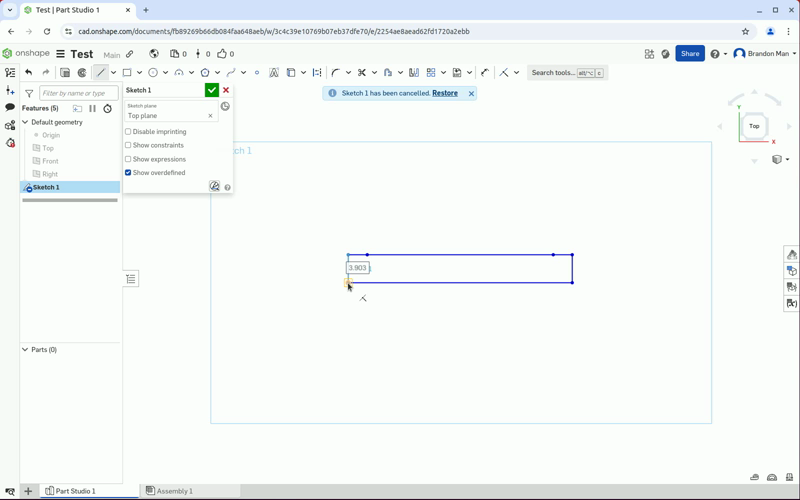
mouse_move(543, 269)
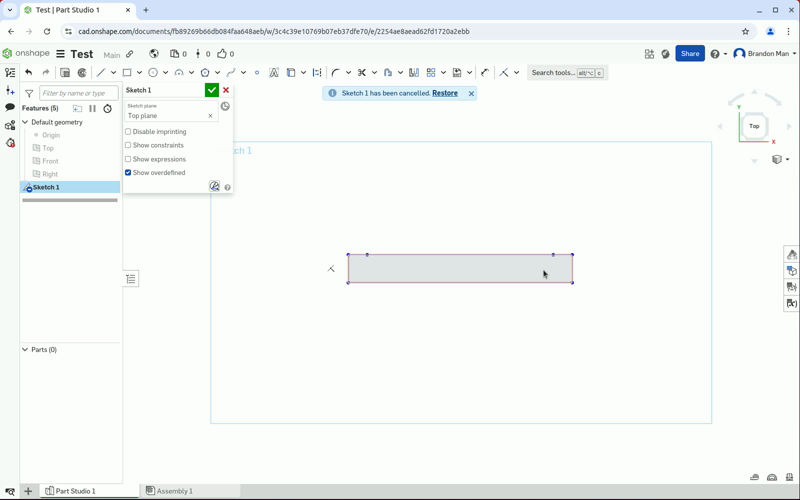
click(543, 269)
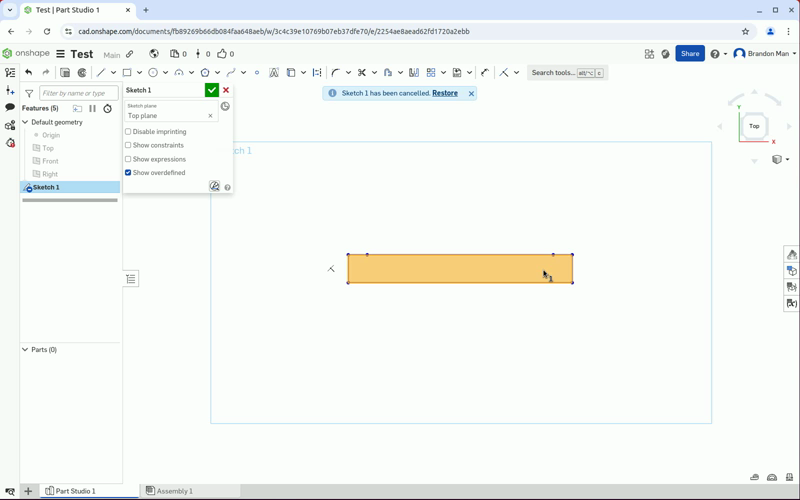
mouse_move(73, 352)
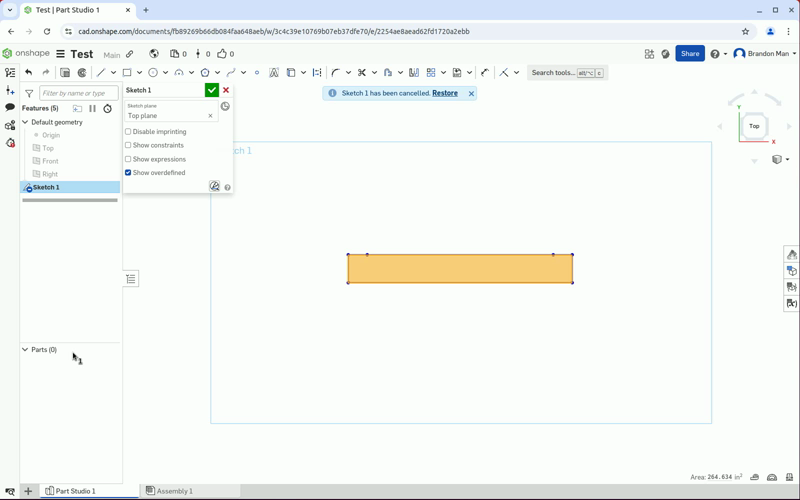
key(shift+y)
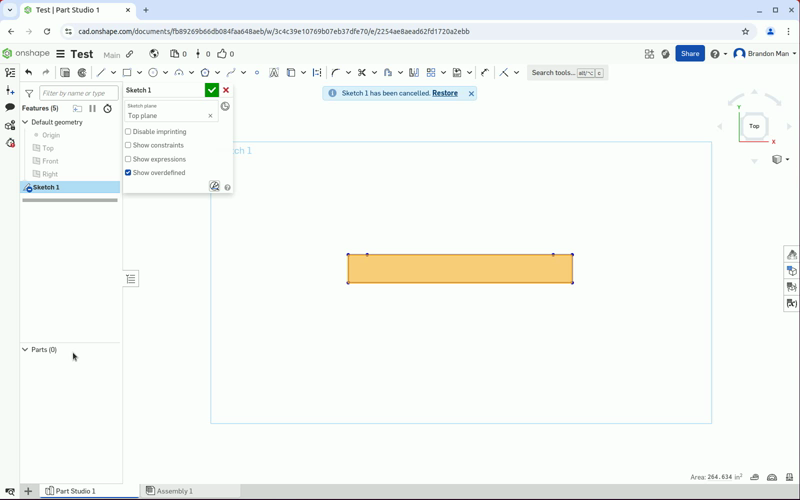
key(shift+e)
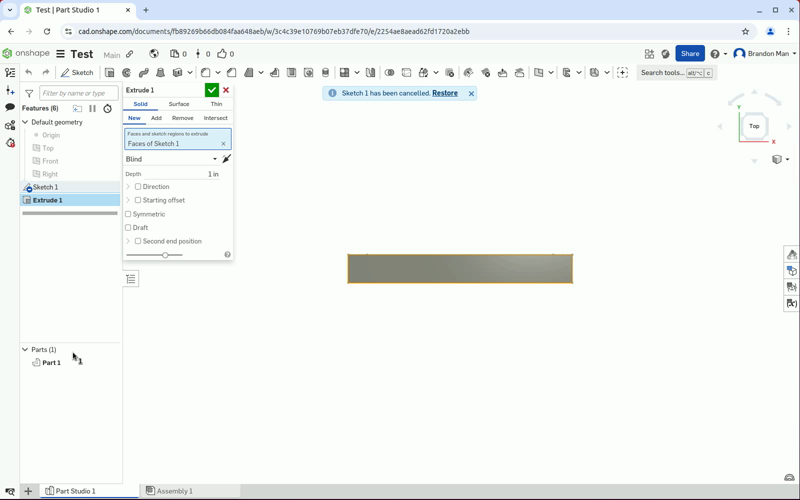
mouse_move(143, 106)
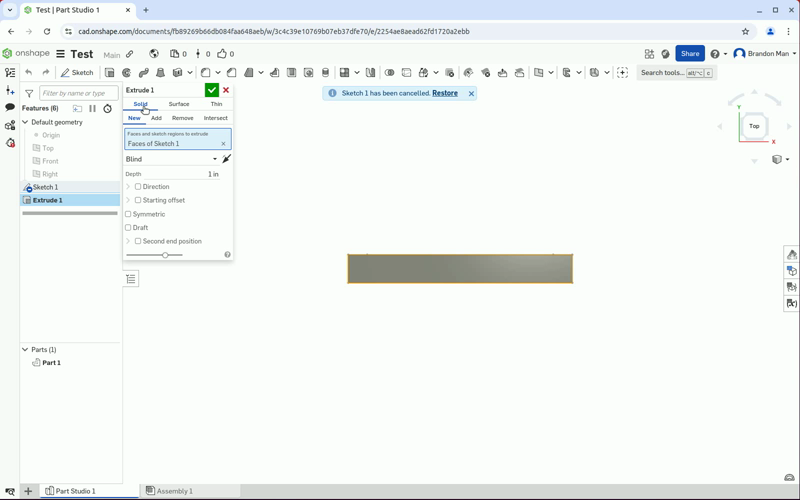
click(143, 106)
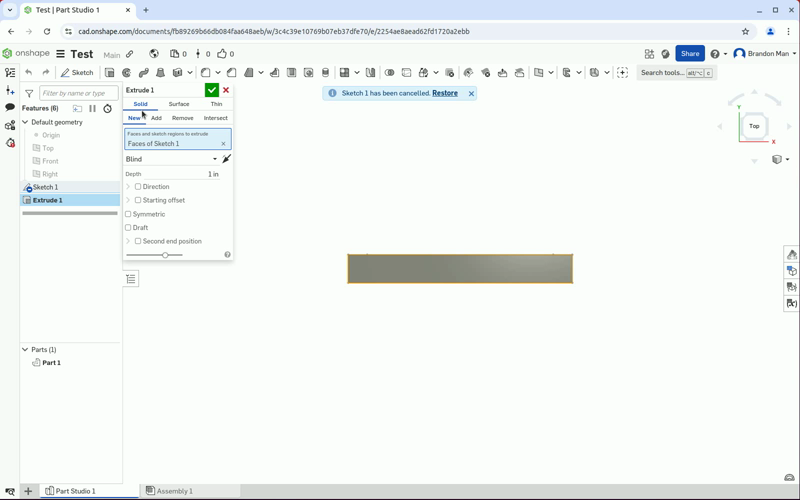
mouse_move(137, 120)
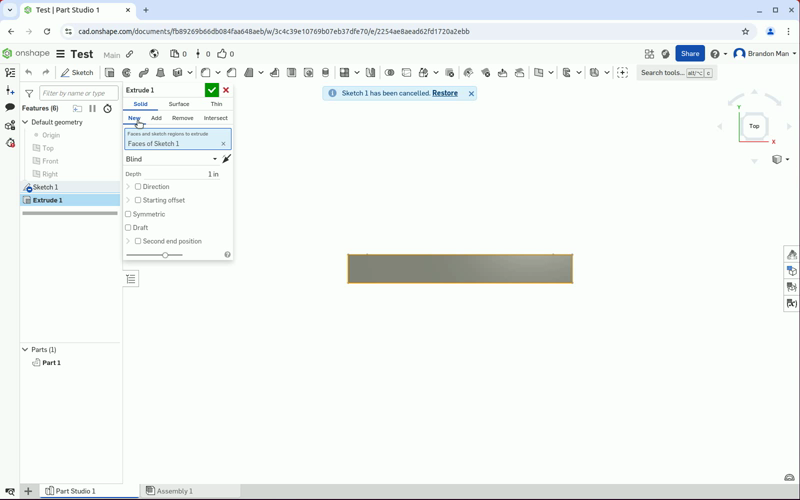
click(137, 120)
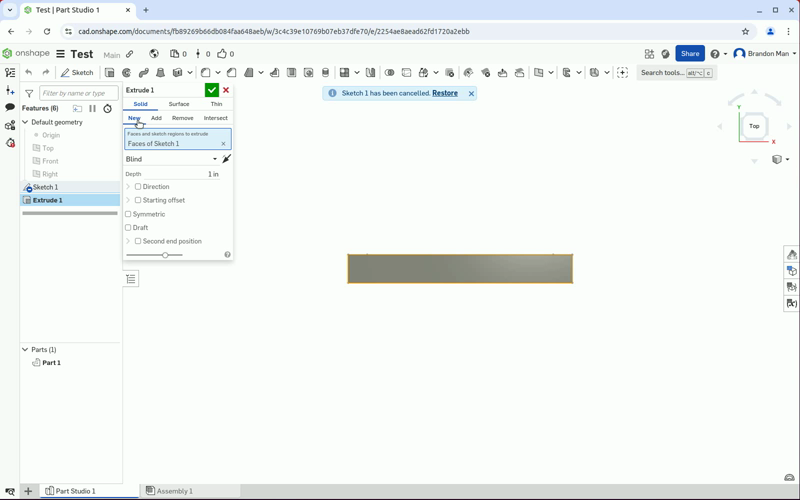
key(tab, 4)
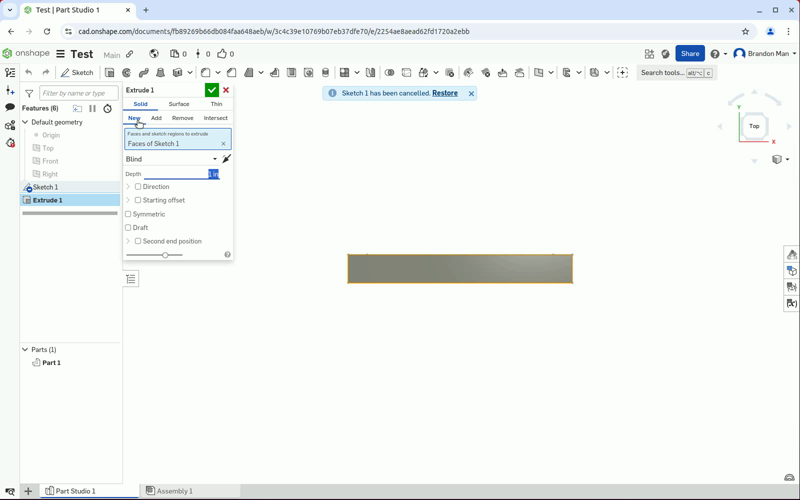
text(3.851)
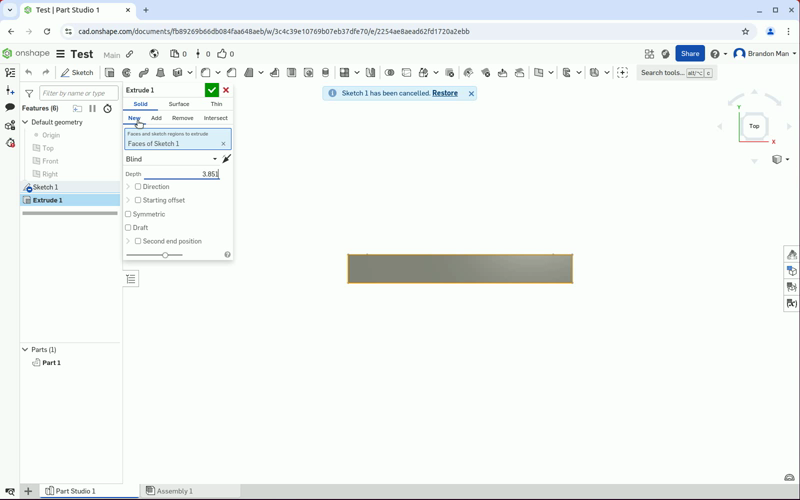
key(enter)
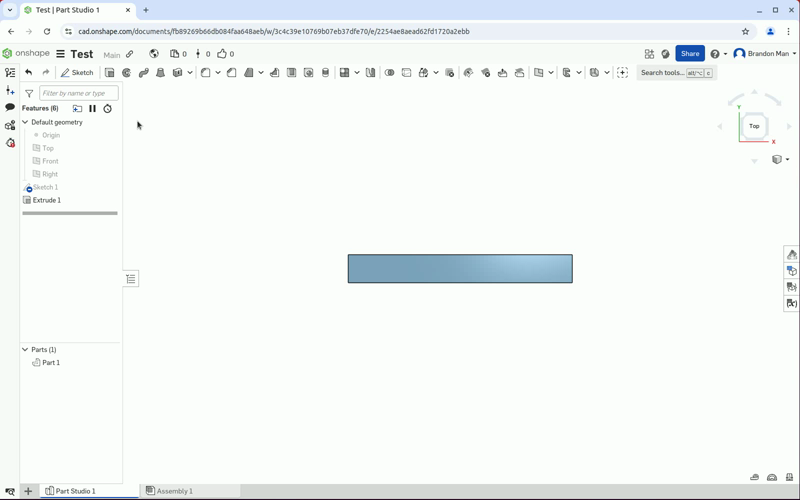
key(shift+h)
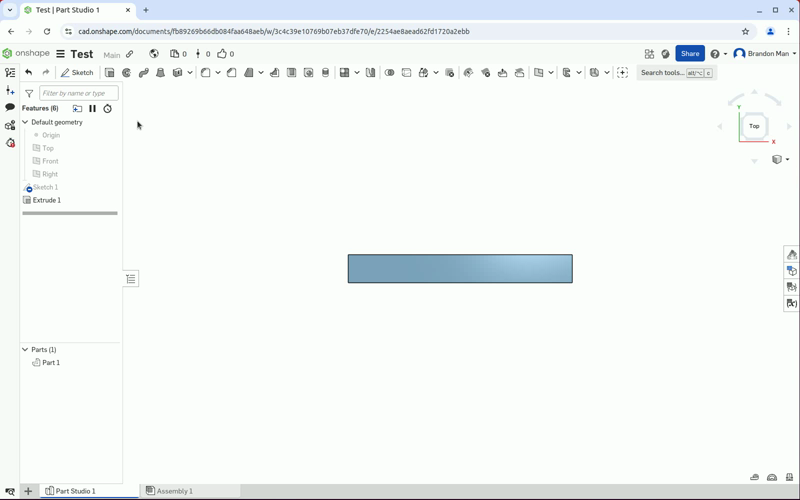
key(shift+h)
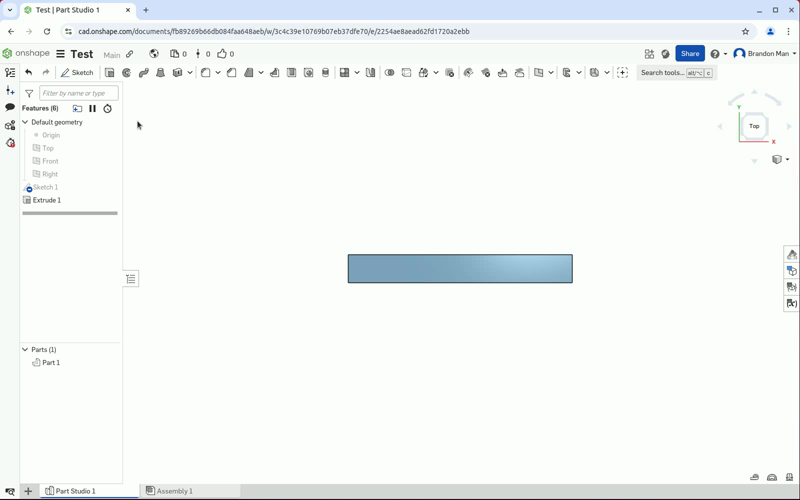
mouse_move(73, 189)
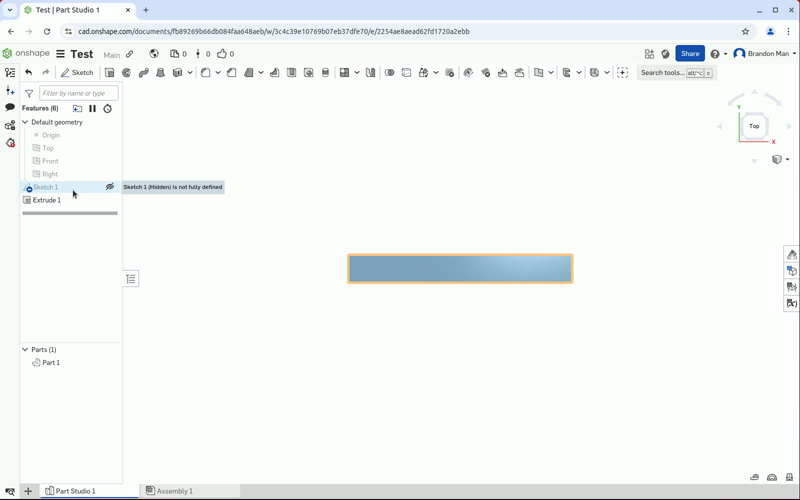
click(73, 189)
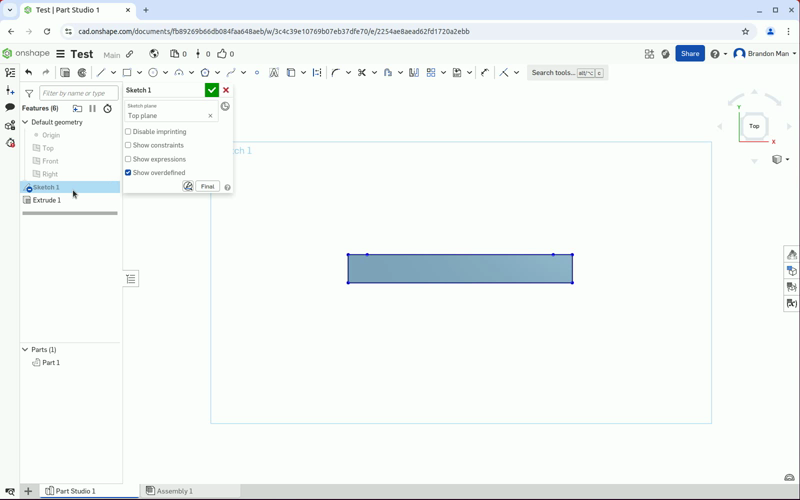
mouse_move(229, 92)
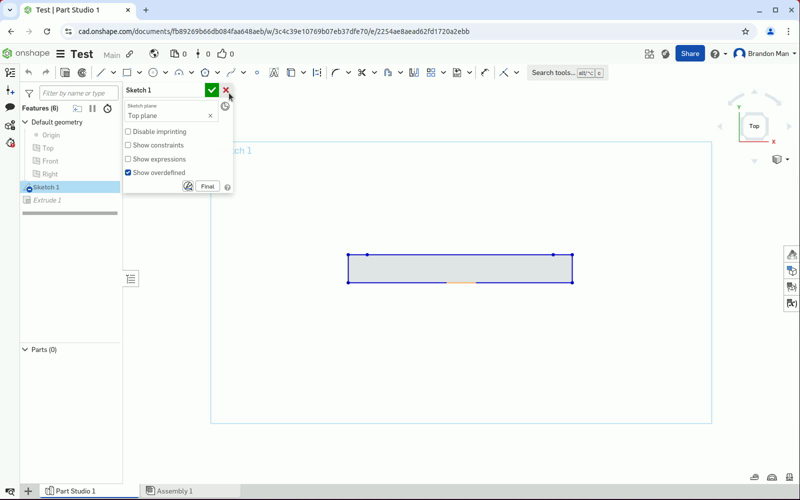
click(229, 92)
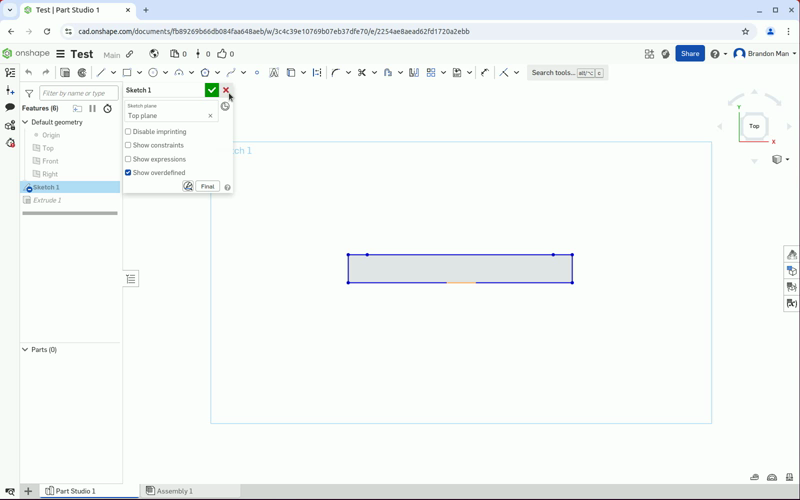
key(shift+s)
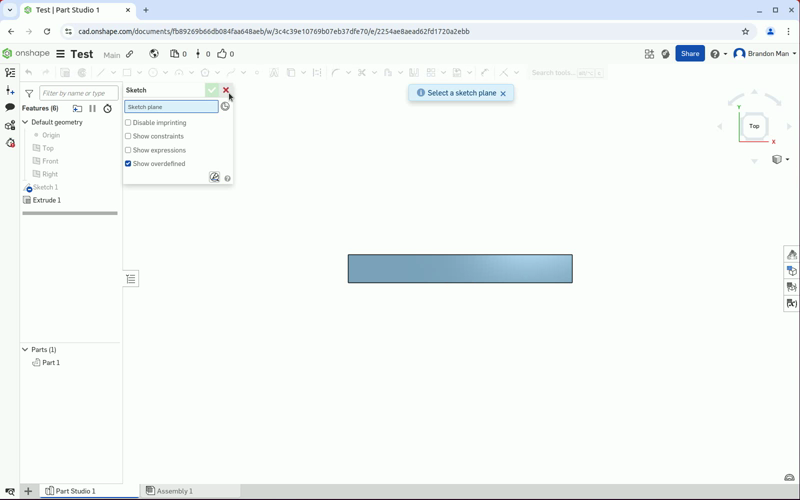
mouse_move(73, 150)
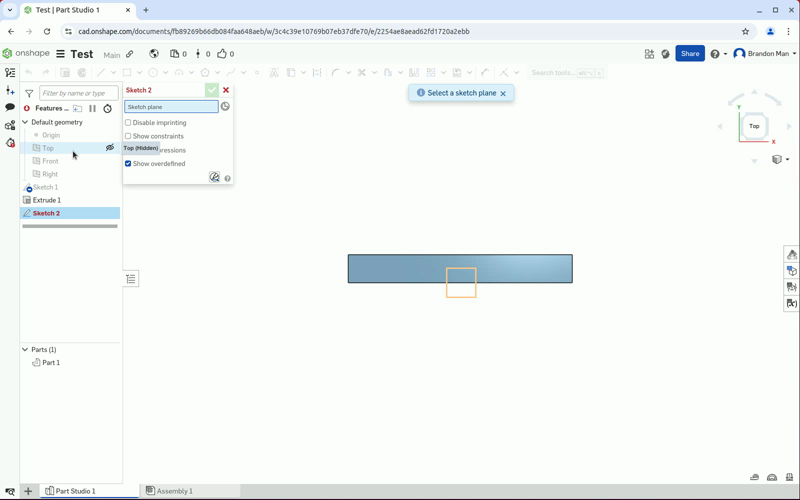
click(73, 150)
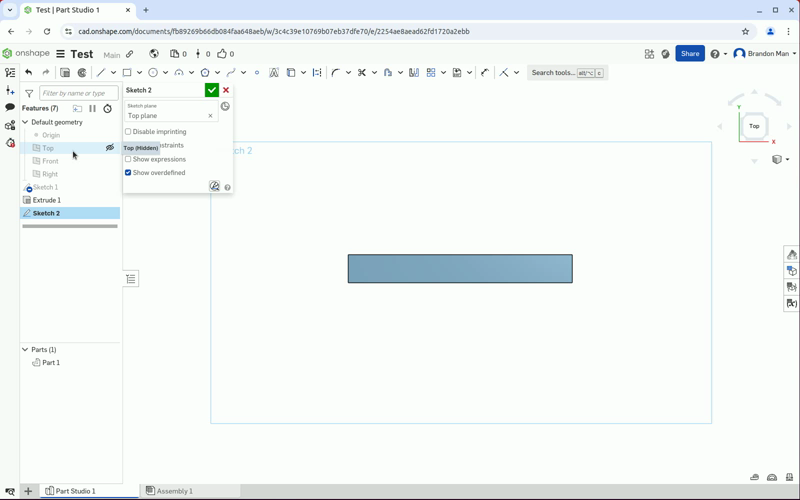
mouse_move(73, 352)
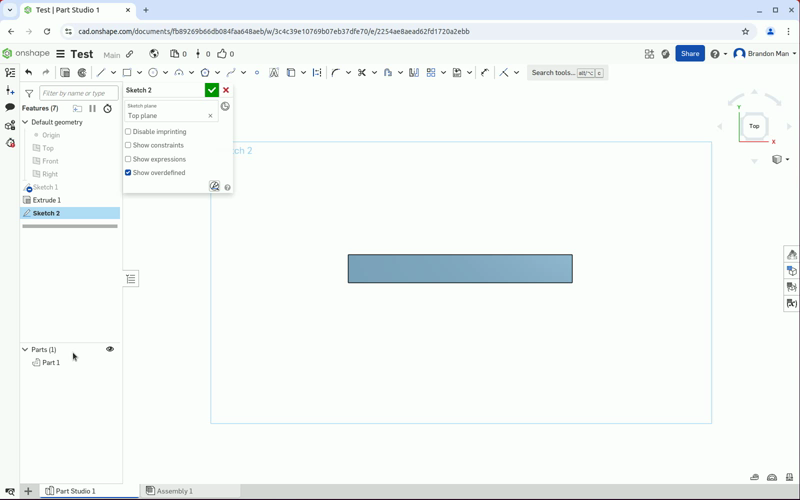
key(y)
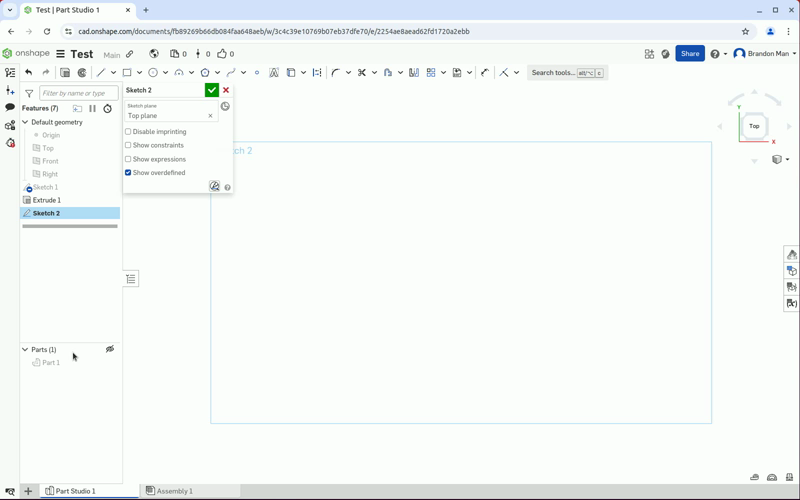
key(l)
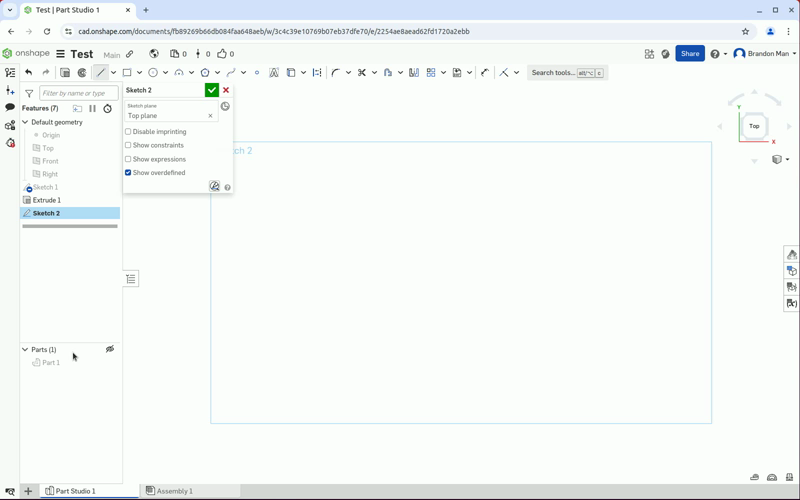
key_down(shift)
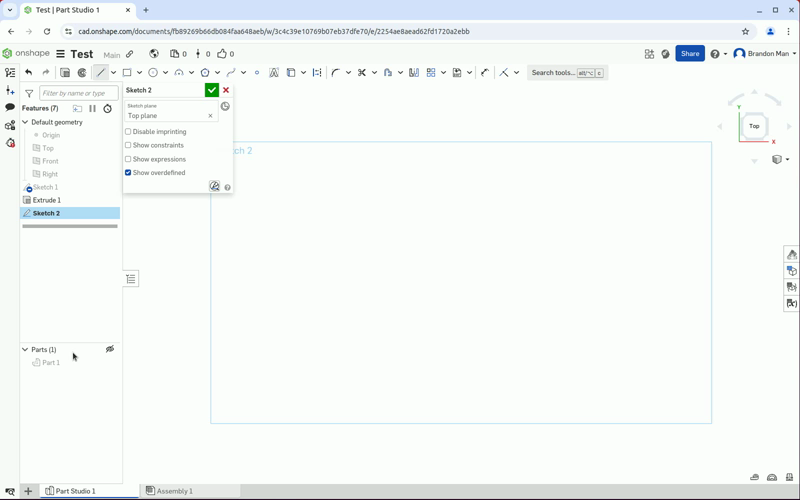
mouse_move(385, 198)
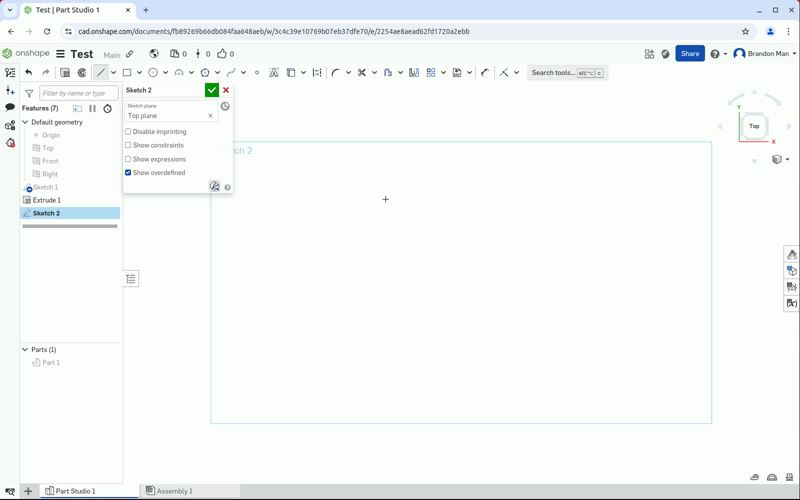
click(385, 198)
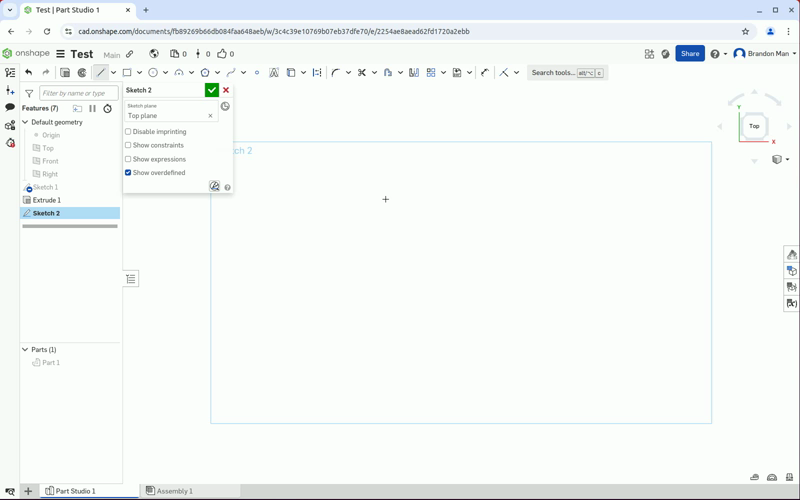
key_up(shift)
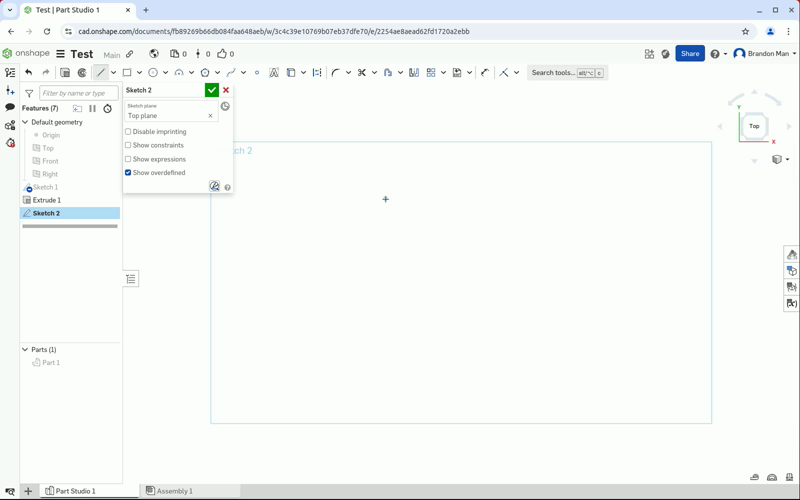
key_down(shift)
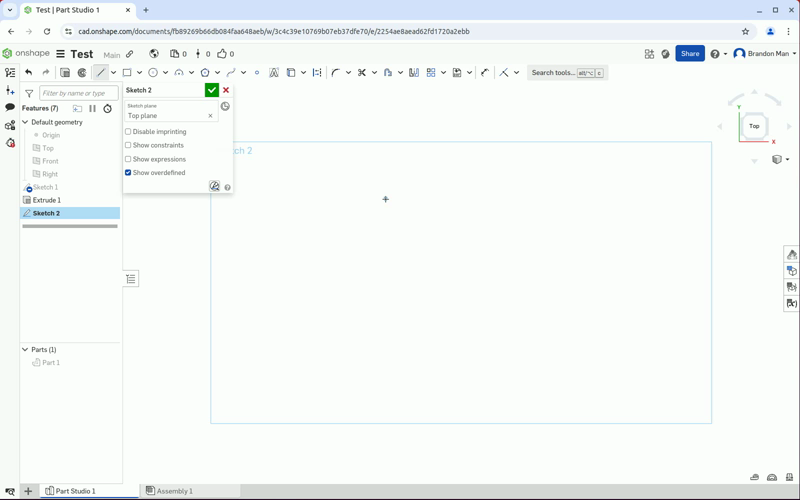
mouse_move(535, 198)
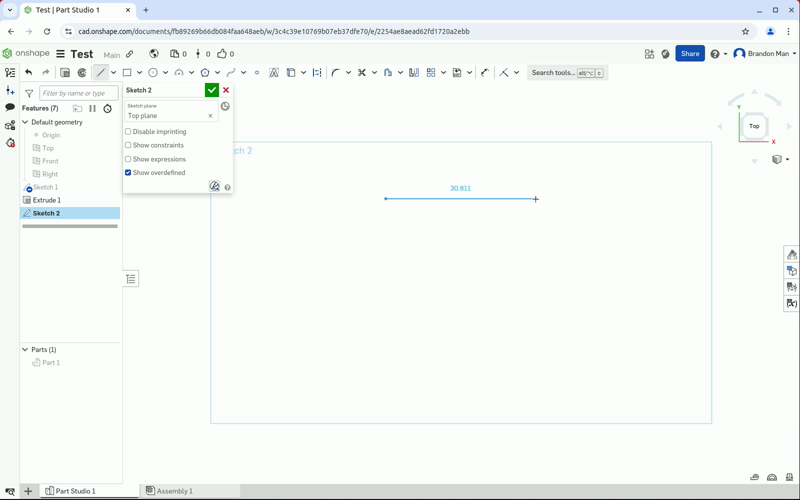
click(535, 198)
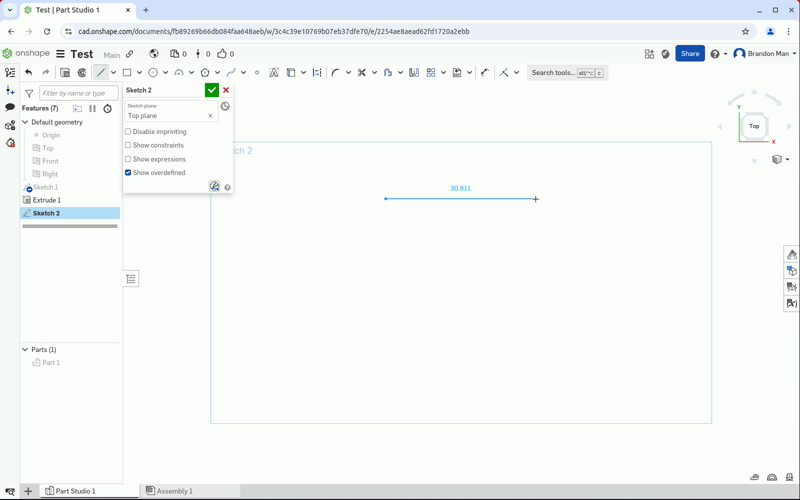
key_up(shift)
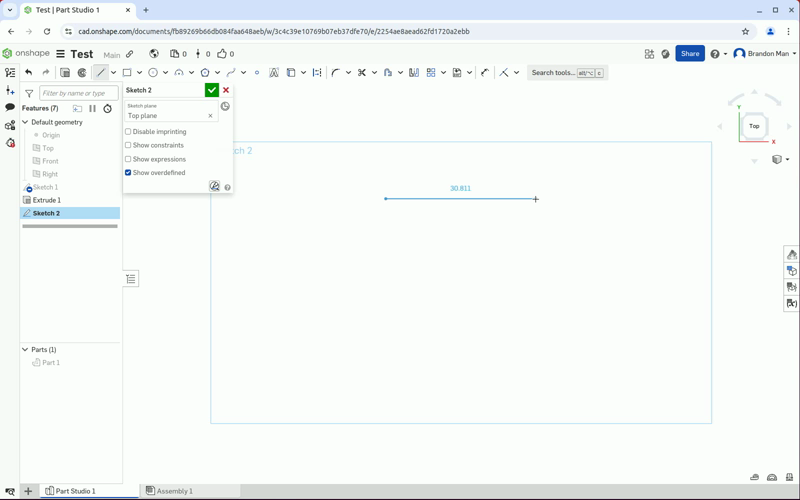
key_down(shift)
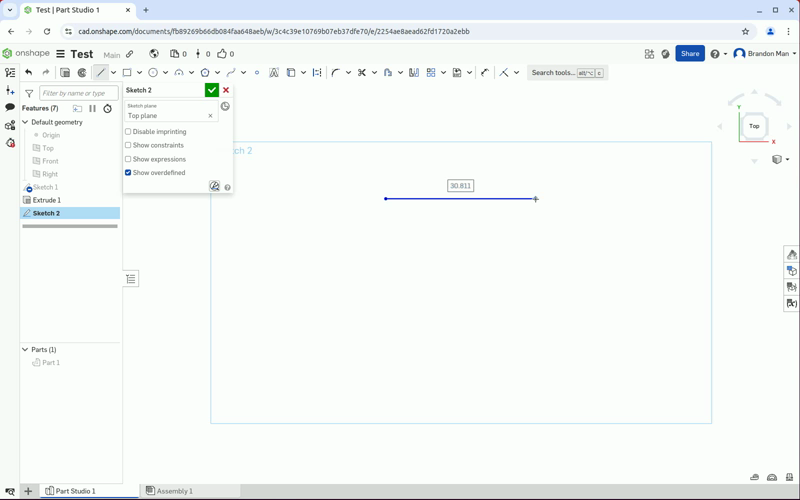
mouse_move(565, 198)
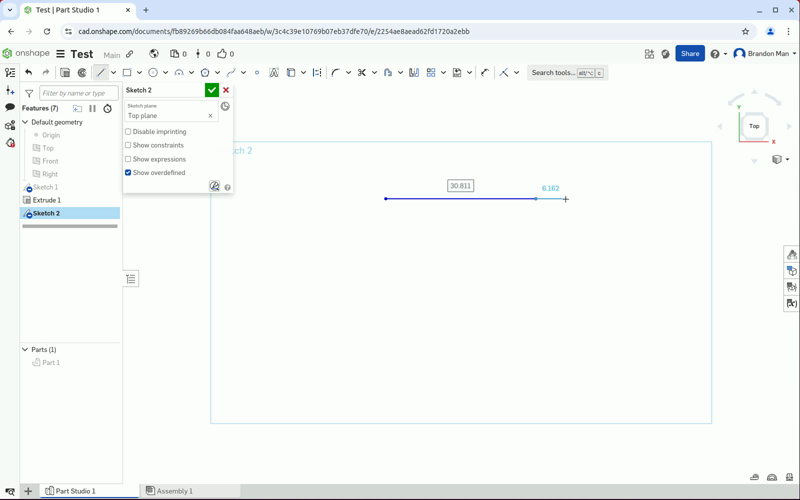
mouse_move(535, 170)
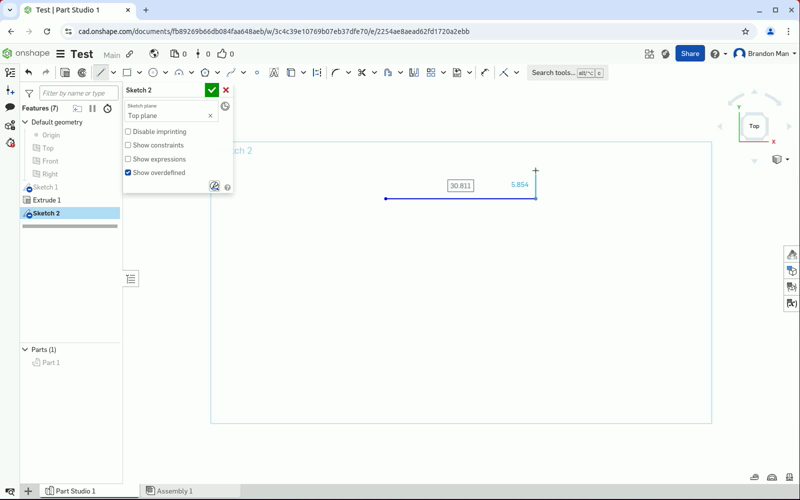
click(535, 170)
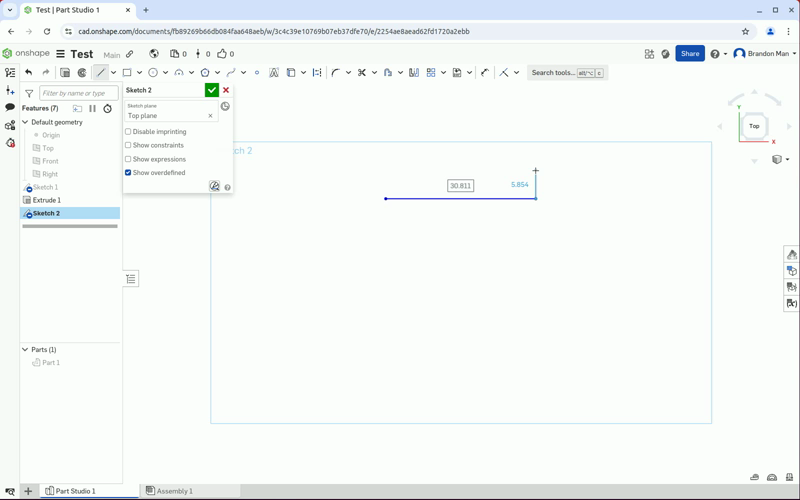
key_up(shift)
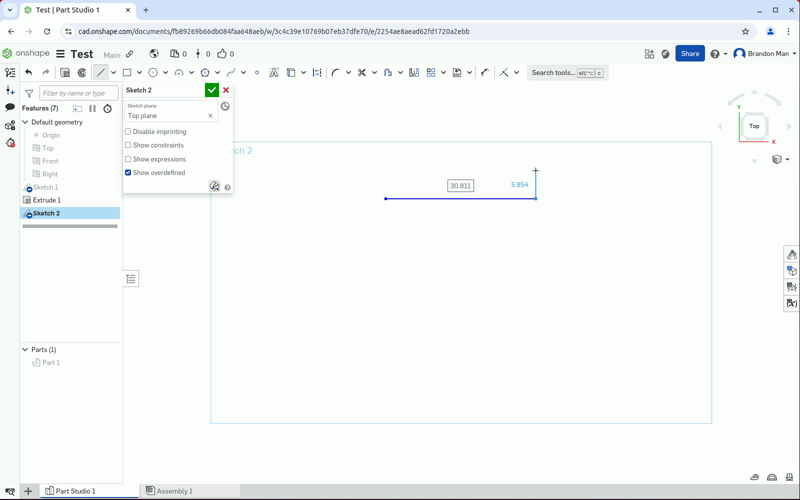
key_down(shift)
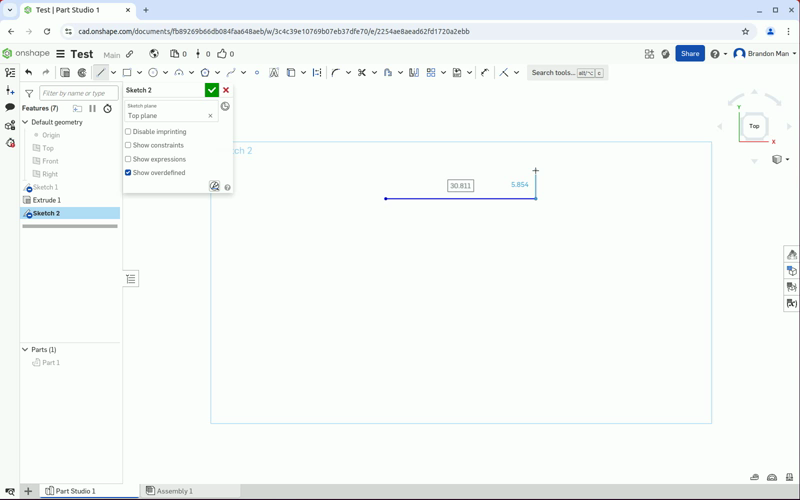
mouse_move(385, 170)
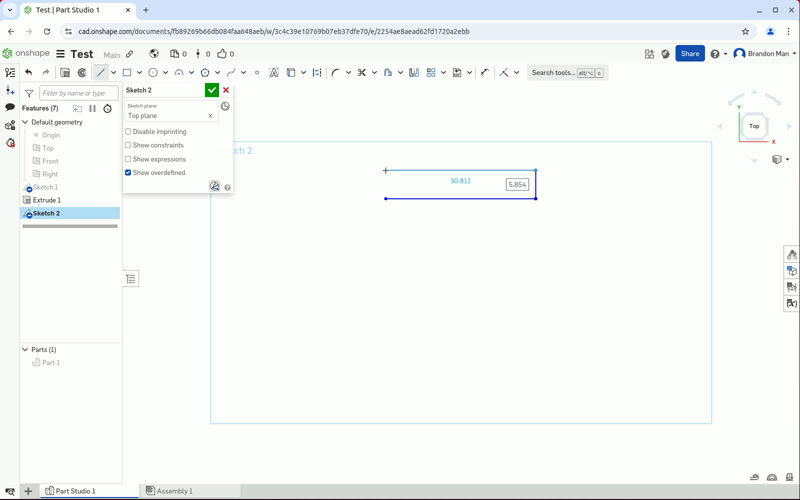
click(385, 170)
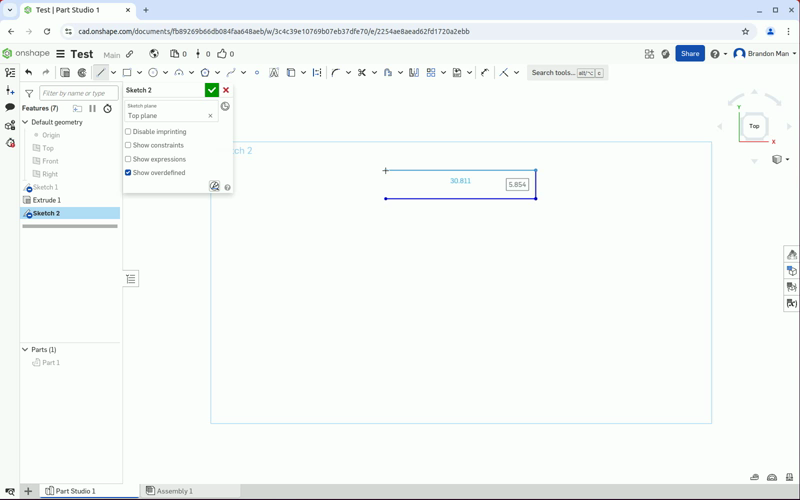
key_up(shift)
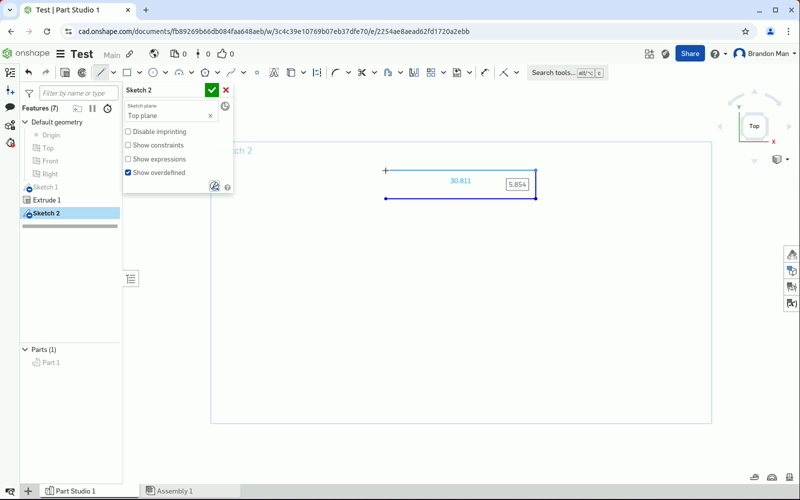
mouse_move(415, 170)
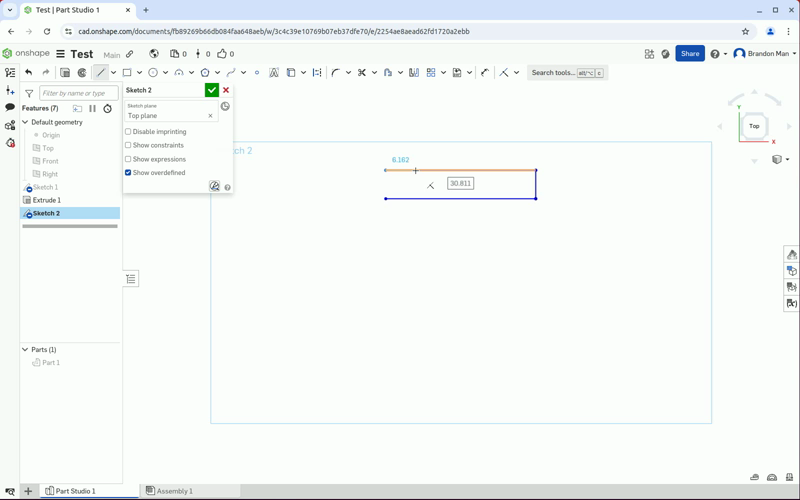
key_down(shift)
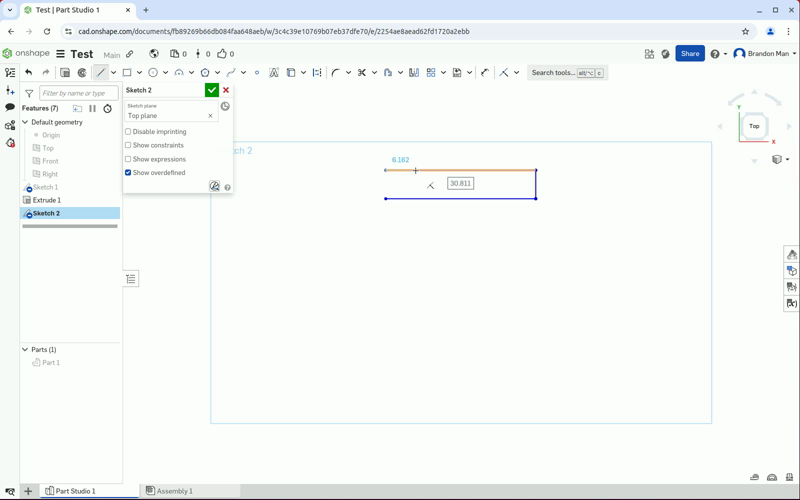
mouse_move(385, 198)
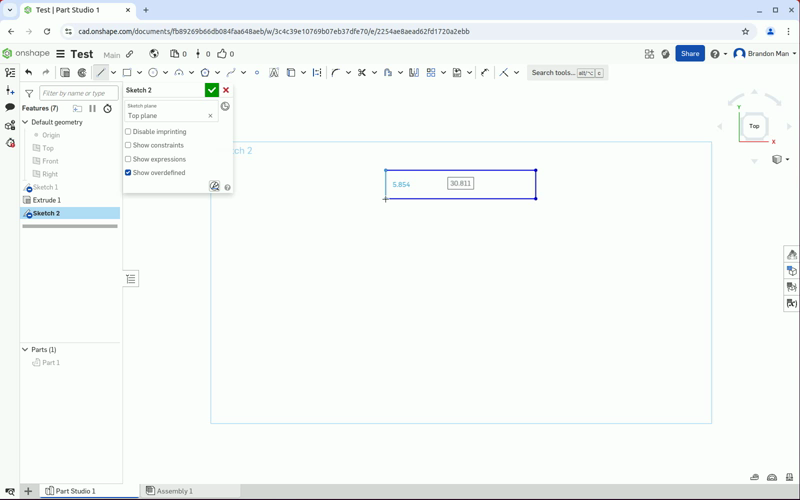
key_up(shift)
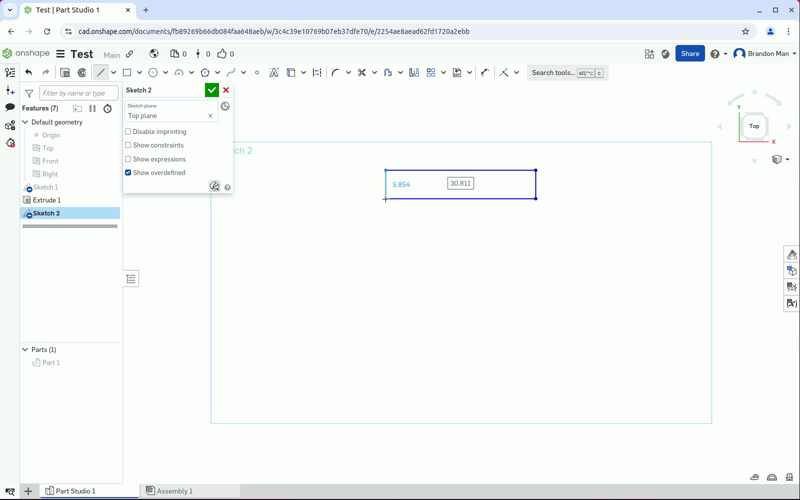
click(385, 198)
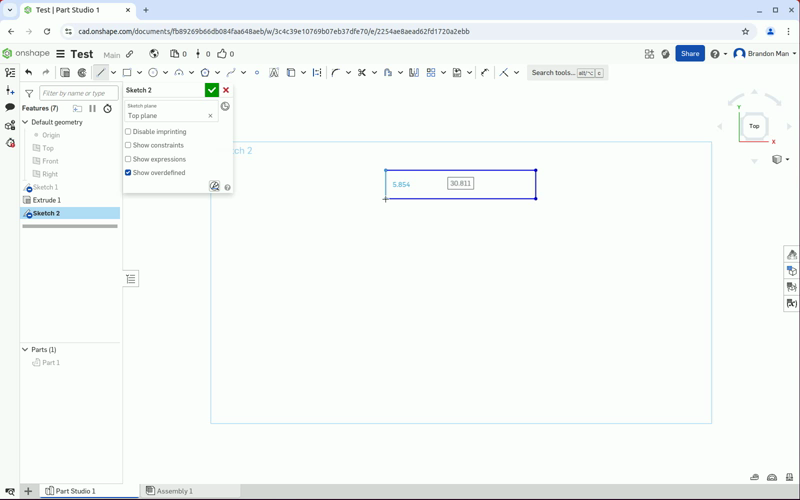
key(esc)
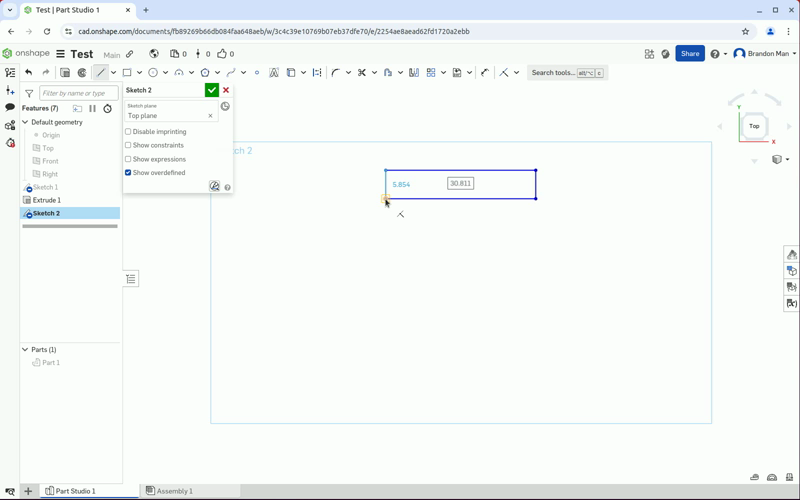
mouse_move(485, 183)
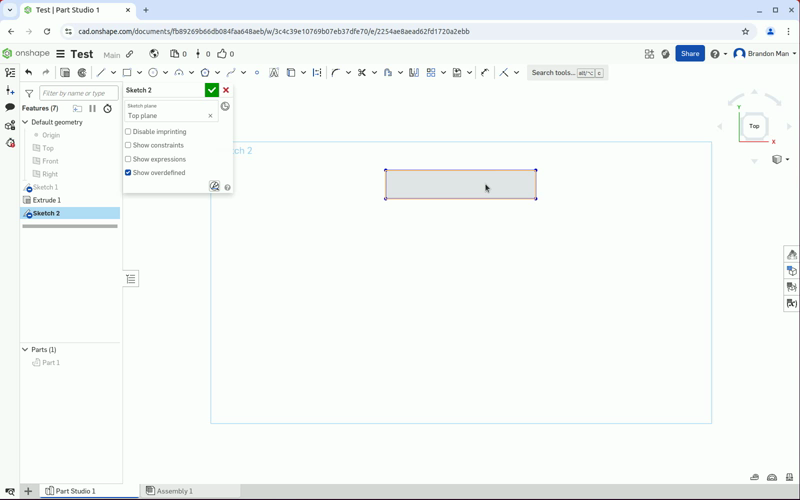
click(485, 183)
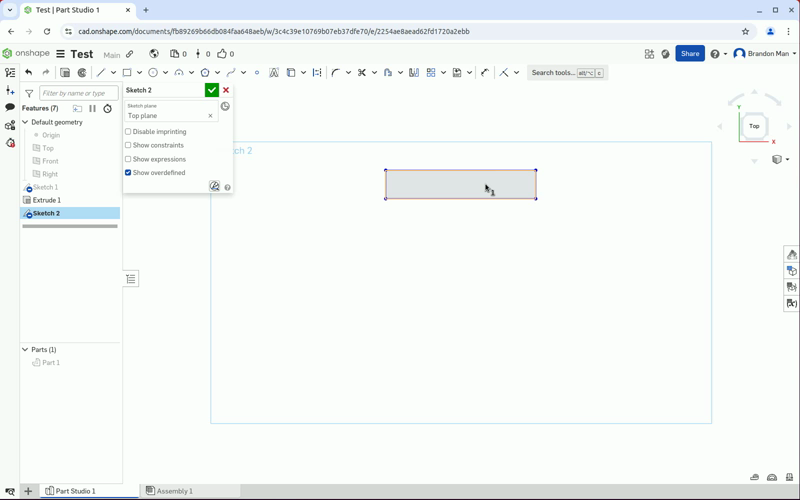
mouse_move(73, 352)
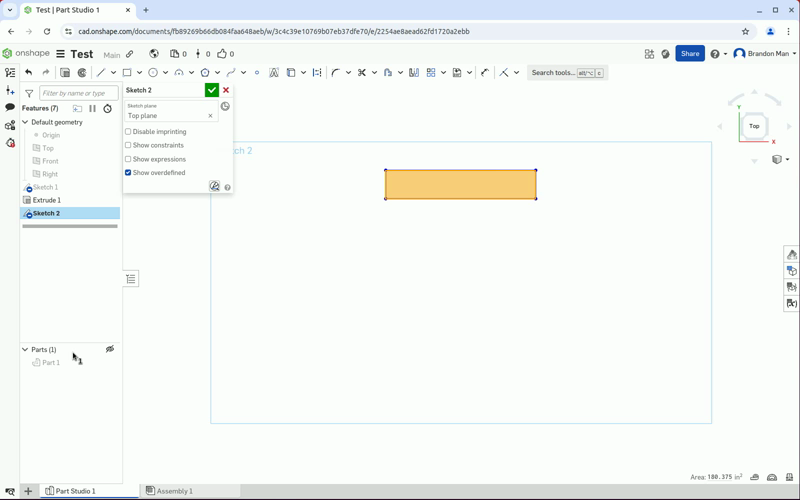
key(shift+y)
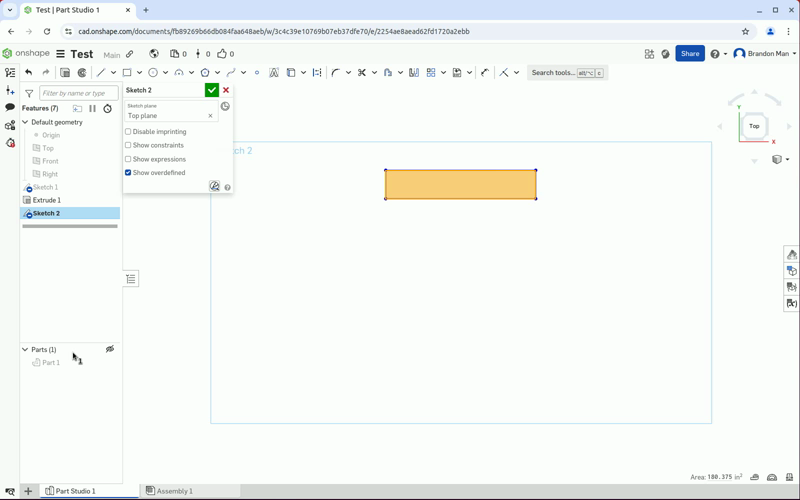
key(shift+e)
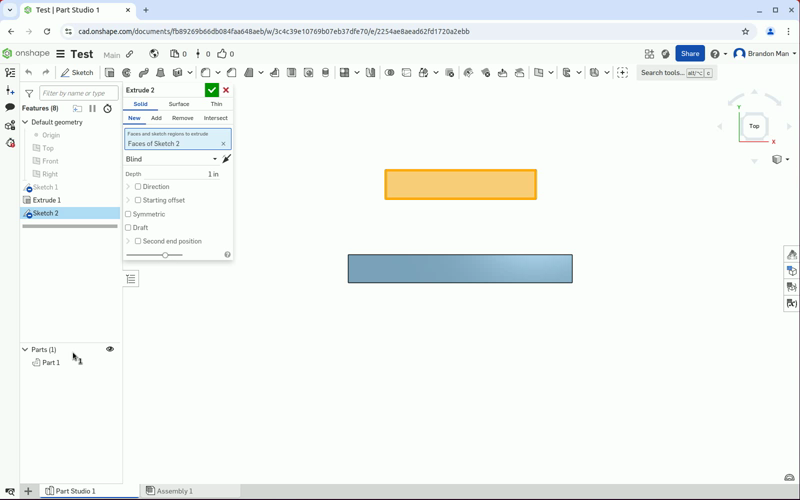
mouse_move(143, 106)
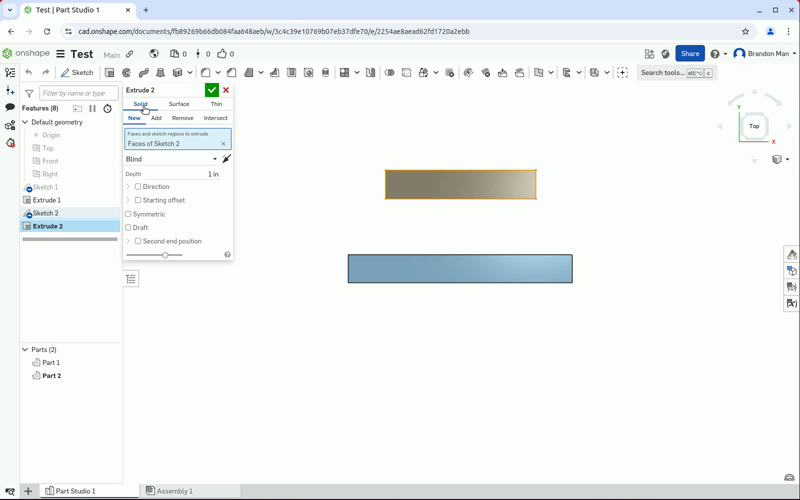
click(143, 106)
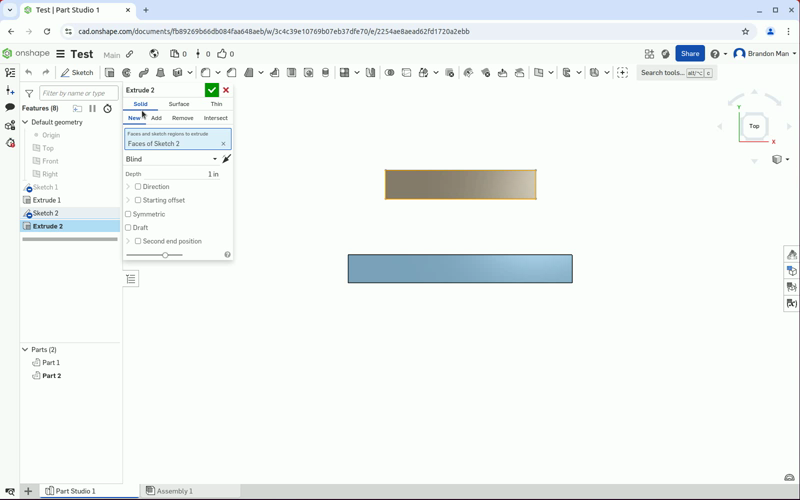
mouse_move(137, 120)
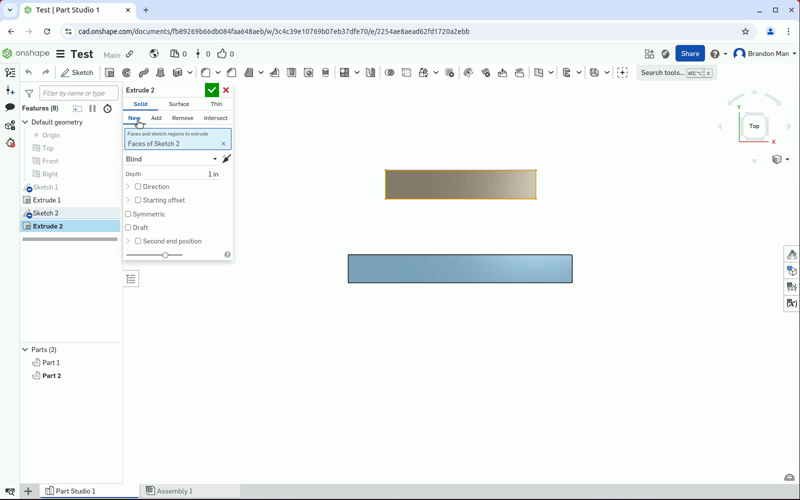
click(137, 120)
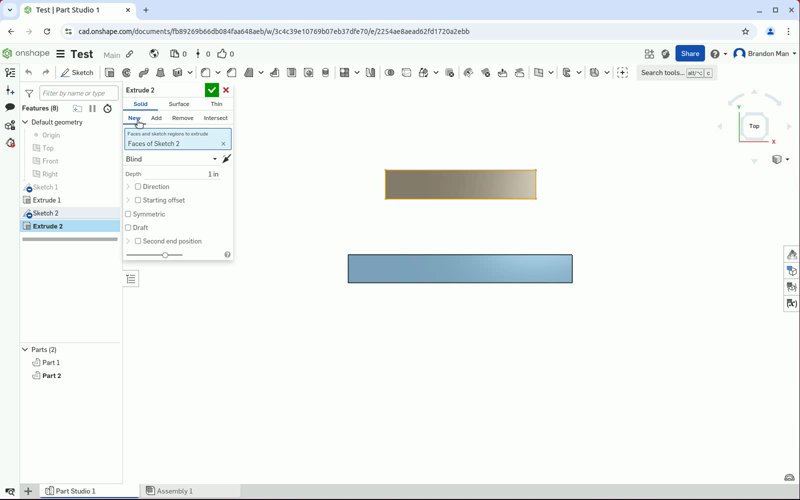
key(tab, 4)
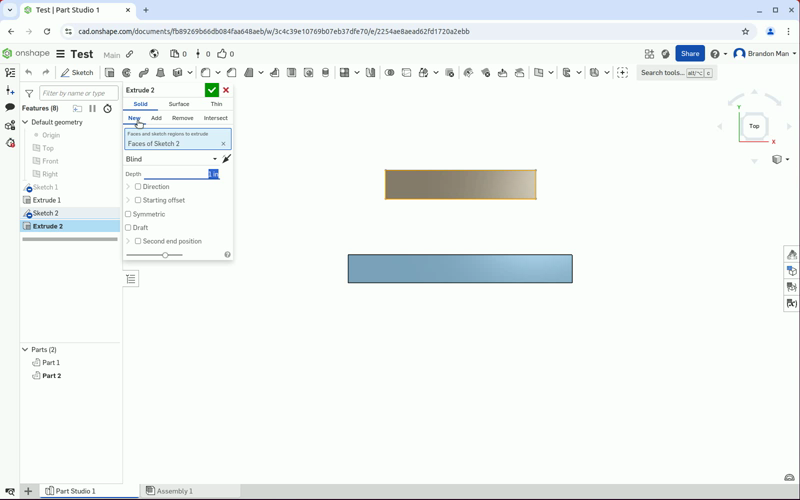
text(3.851)
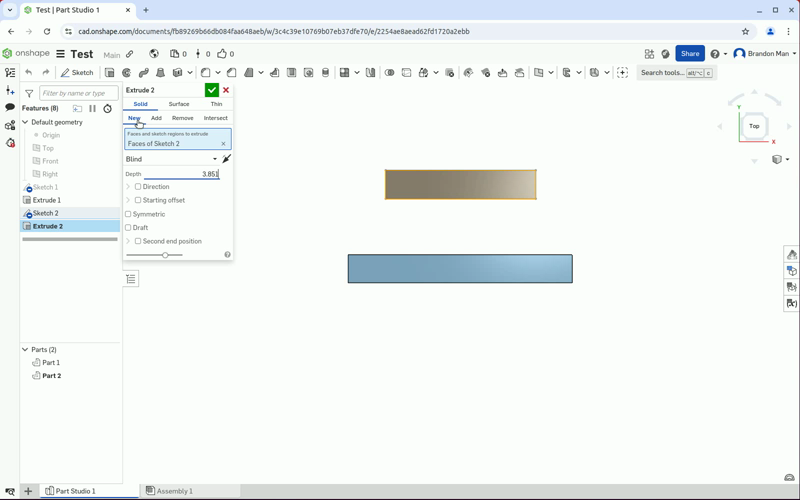
key(enter)
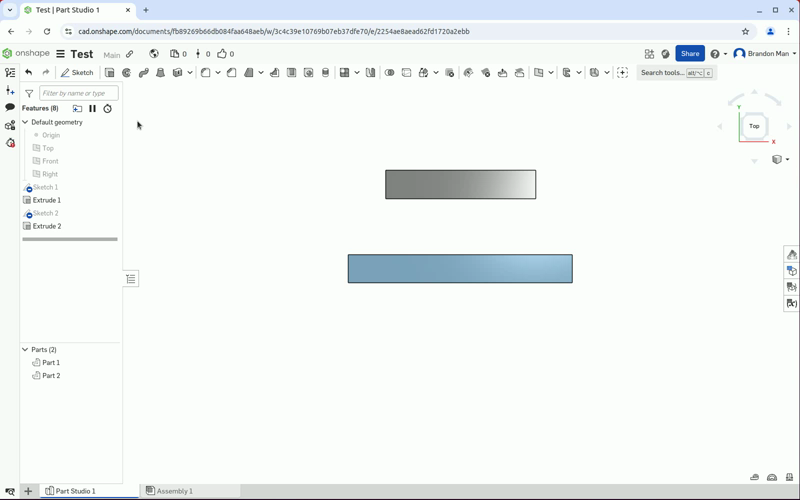
key(shift+h)
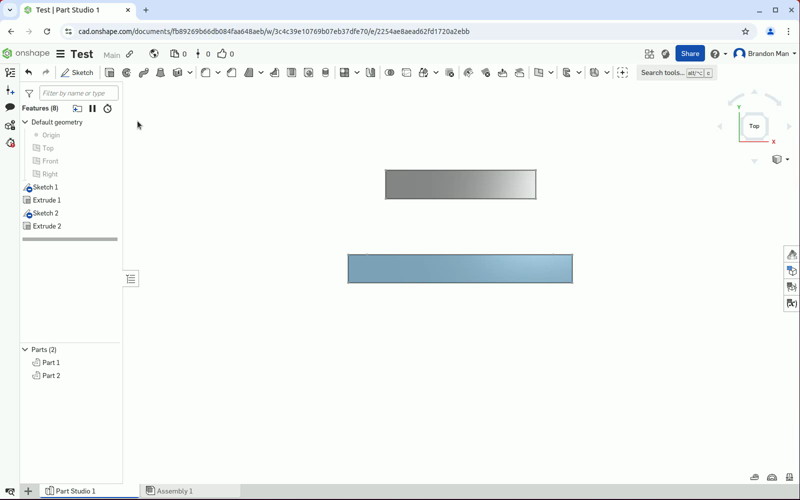
key(shift+h)
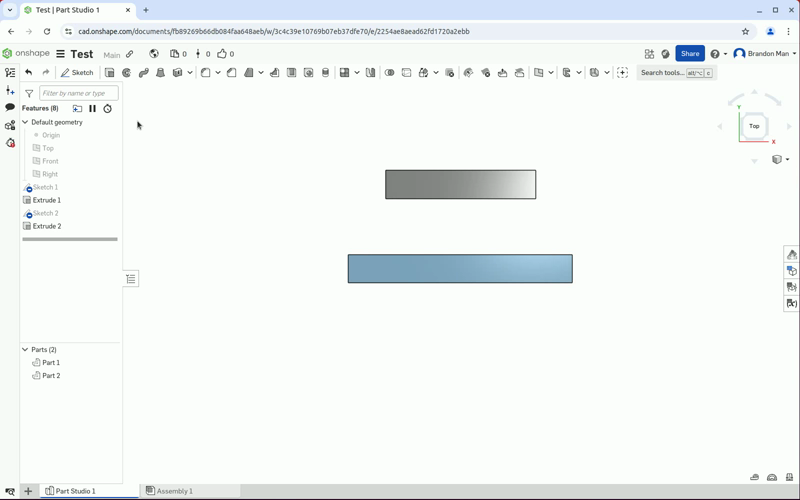
mouse_move(73, 189)
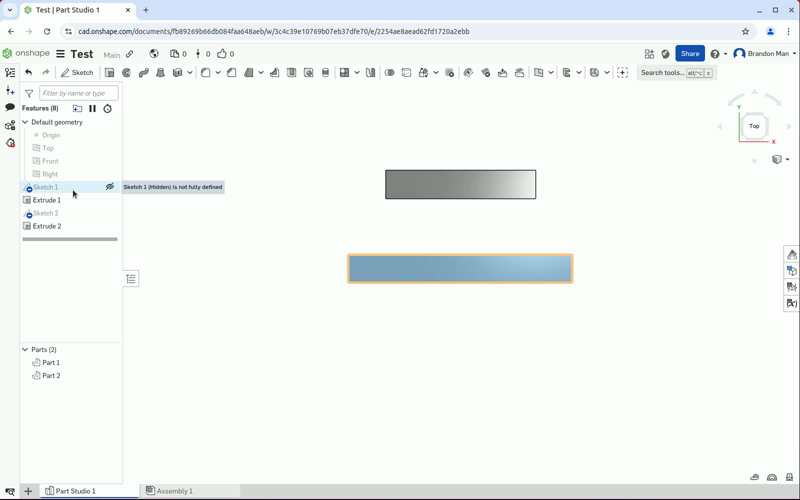
click(73, 189)
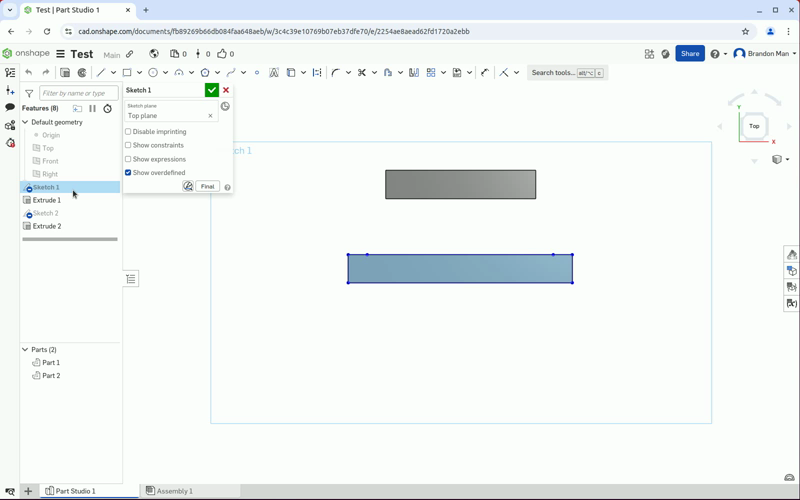
mouse_move(229, 92)
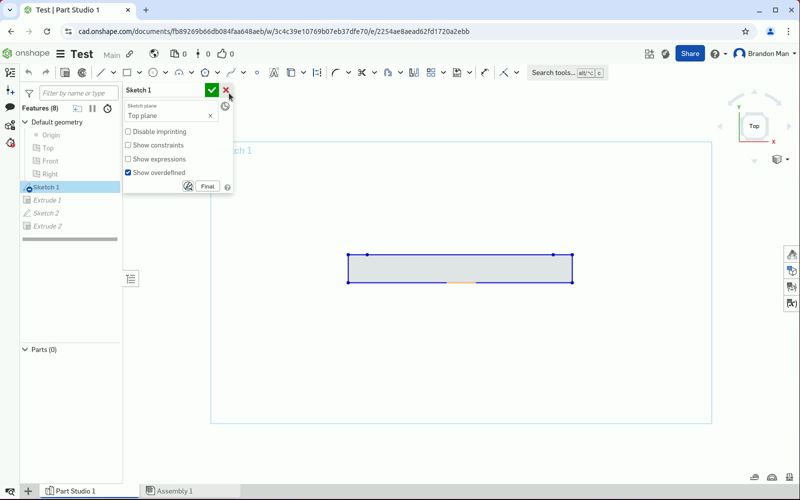
click(229, 92)
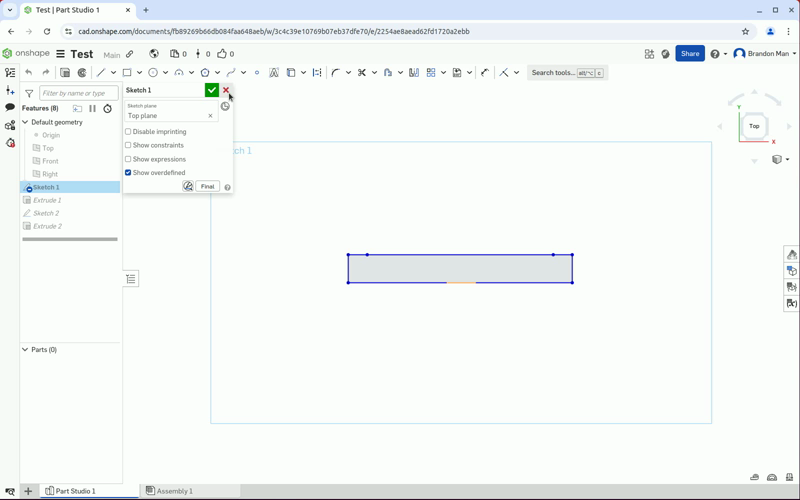
key(shift+s)
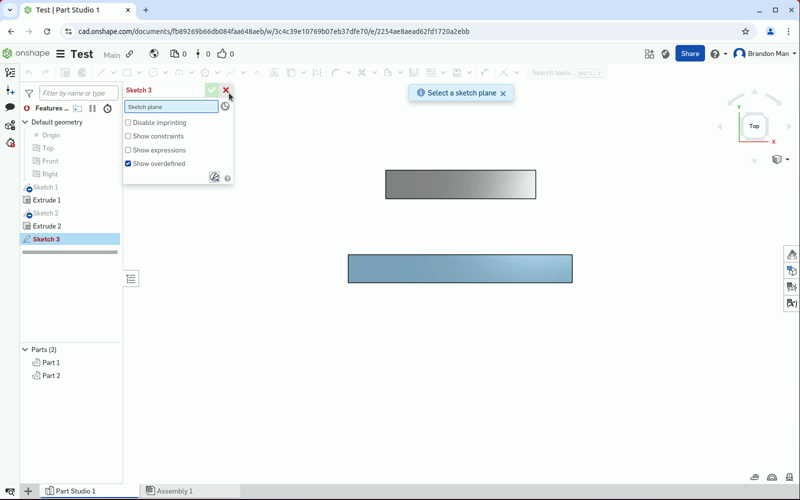
mouse_move(73, 150)
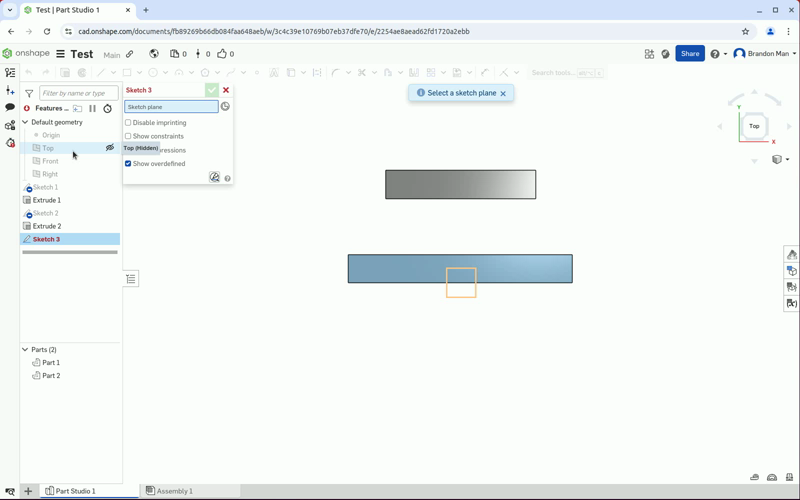
click(73, 150)
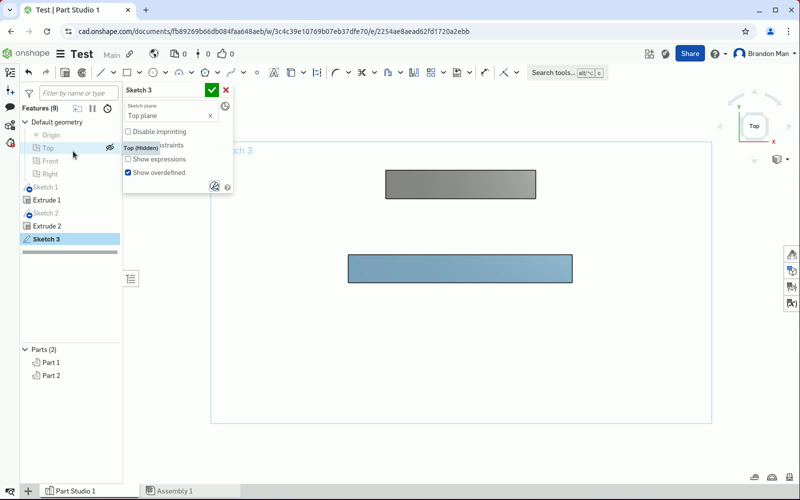
mouse_move(73, 352)
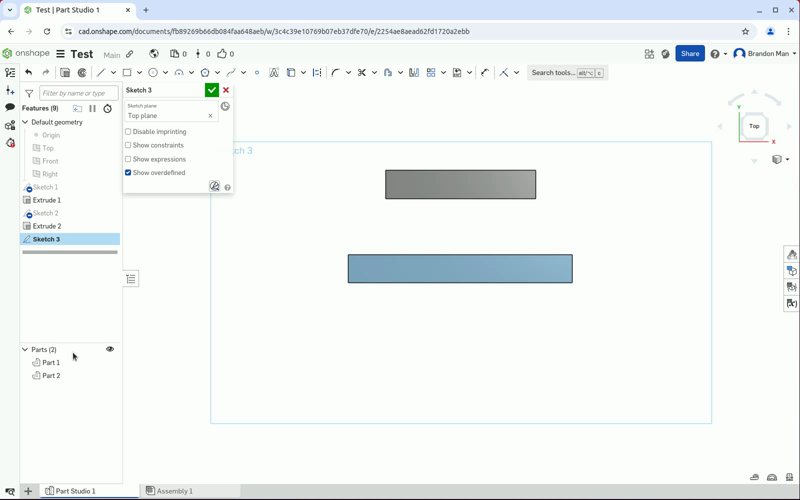
key(y)
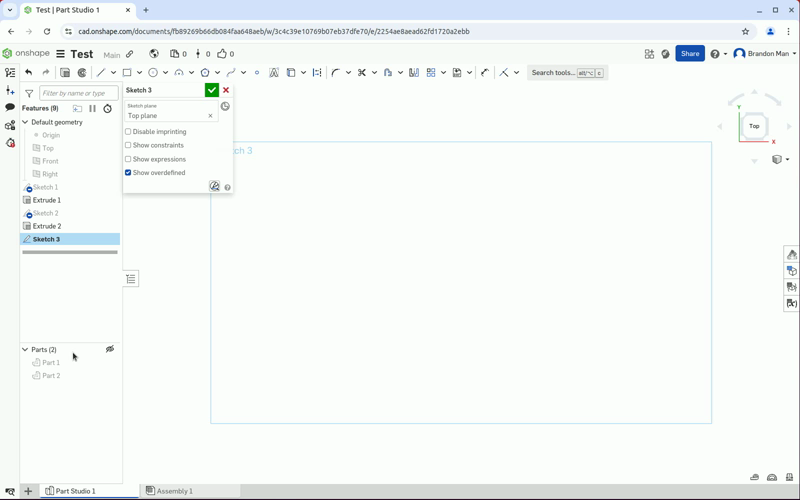
key(l)
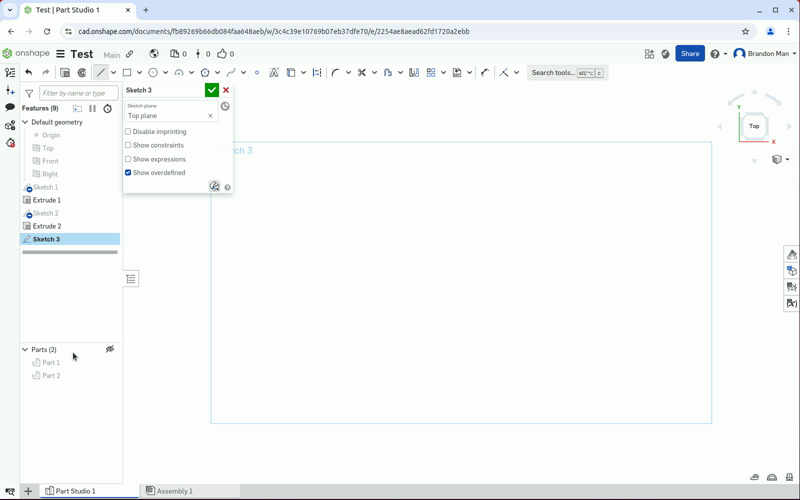
key_down(shift)
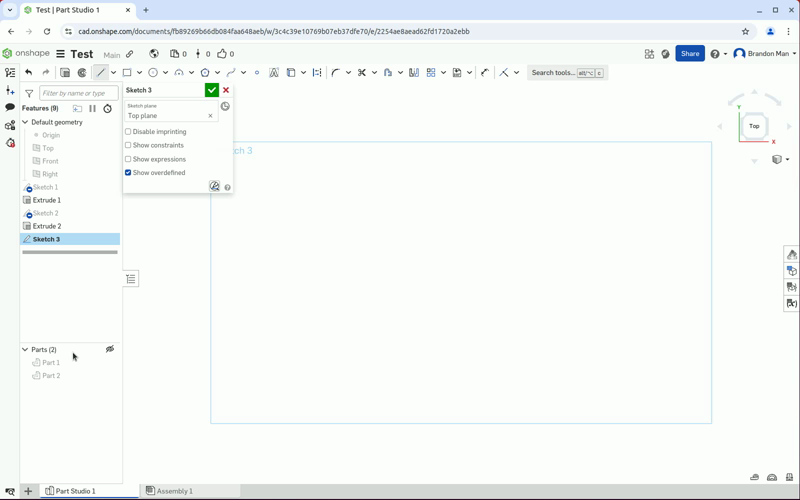
mouse_move(366, 254)
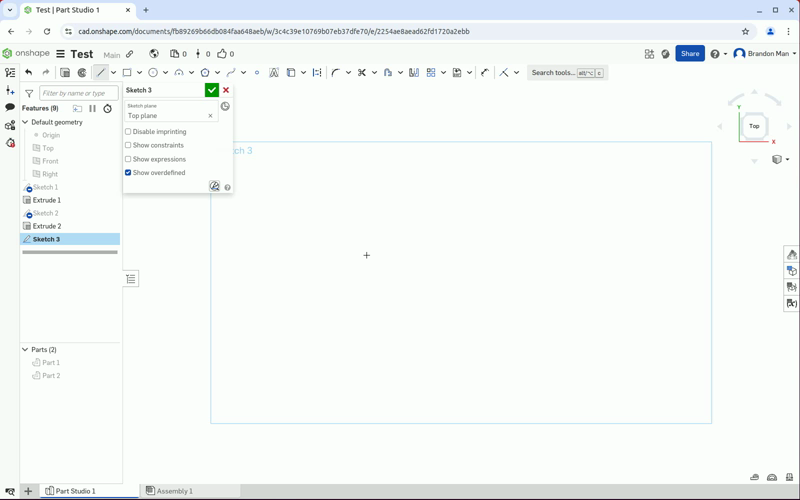
click(366, 254)
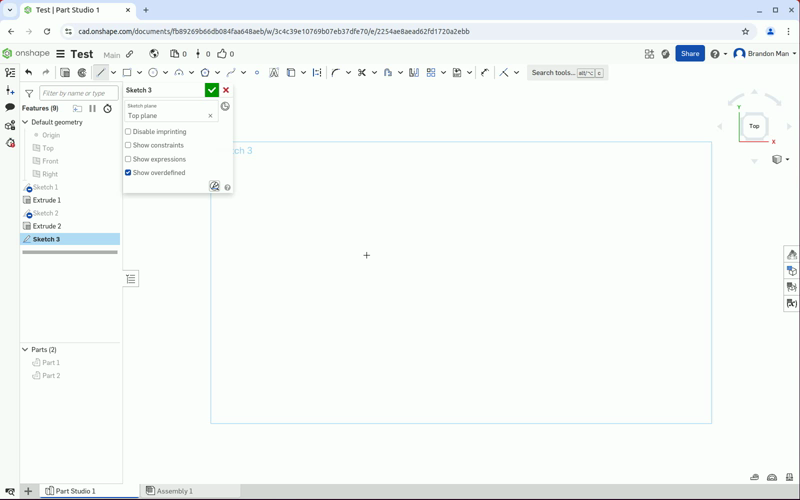
key_up(shift)
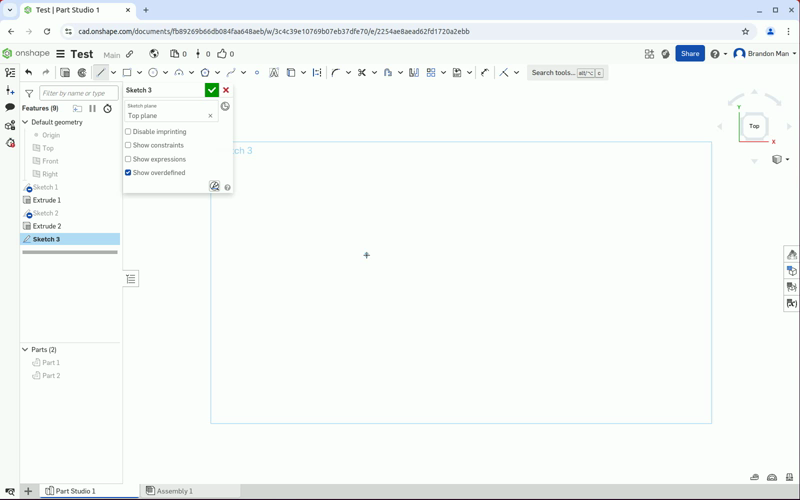
key_down(shift)
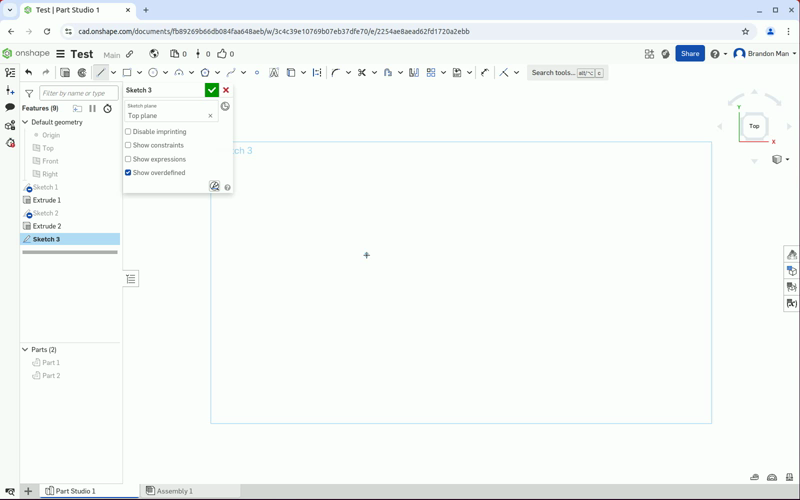
mouse_move(553, 254)
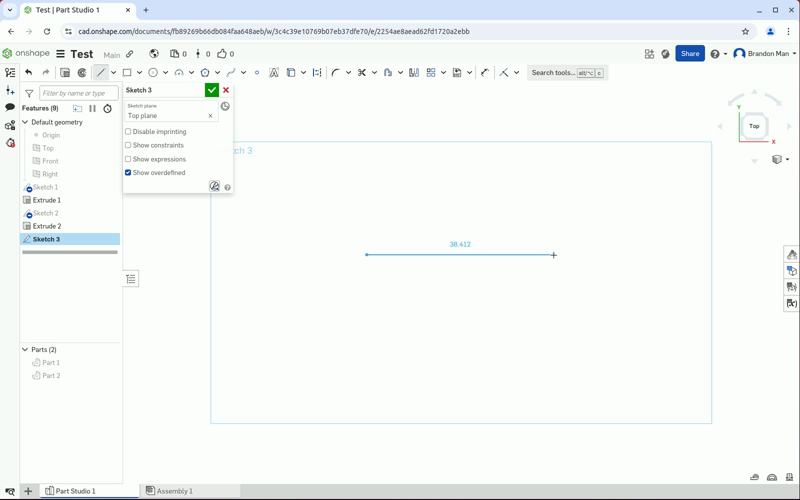
click(553, 254)
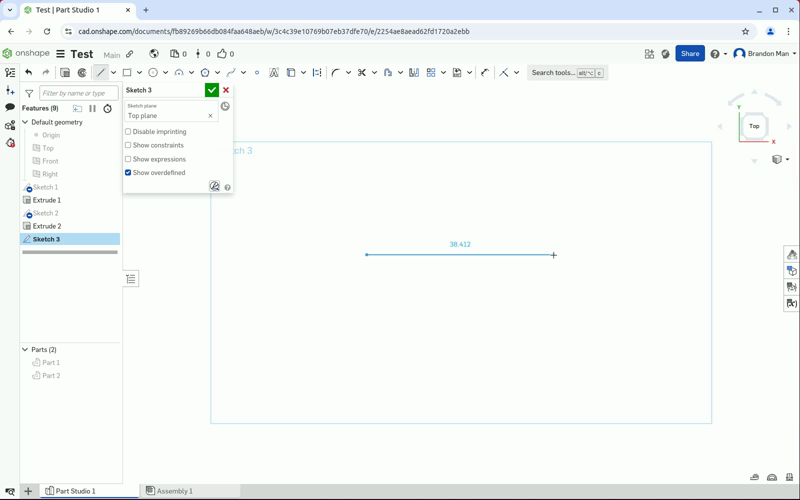
key_up(shift)
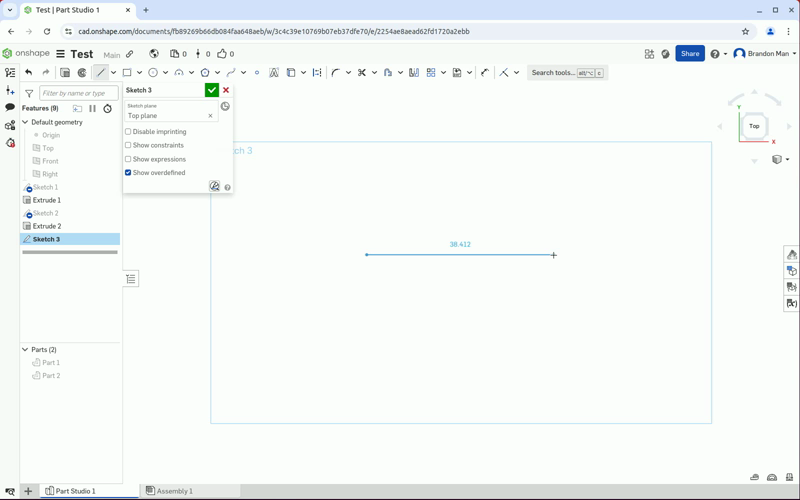
key_down(shift)
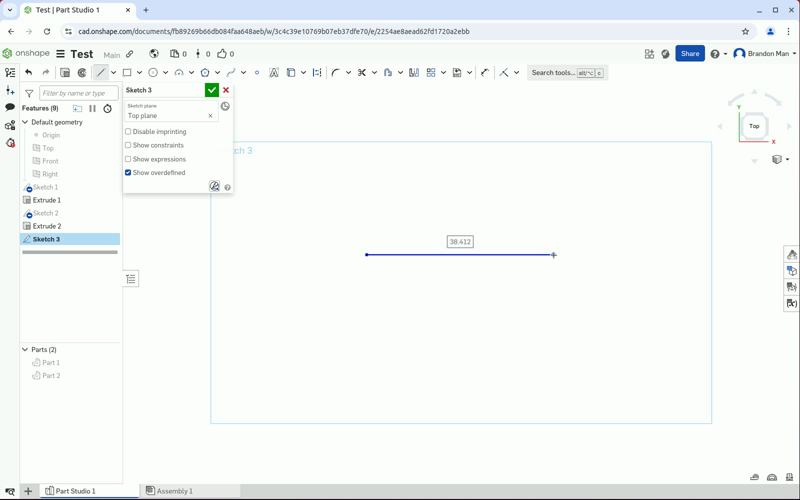
mouse_move(583, 254)
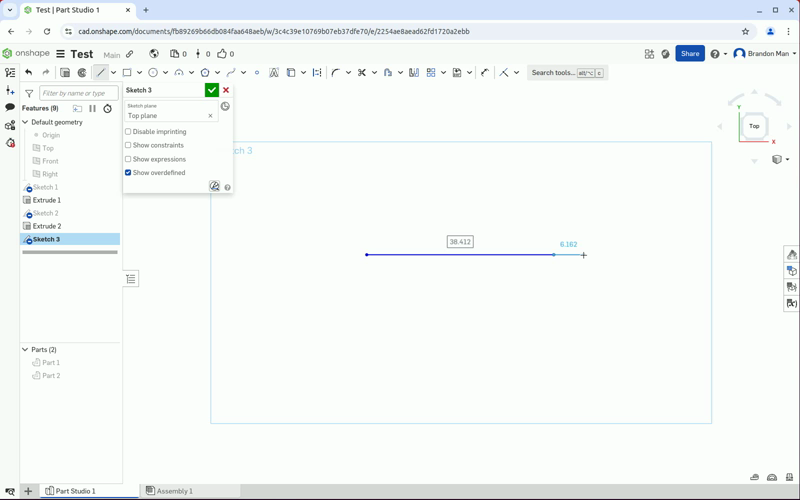
mouse_move(553, 227)
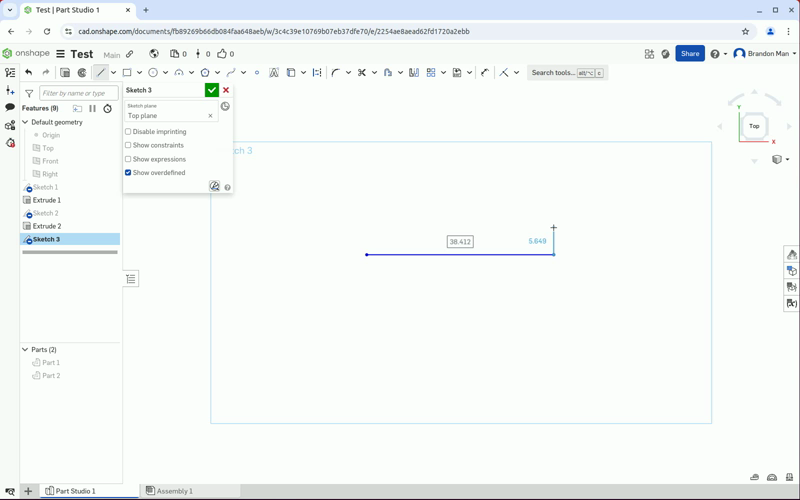
click(553, 227)
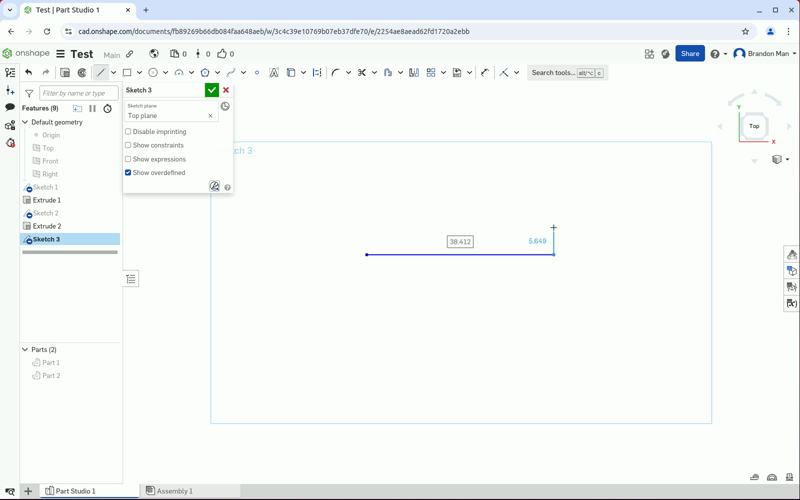
key_up(shift)
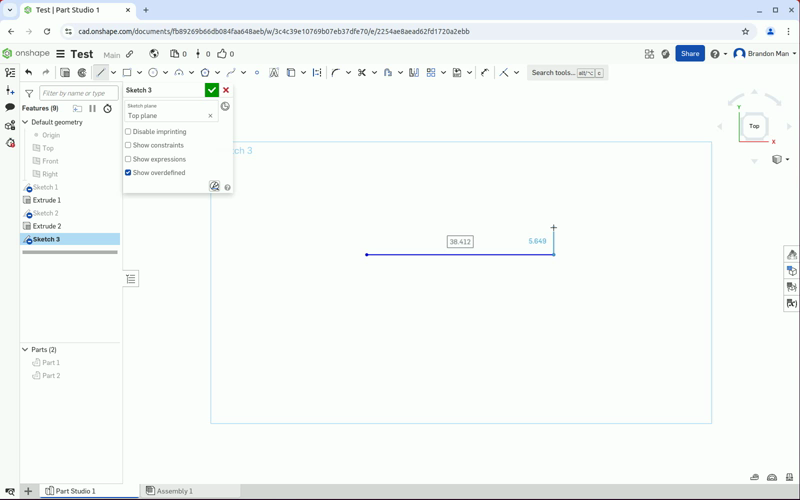
key_down(shift)
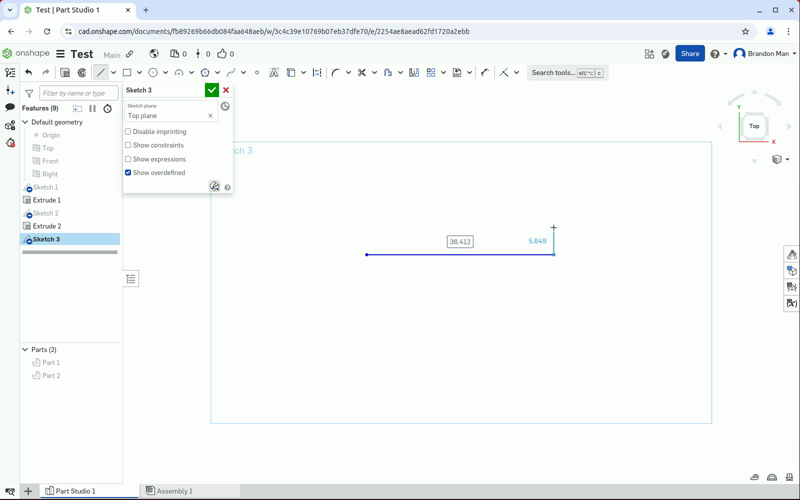
mouse_move(583, 227)
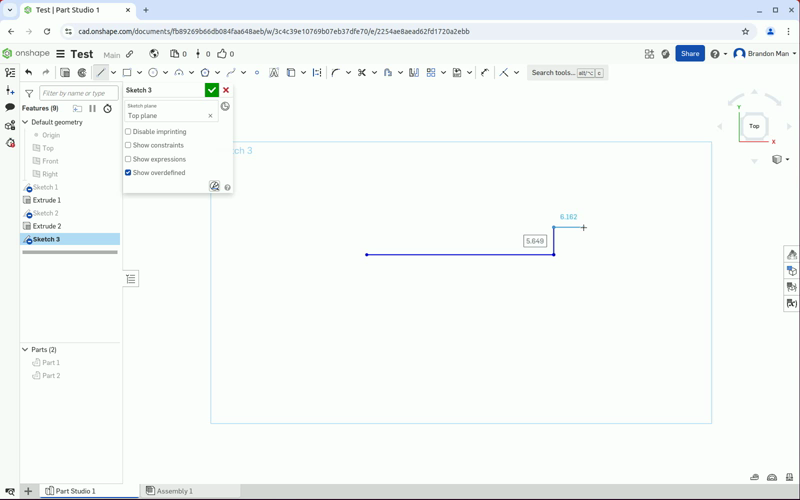
mouse_move(540, 227)
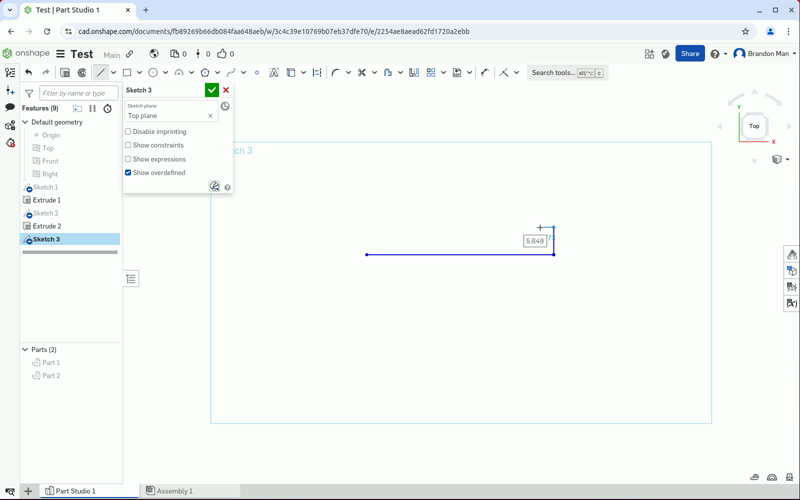
click(540, 227)
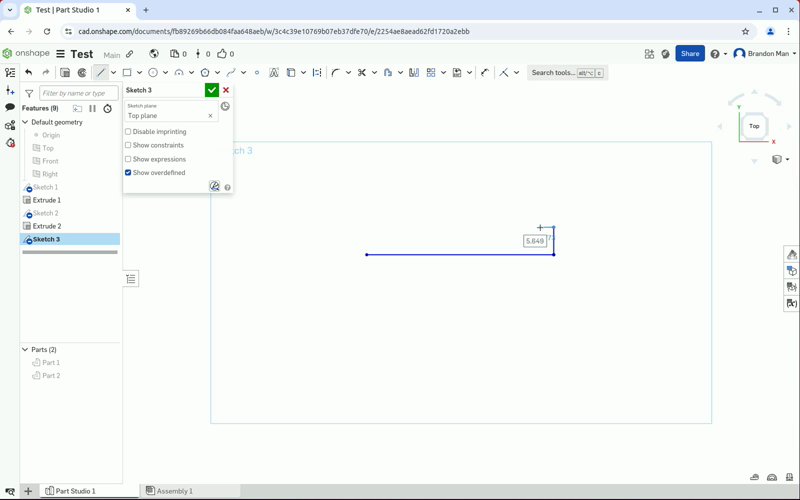
key_up(shift)
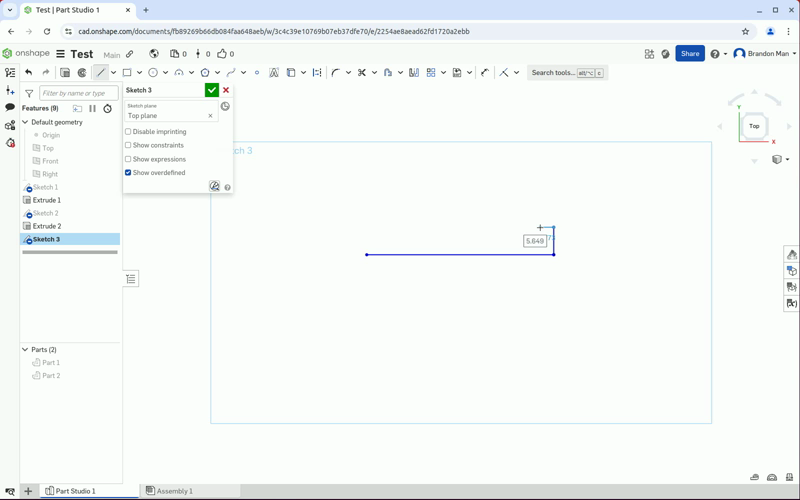
key_down(shift)
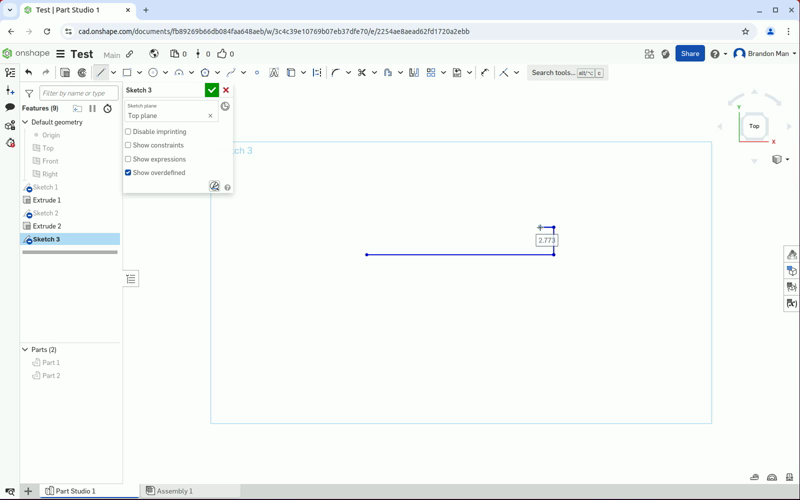
mouse_move(380, 227)
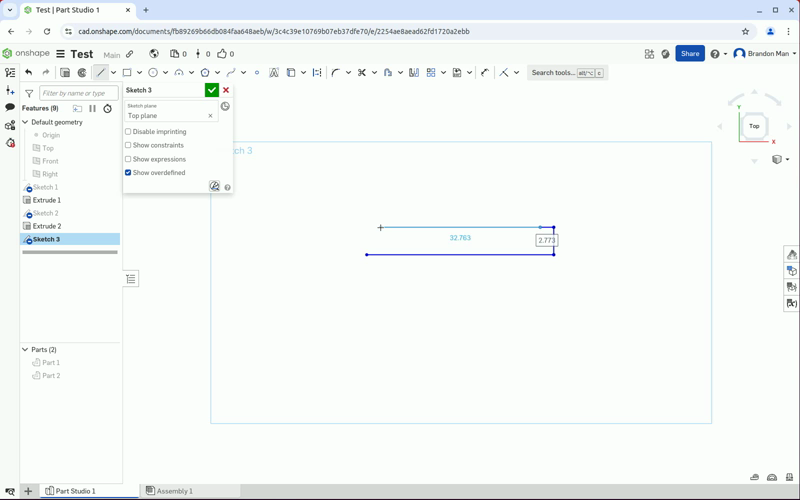
click(380, 227)
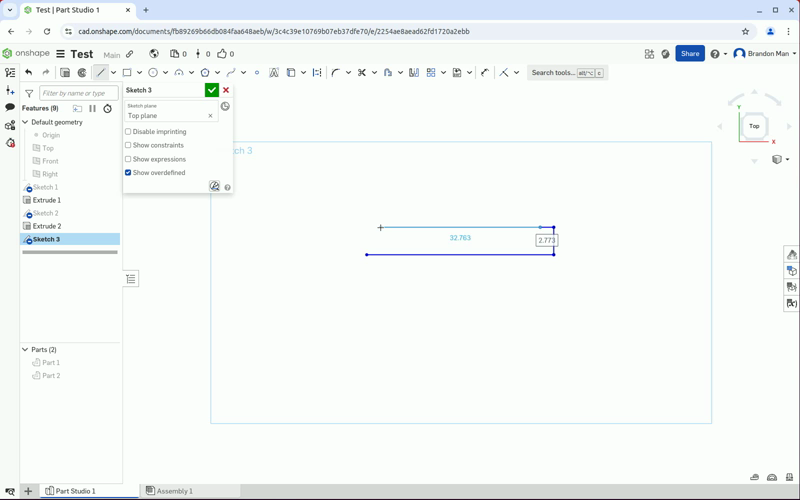
key_up(shift)
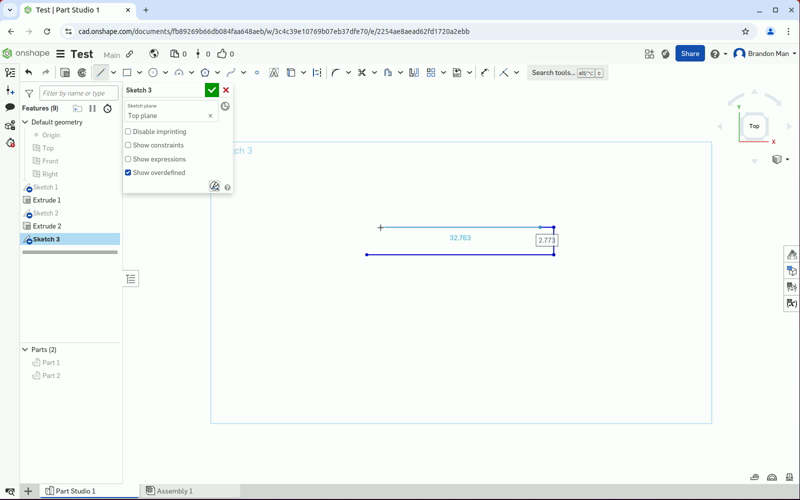
key_down(shift)
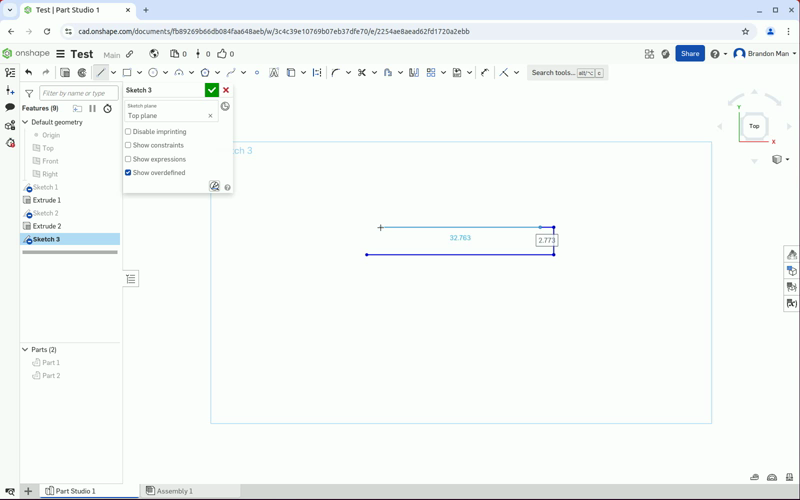
mouse_move(410, 227)
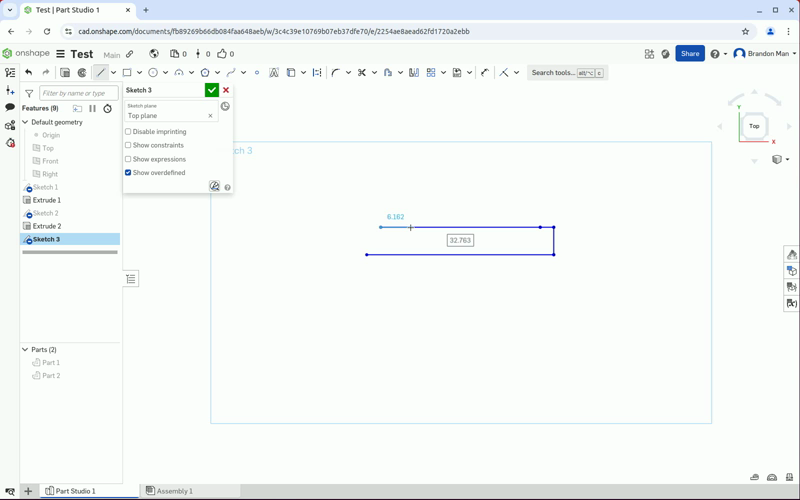
mouse_move(366, 227)
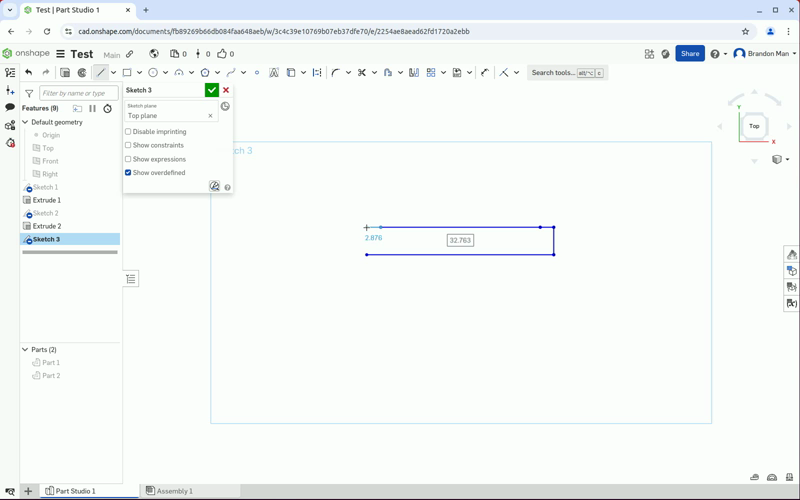
click(366, 227)
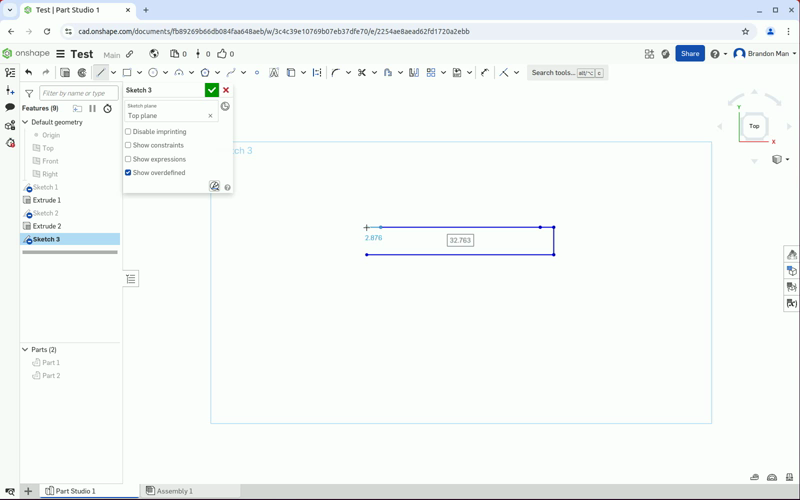
key_up(shift)
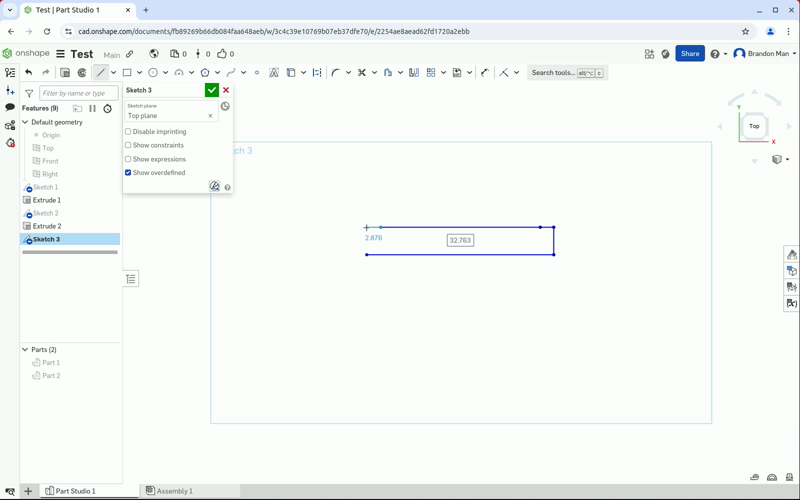
mouse_move(396, 227)
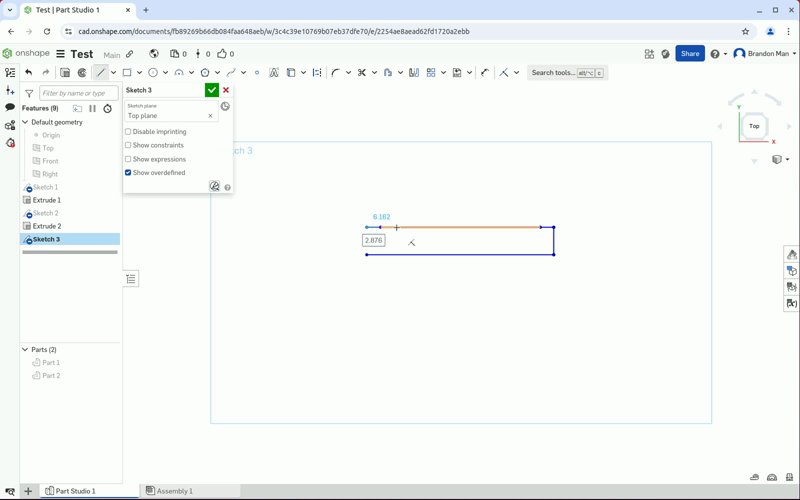
key_down(shift)
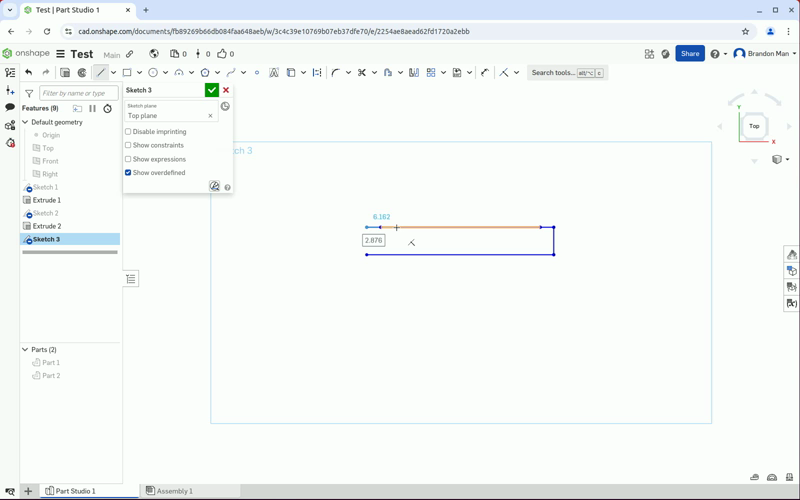
mouse_move(366, 254)
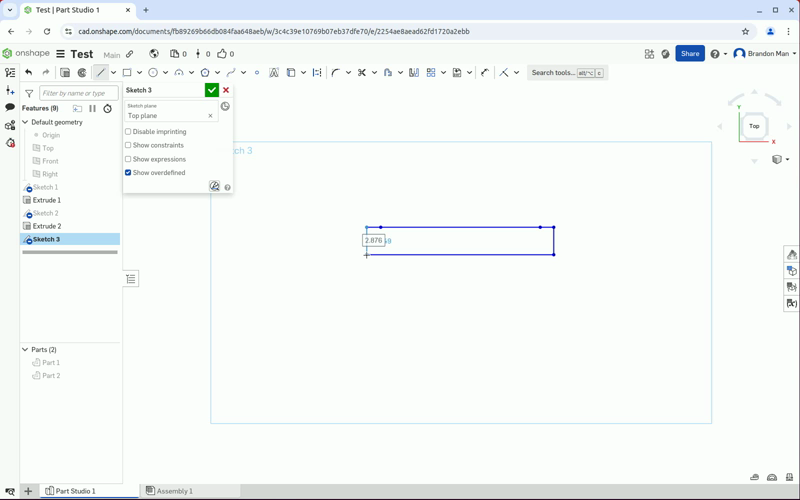
key_up(shift)
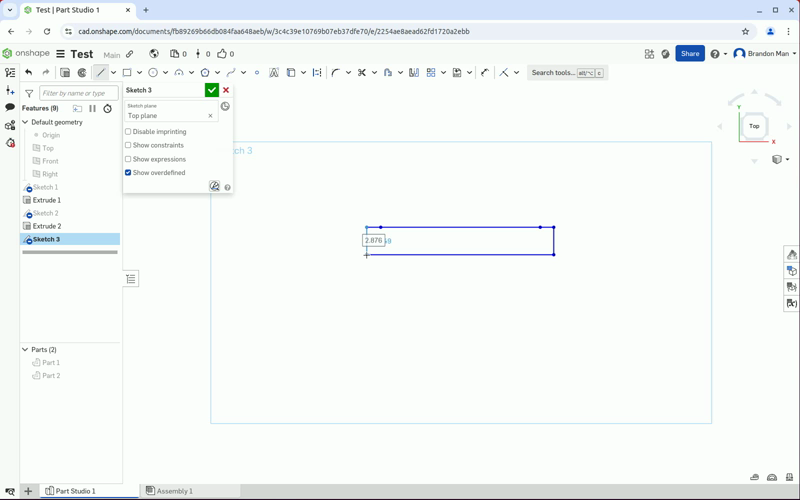
click(366, 254)
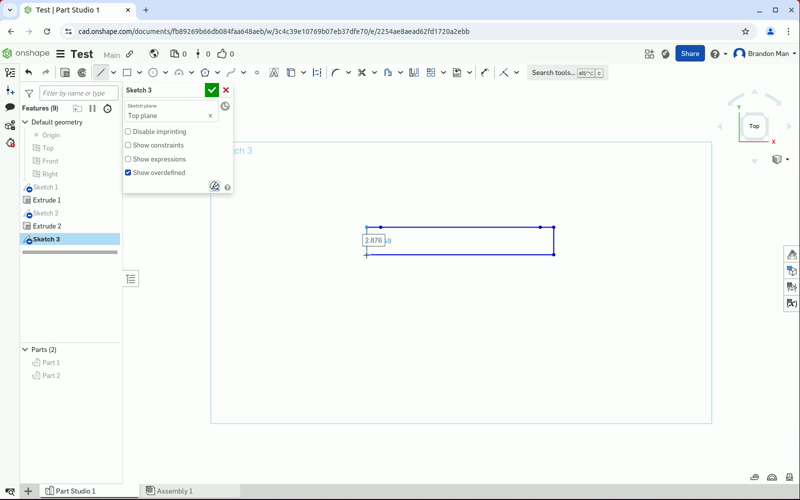
key(esc)
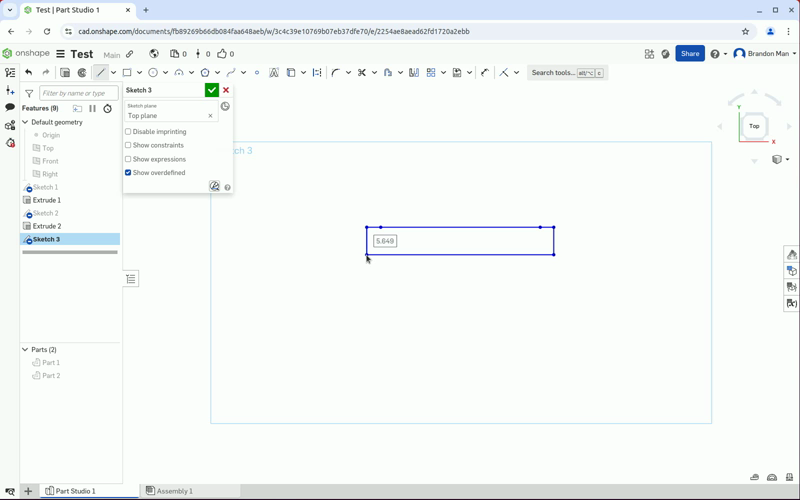
mouse_move(463, 245)
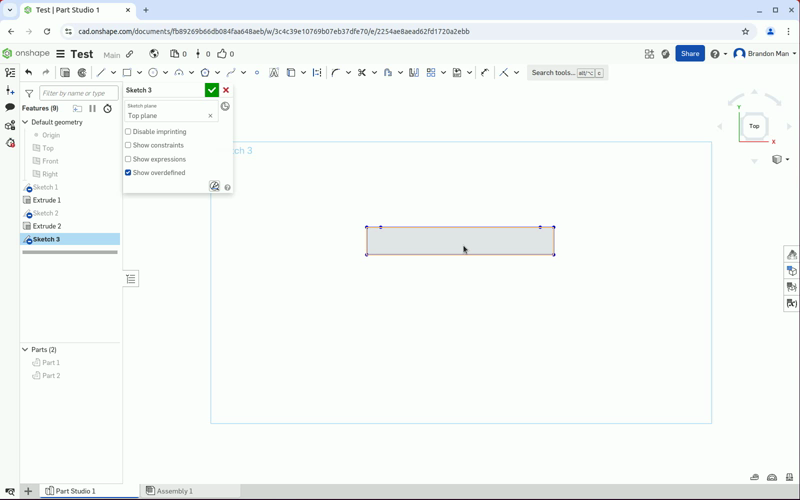
click(463, 245)
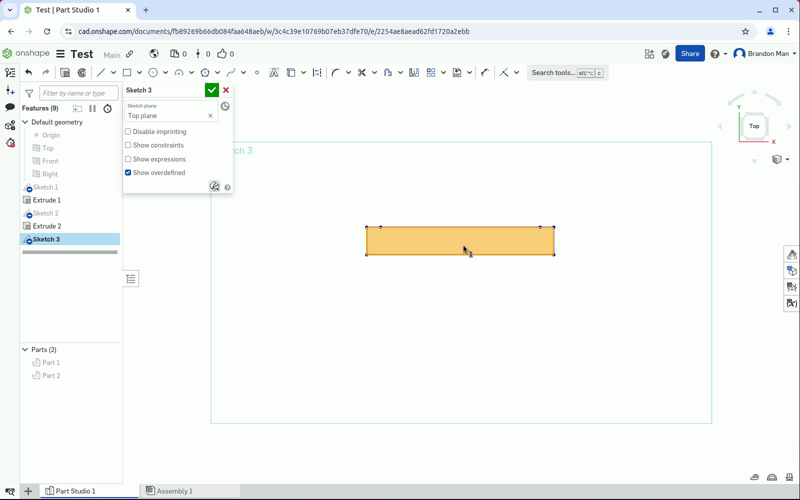
mouse_move(73, 352)
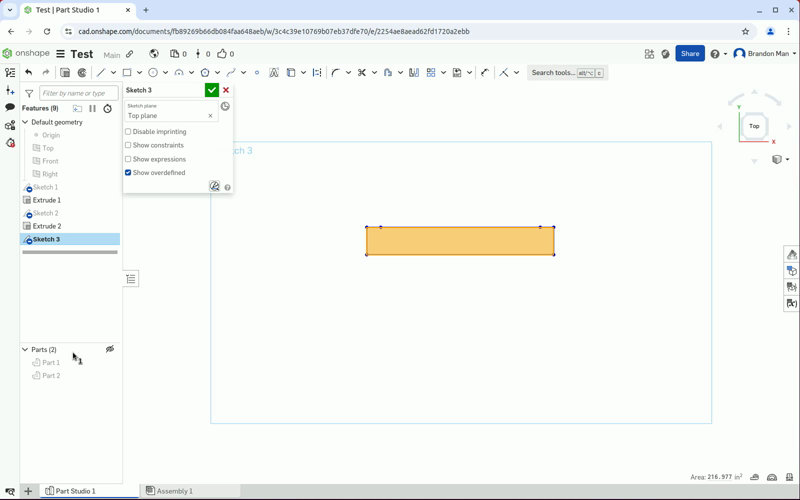
key(shift+y)
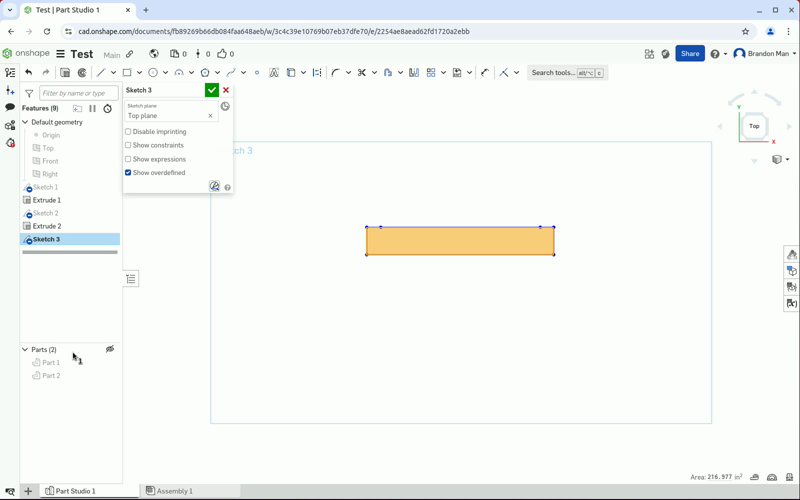
key(shift+e)
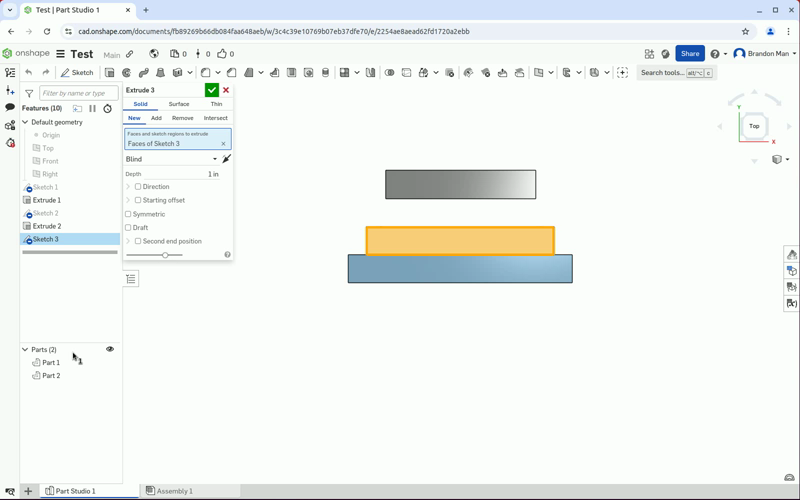
mouse_move(143, 106)
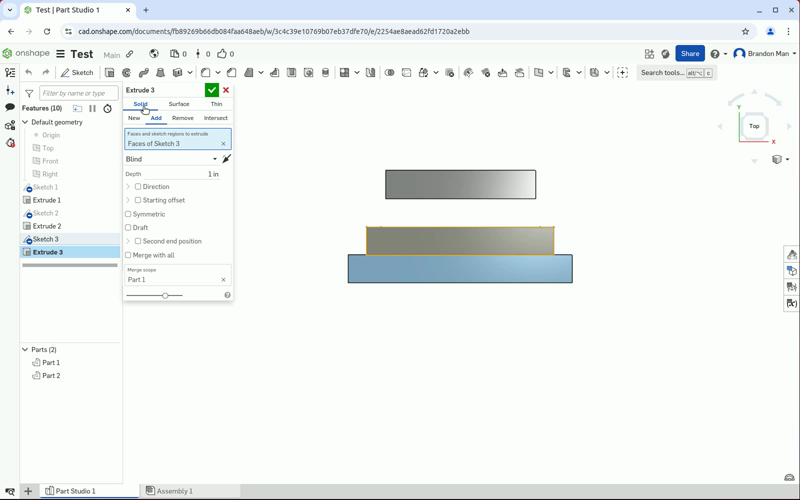
click(143, 106)
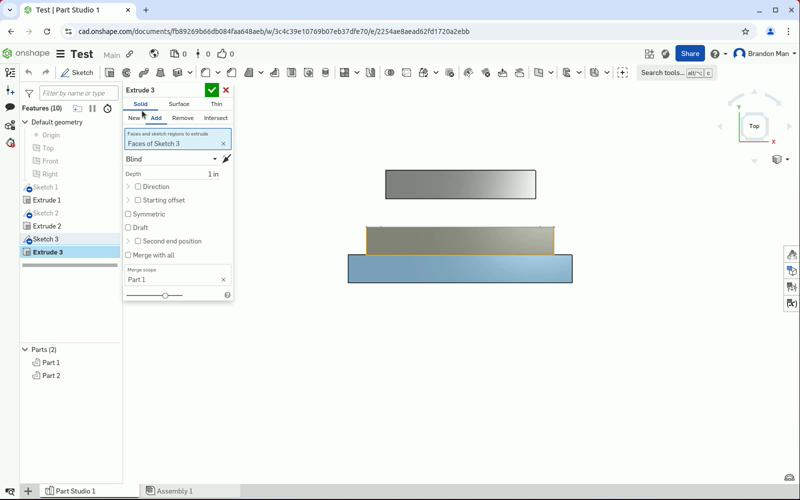
mouse_move(137, 120)
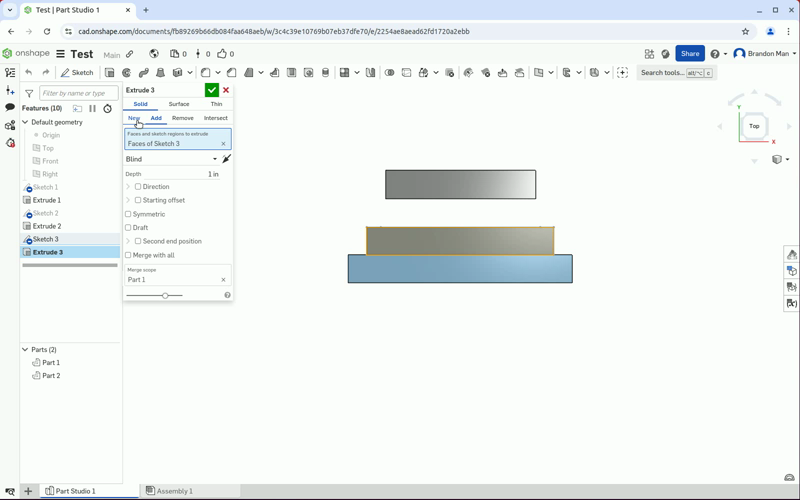
click(137, 120)
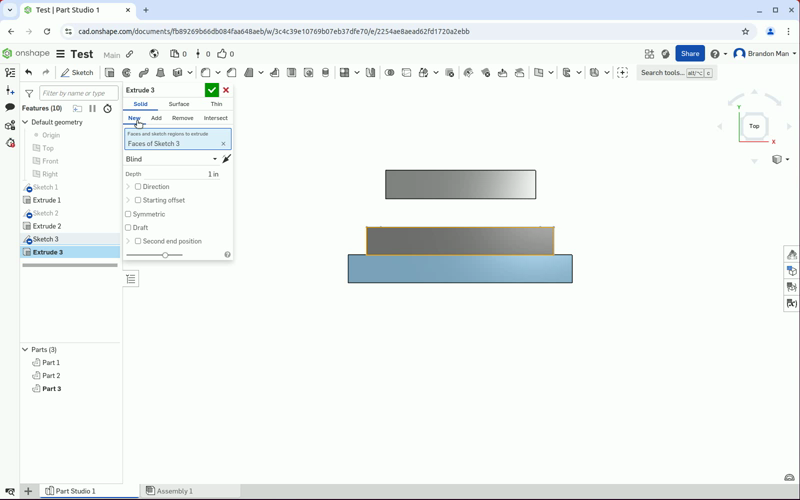
key(tab, 4)
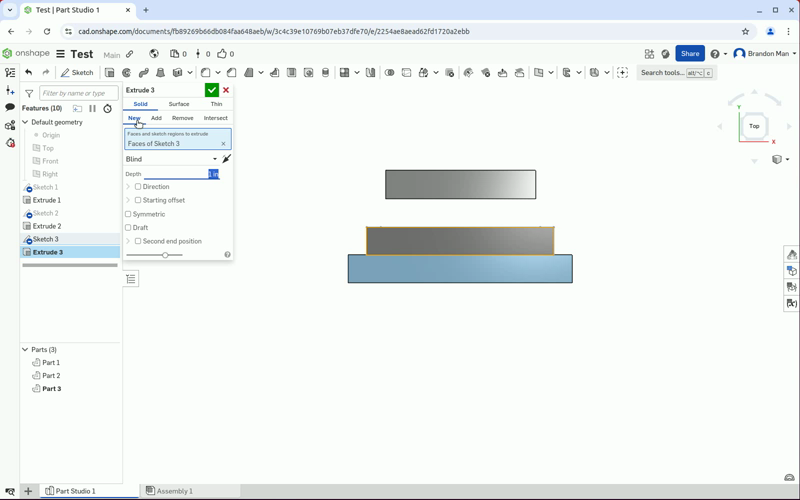
text(3.851)
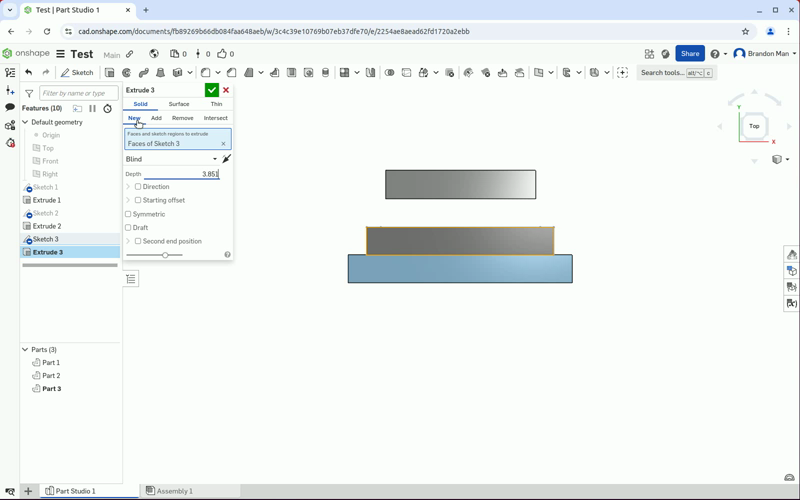
key(enter)
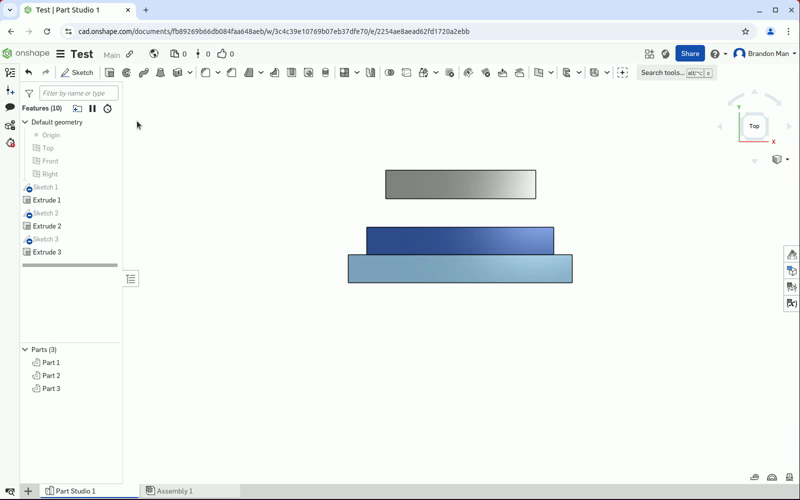
key(shift+h)
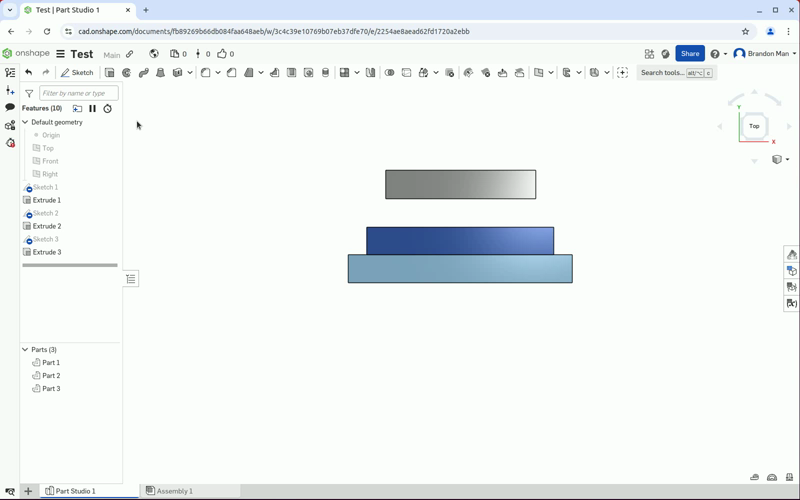
key(shift+h)
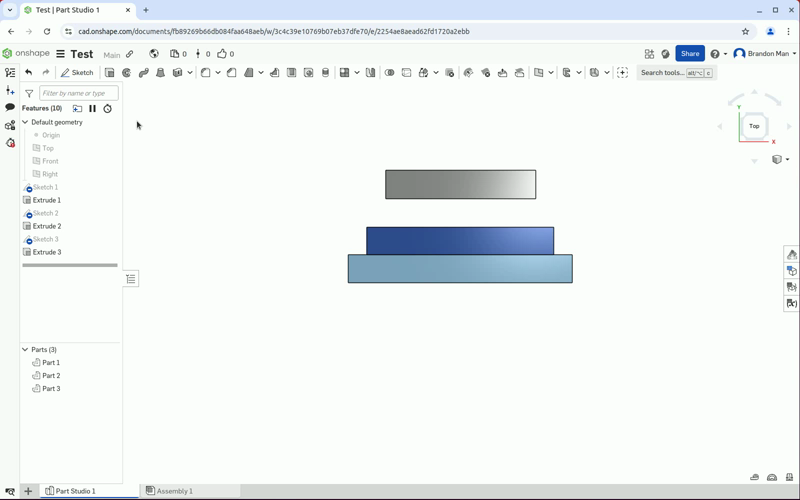
mouse_move(73, 189)
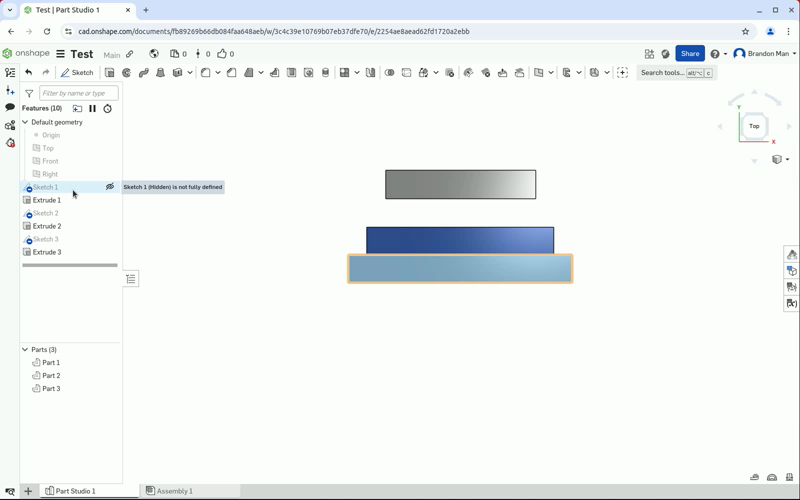
click(73, 189)
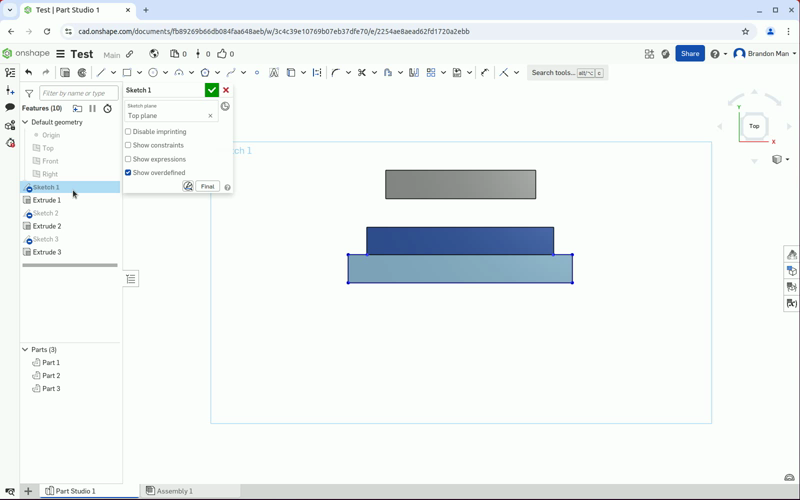
mouse_move(229, 92)
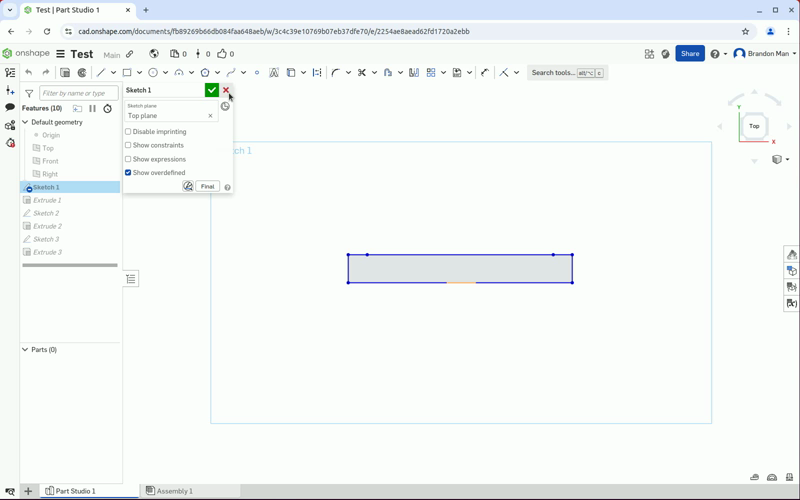
click(229, 92)
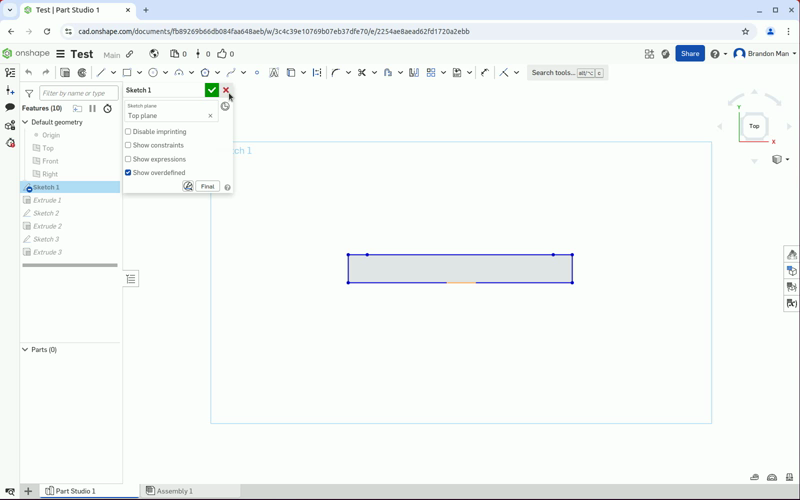
key(shift+s)
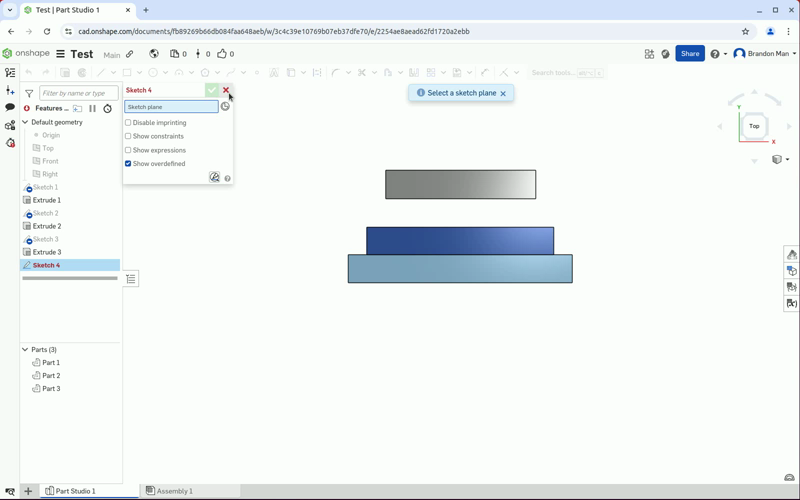
mouse_move(73, 150)
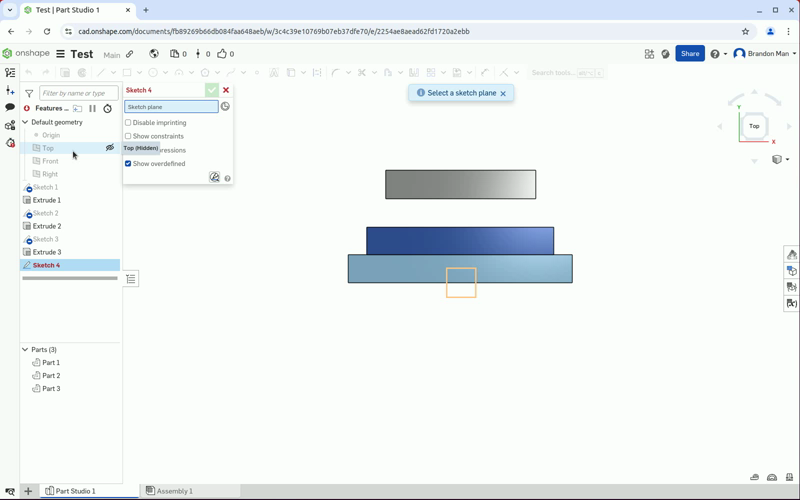
click(73, 150)
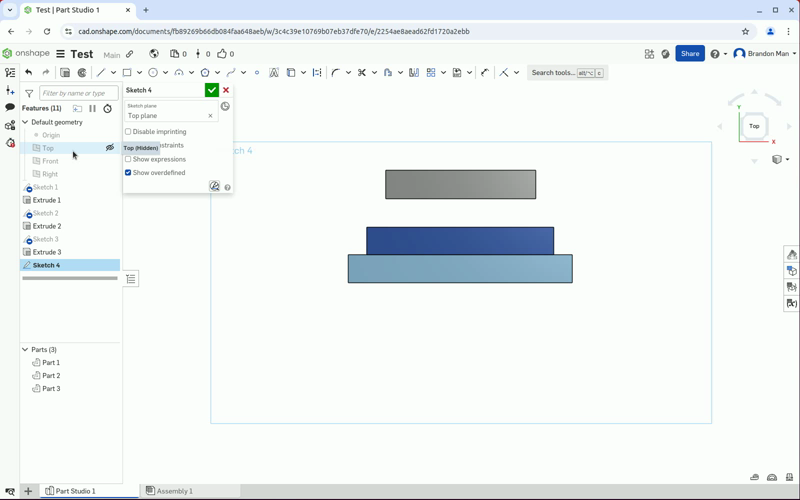
mouse_move(73, 352)
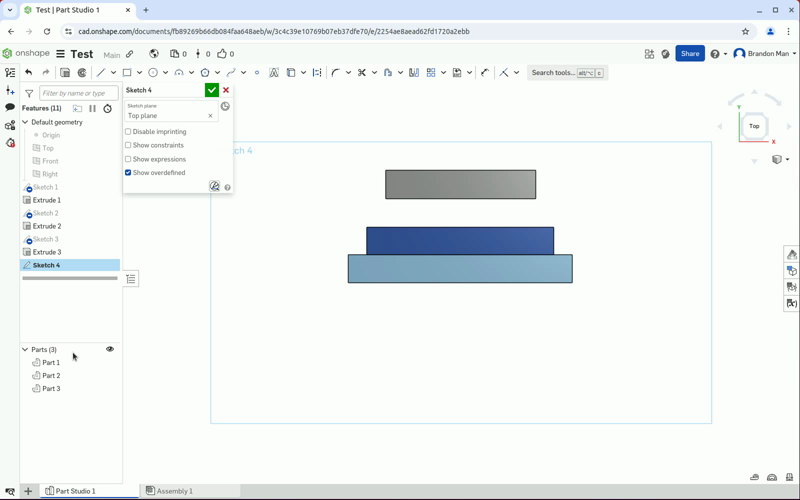
key(y)
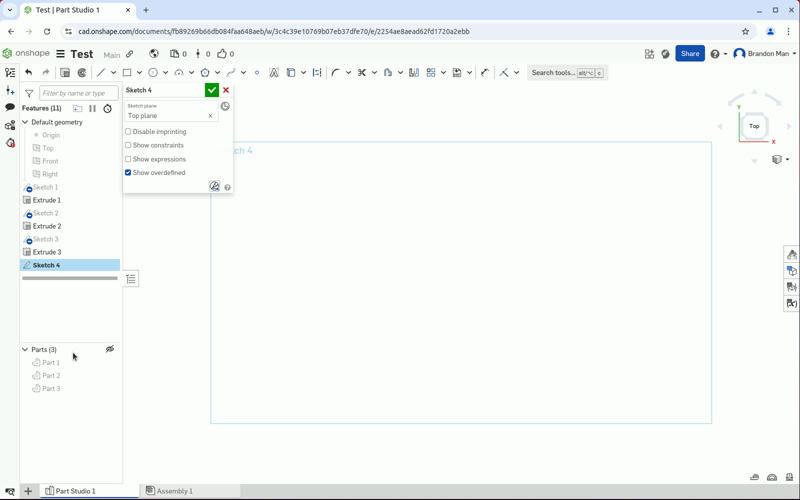
key(l)
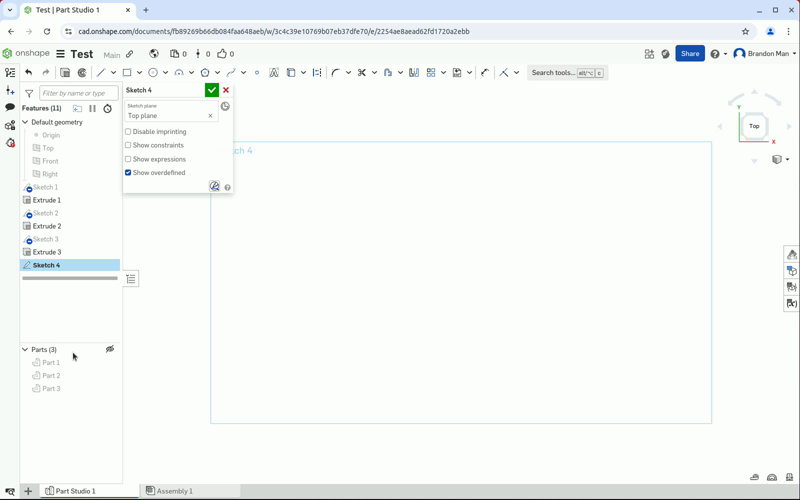
key_down(shift)
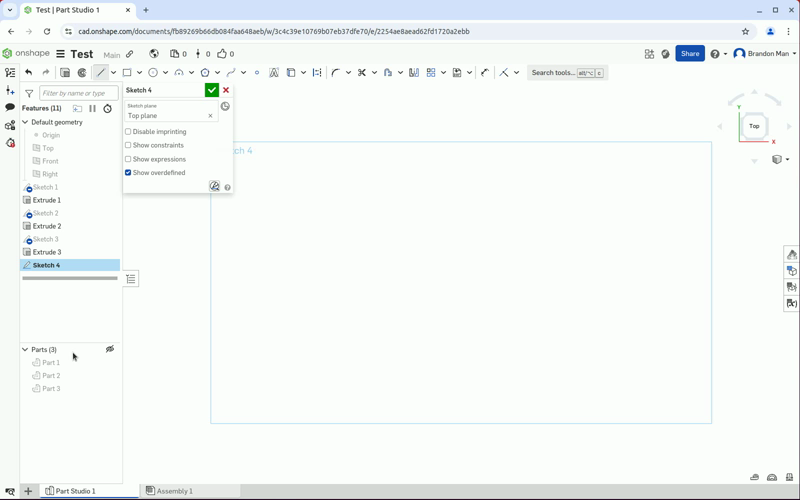
mouse_move(379, 226)
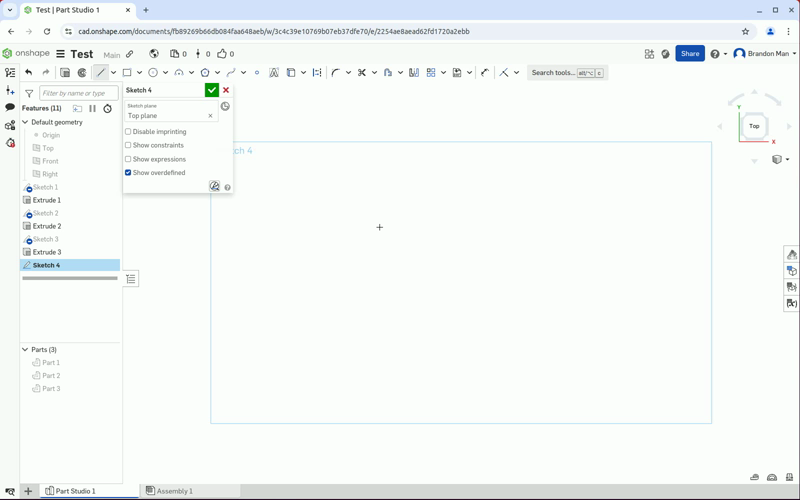
click(379, 226)
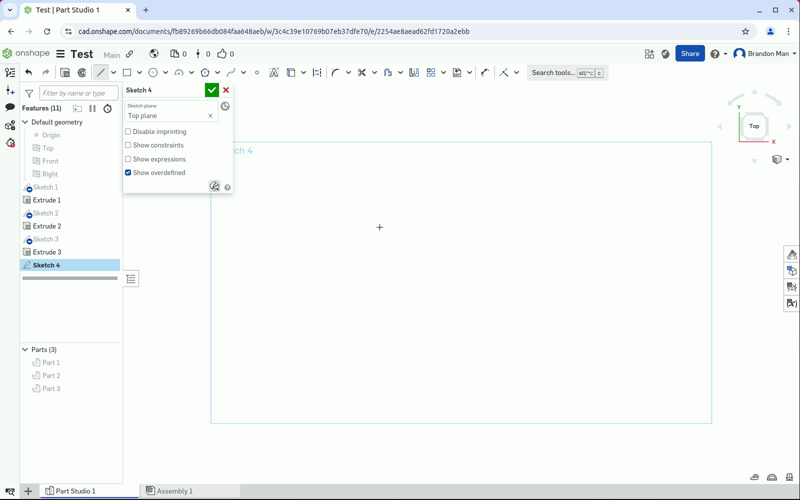
key_up(shift)
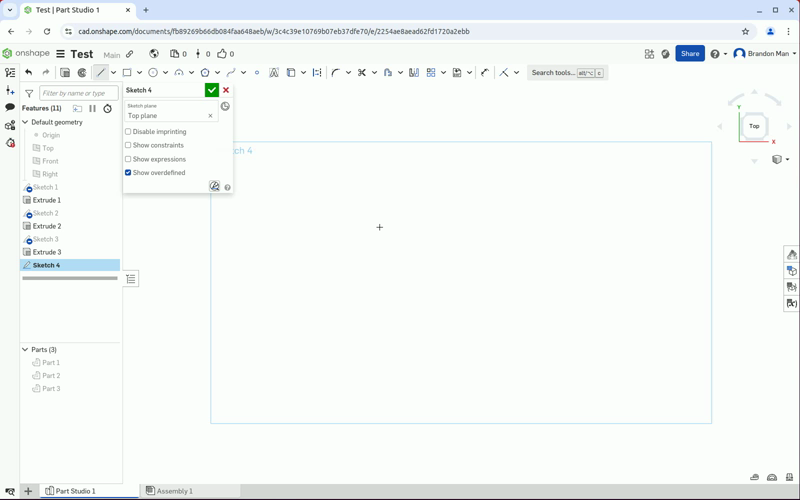
key_down(shift)
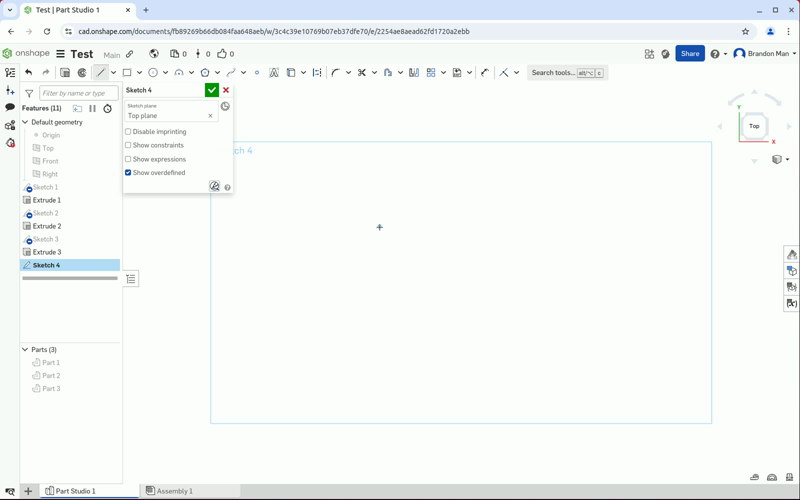
mouse_move(541, 226)
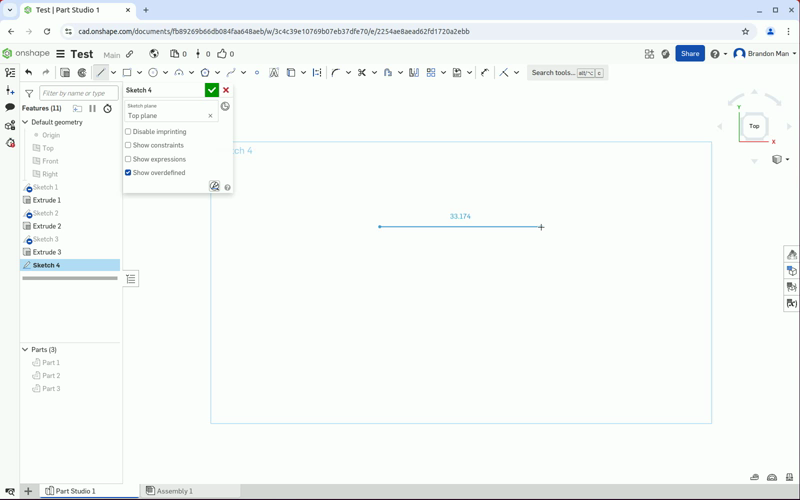
click(541, 226)
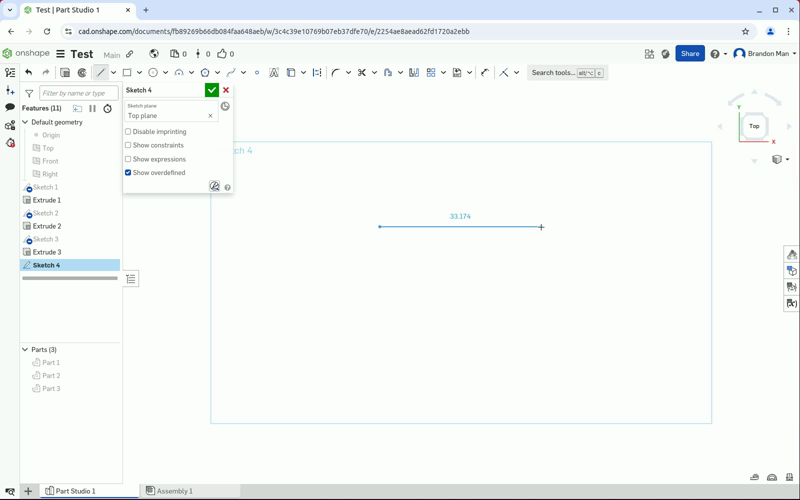
key_up(shift)
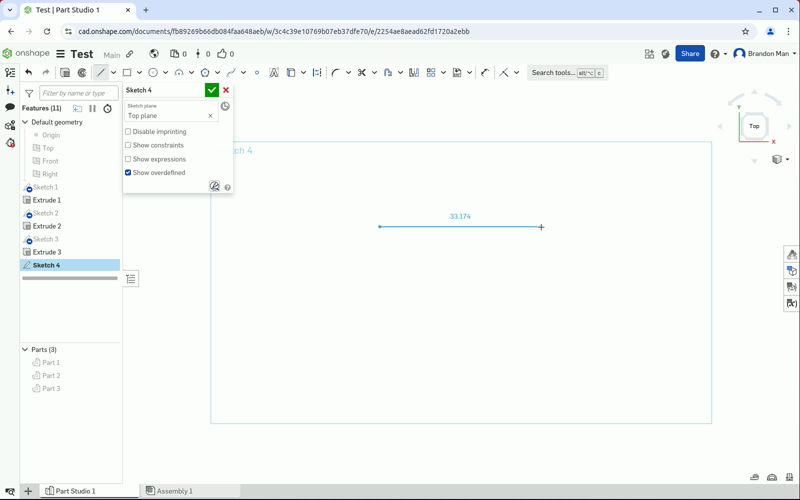
key_down(shift)
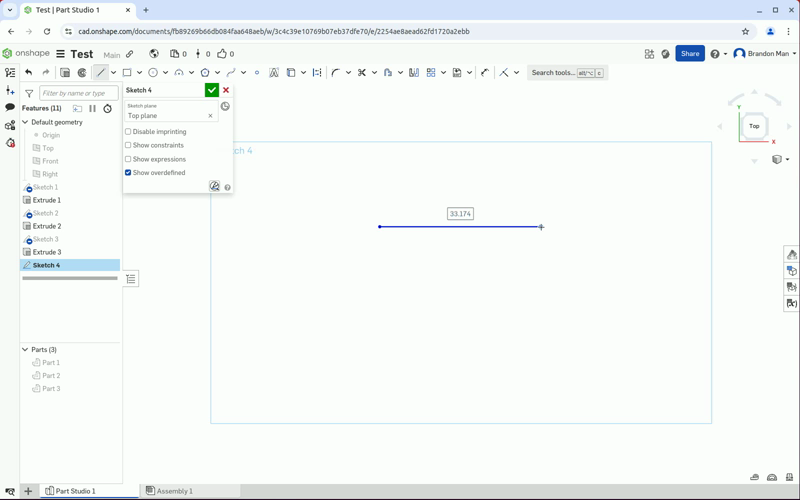
mouse_move(571, 226)
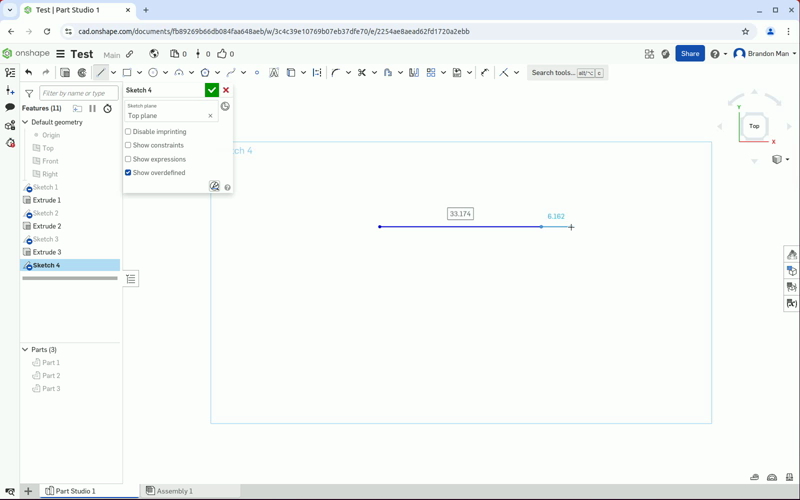
mouse_move(541, 197)
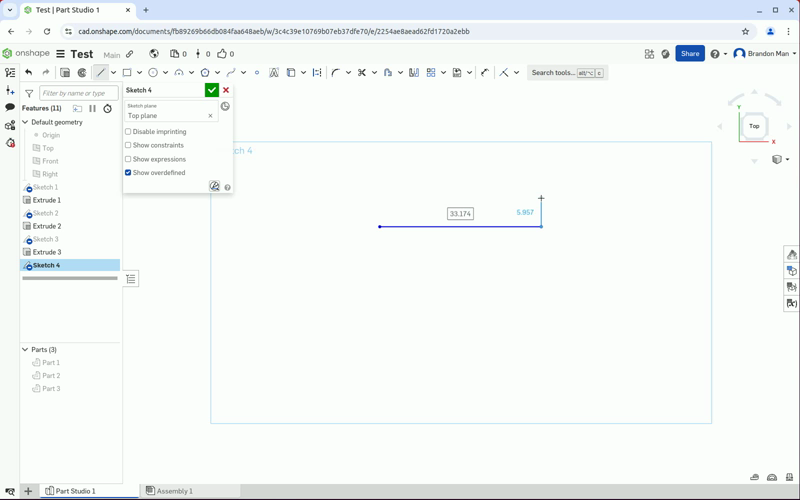
click(541, 197)
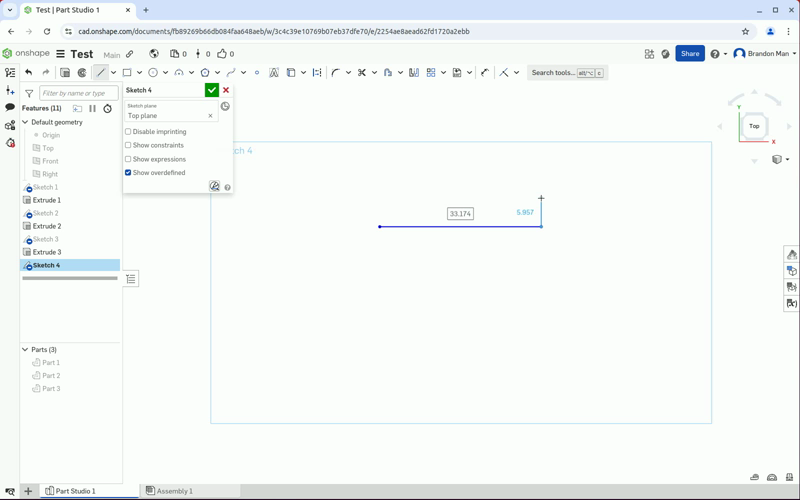
key_up(shift)
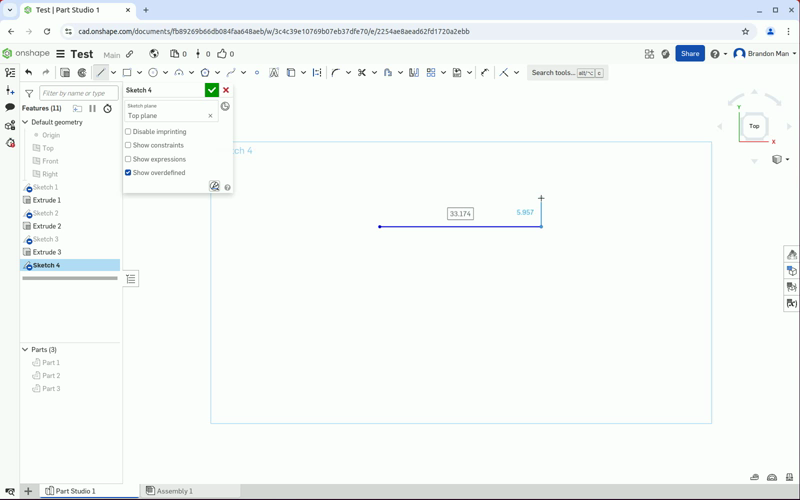
key_down(shift)
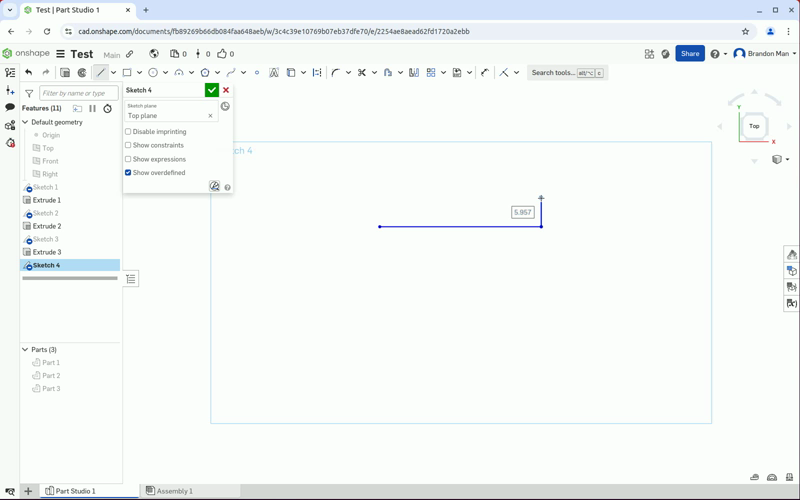
mouse_move(571, 197)
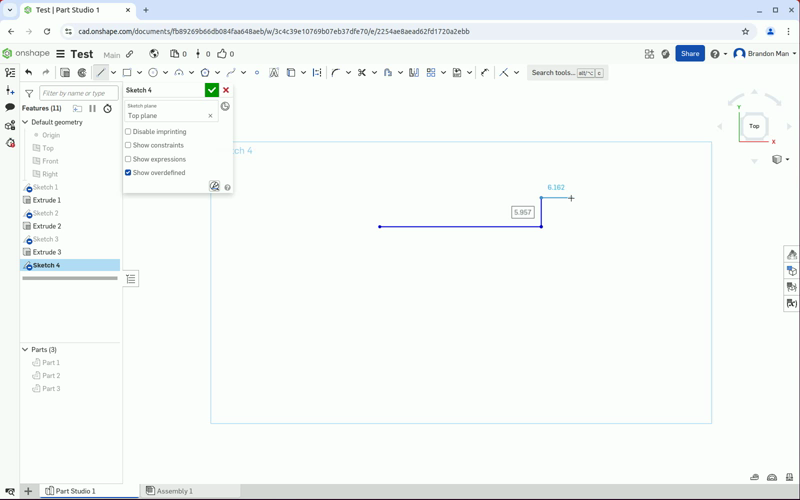
mouse_move(536, 197)
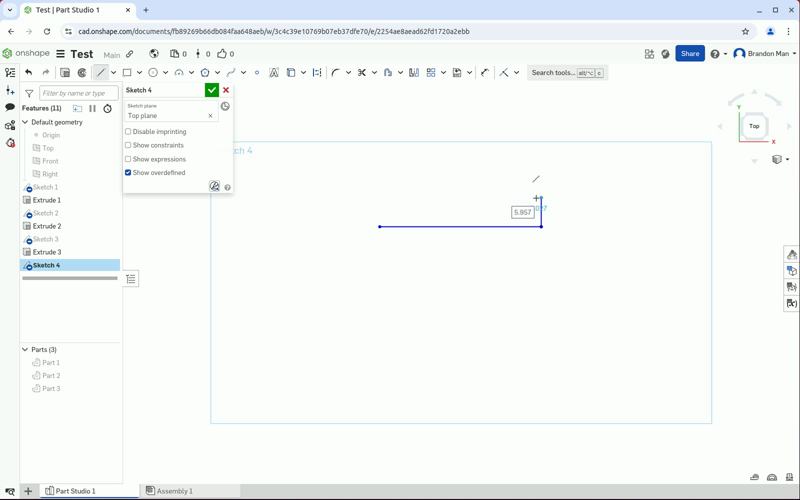
scroll(6)
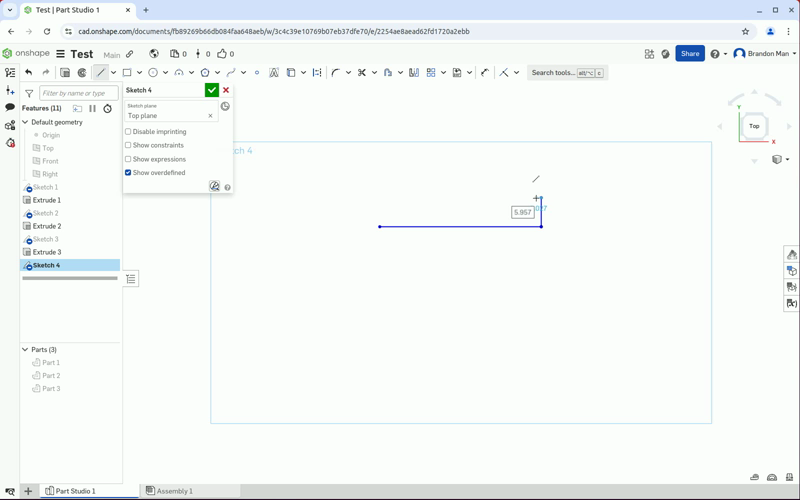
scroll(6)
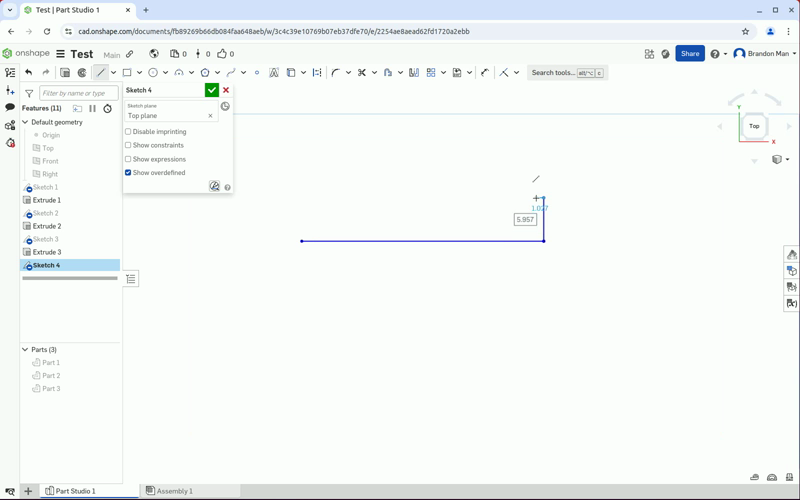
scroll(6)
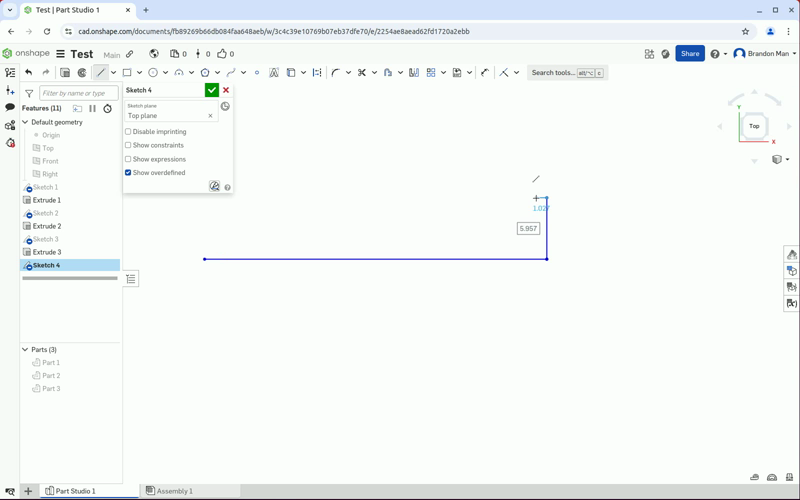
scroll(6)
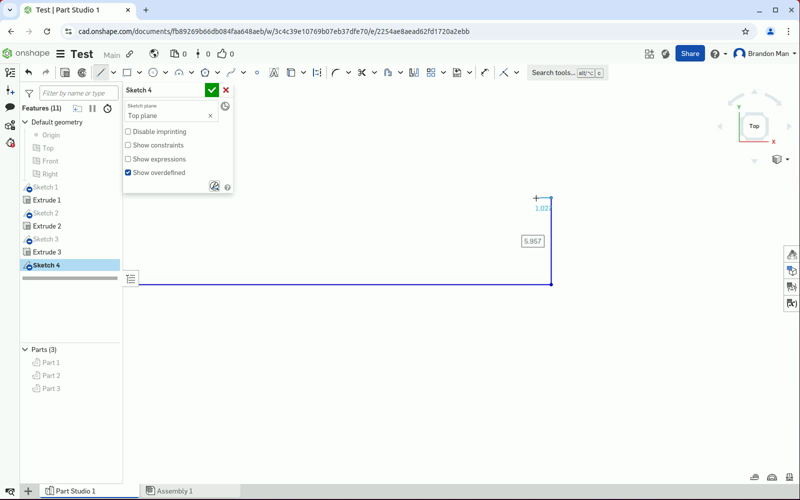
scroll(6)
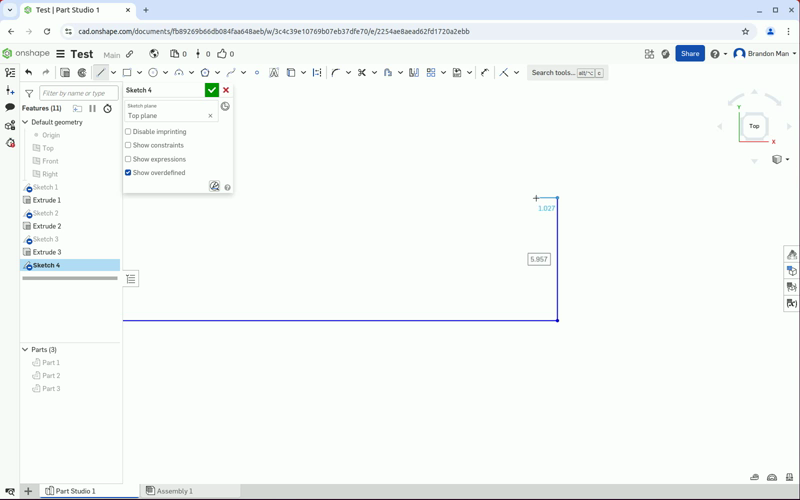
scroll(6)
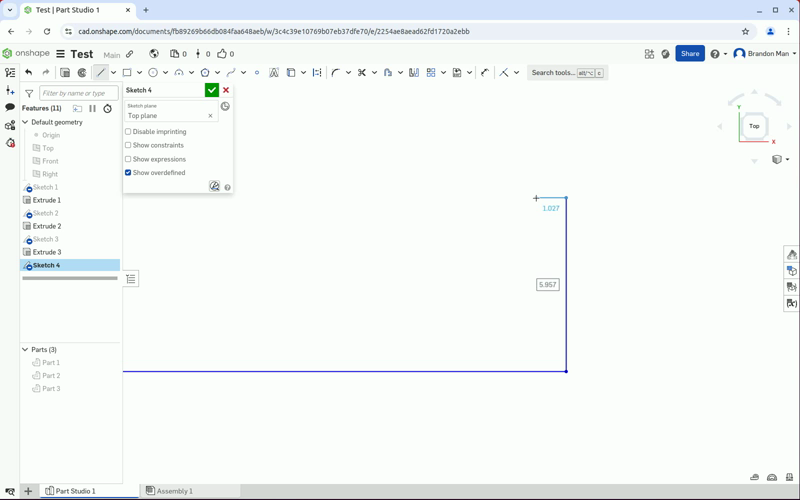
scroll(6)
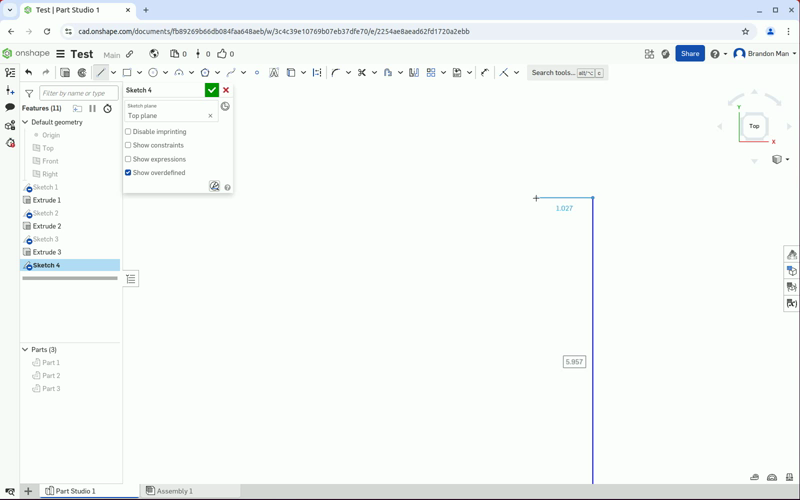
click(536, 197)
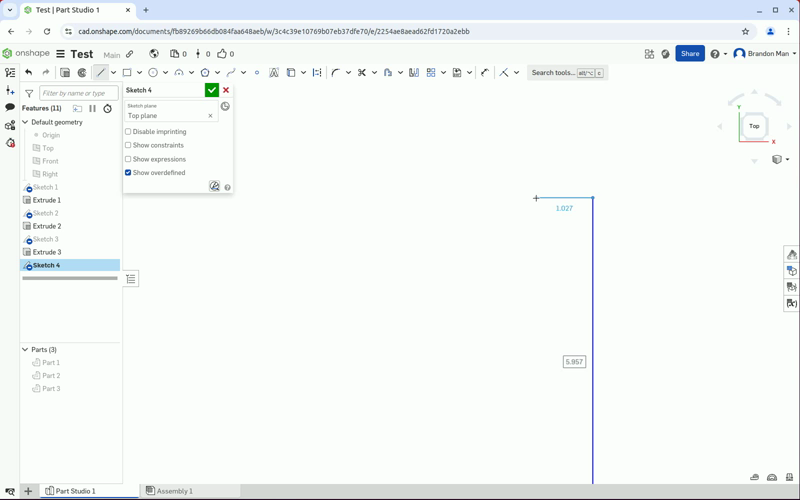
scroll(-6)
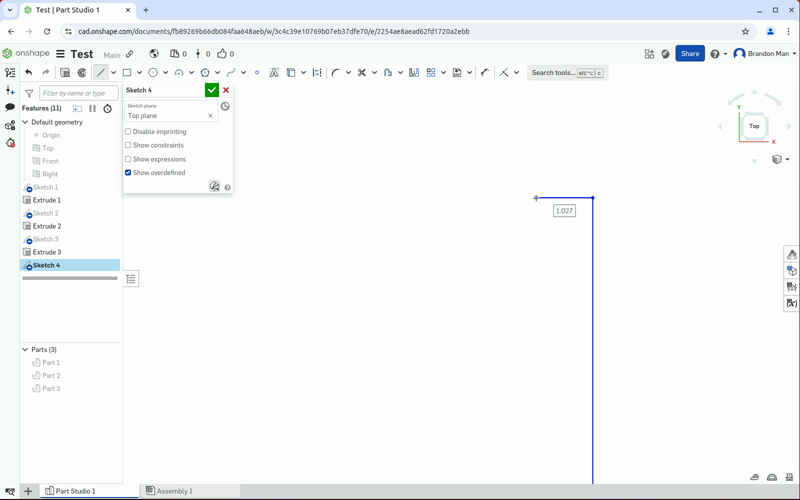
scroll(-6)
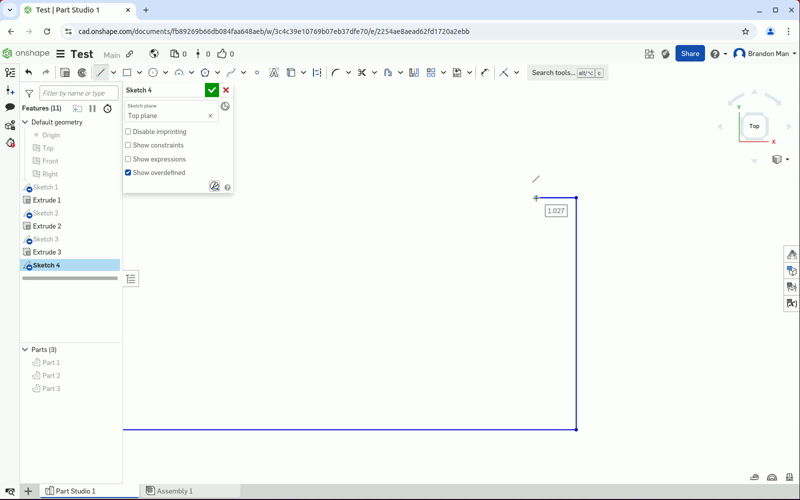
scroll(-6)
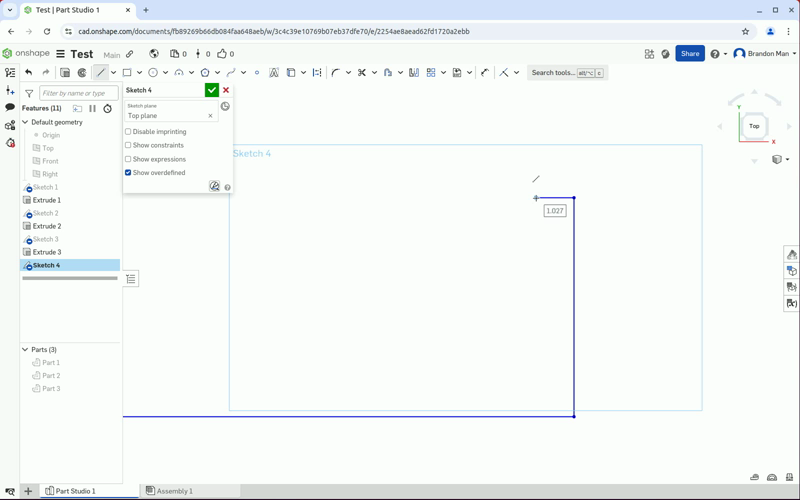
scroll(-6)
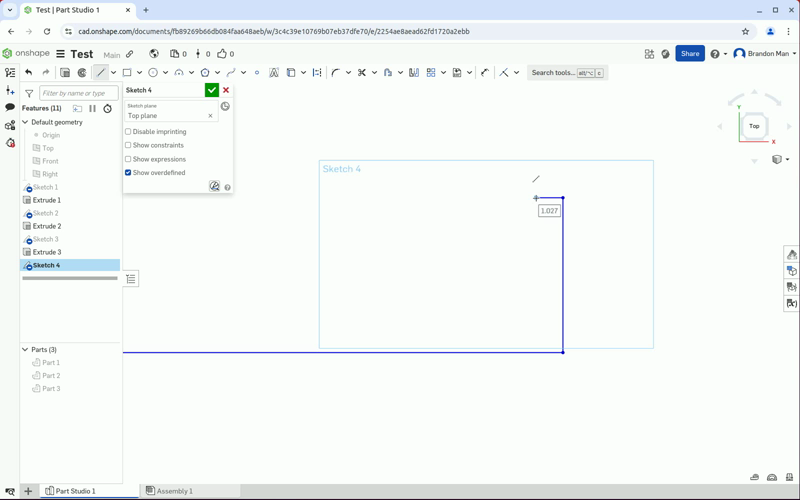
scroll(-6)
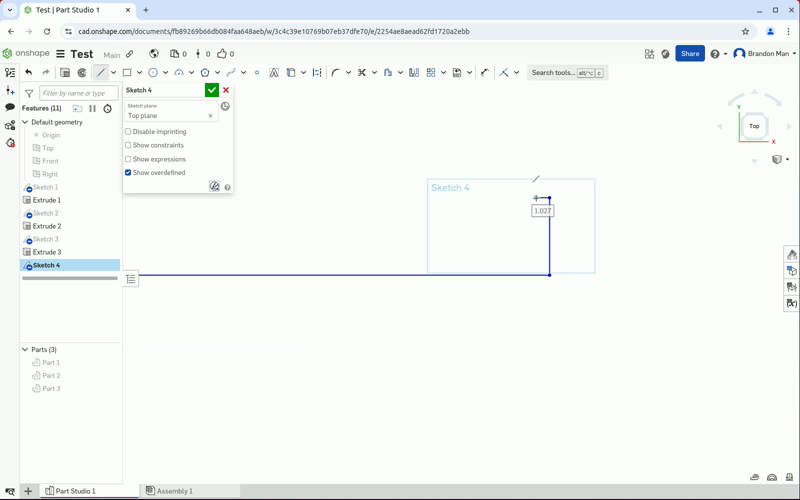
scroll(-6)
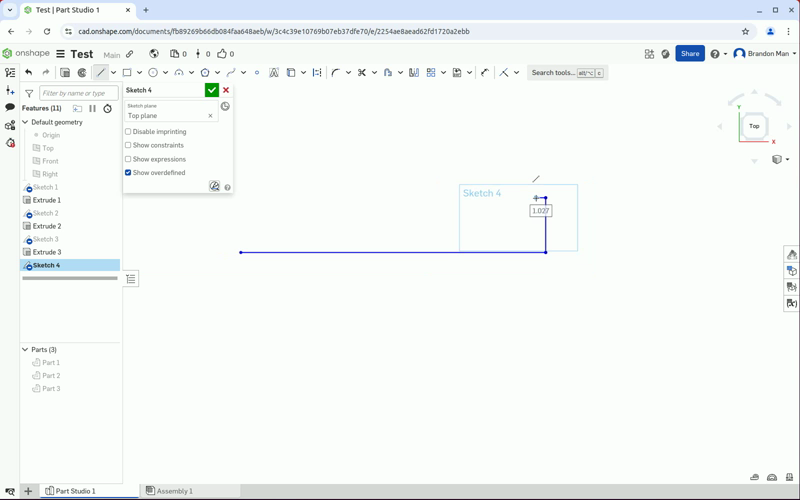
scroll(-6)
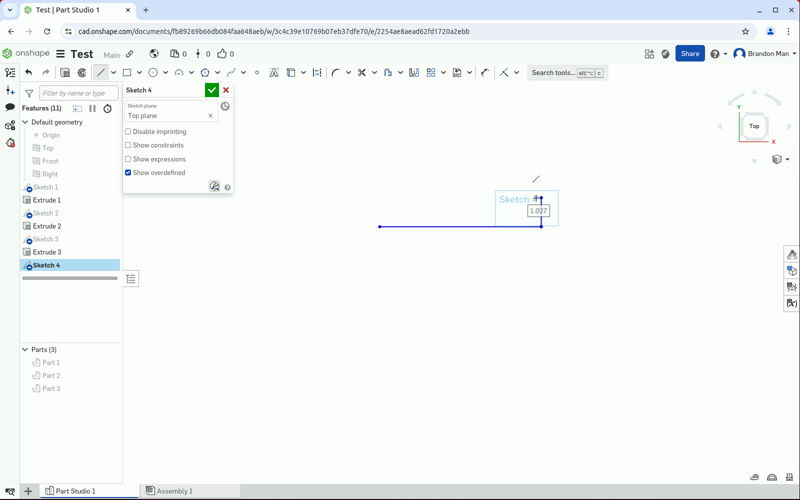
key_up(shift)
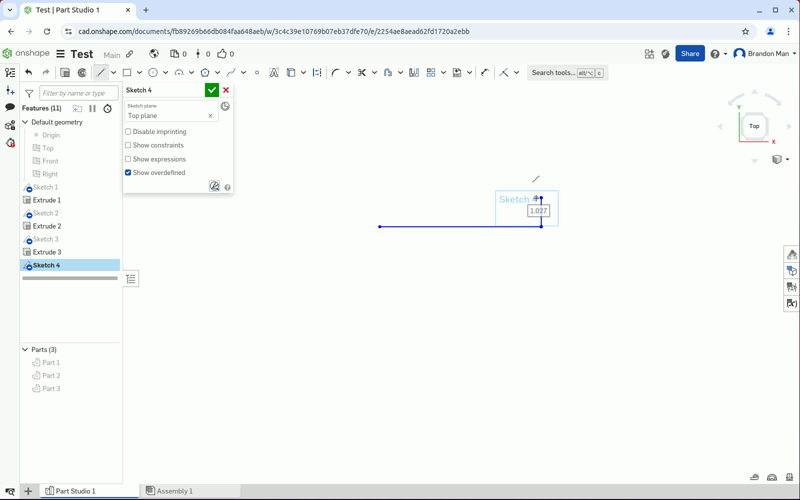
key_down(shift)
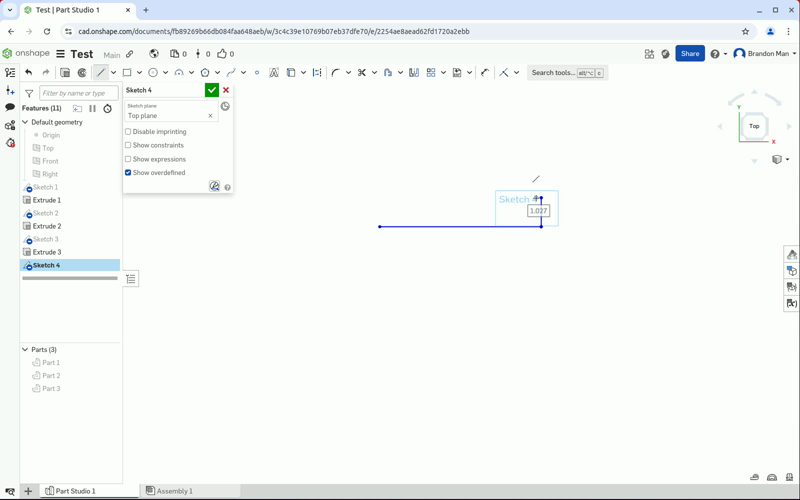
mouse_move(384, 197)
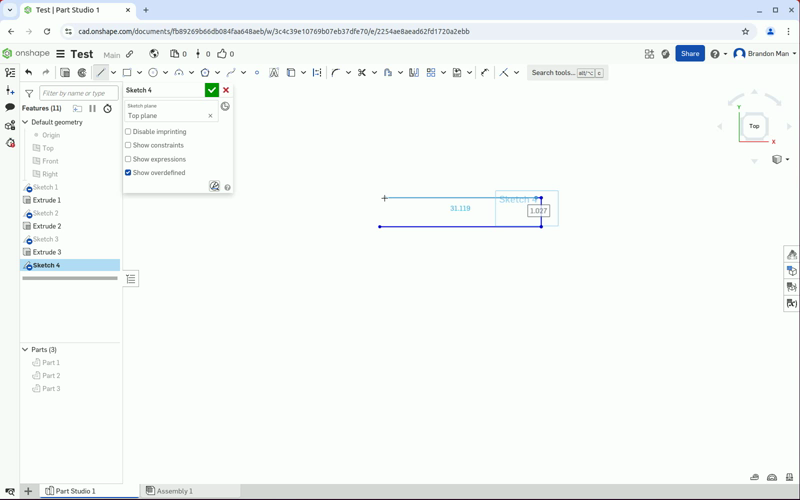
click(384, 197)
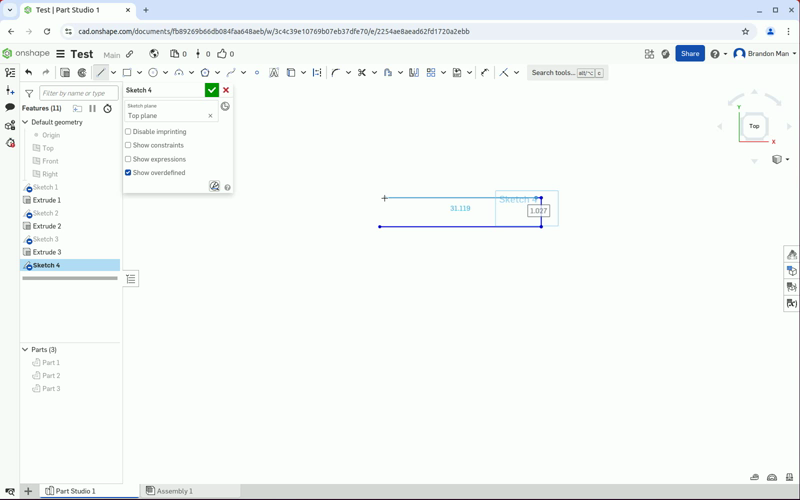
key_up(shift)
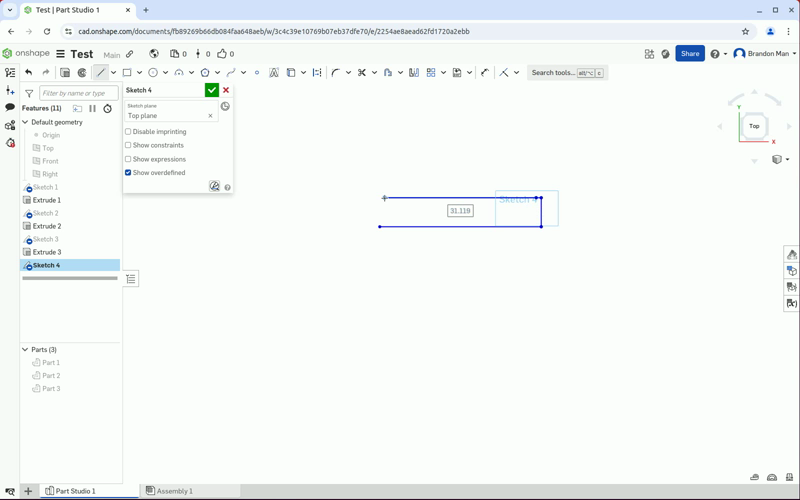
key_down(shift)
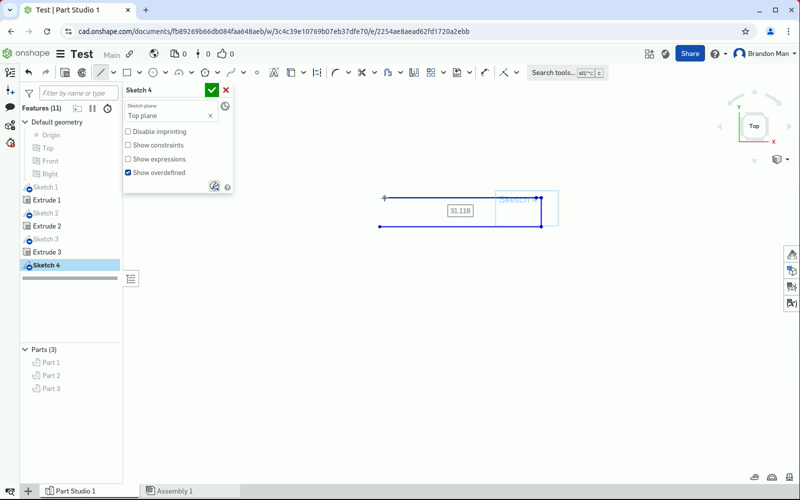
mouse_move(414, 197)
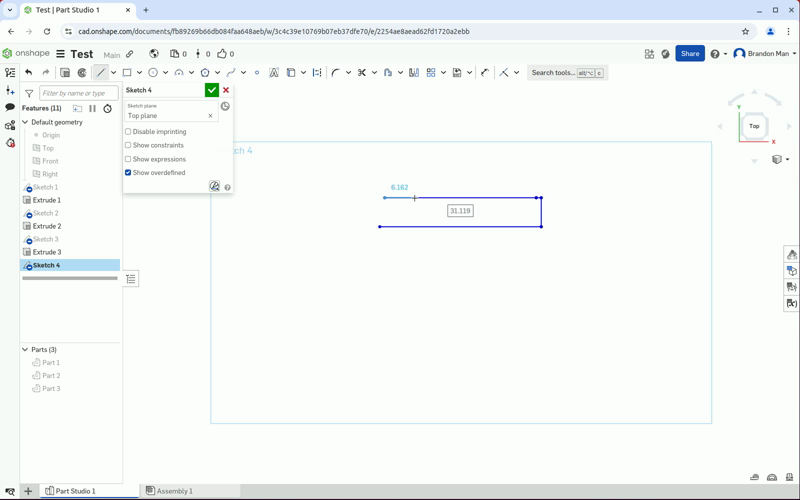
mouse_move(379, 197)
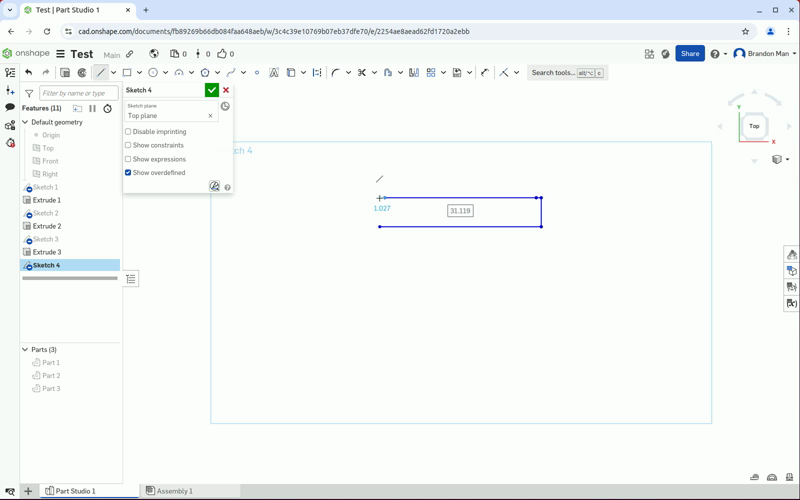
scroll(6)
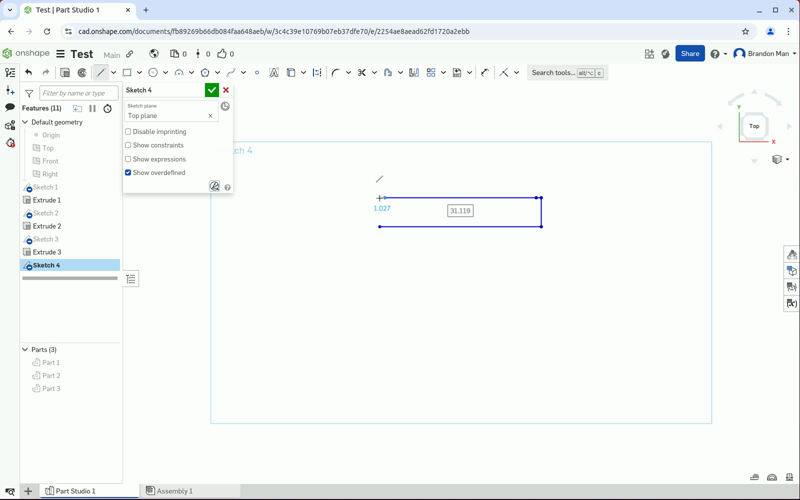
scroll(6)
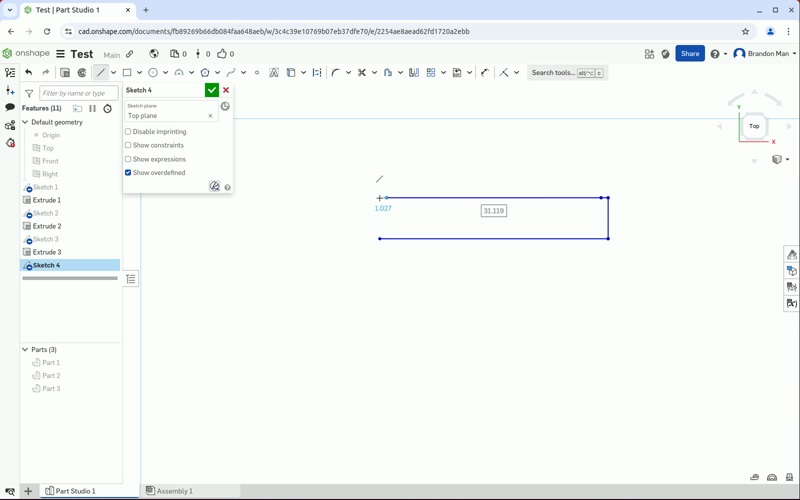
scroll(6)
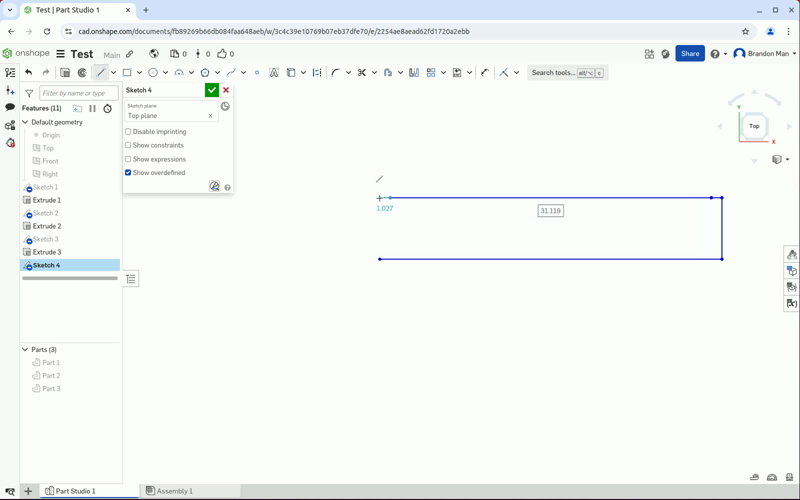
scroll(6)
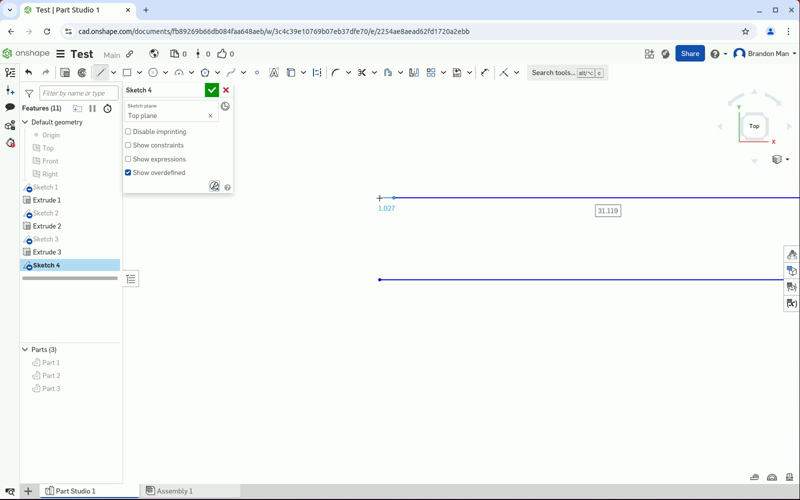
scroll(6)
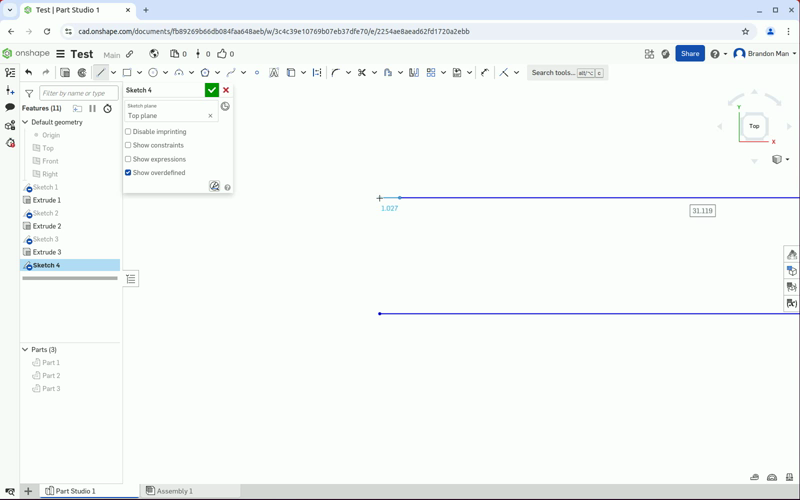
scroll(6)
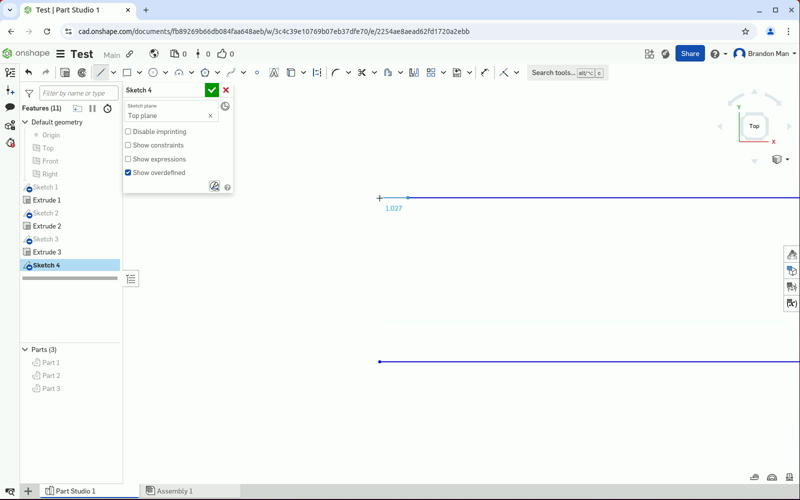
scroll(6)
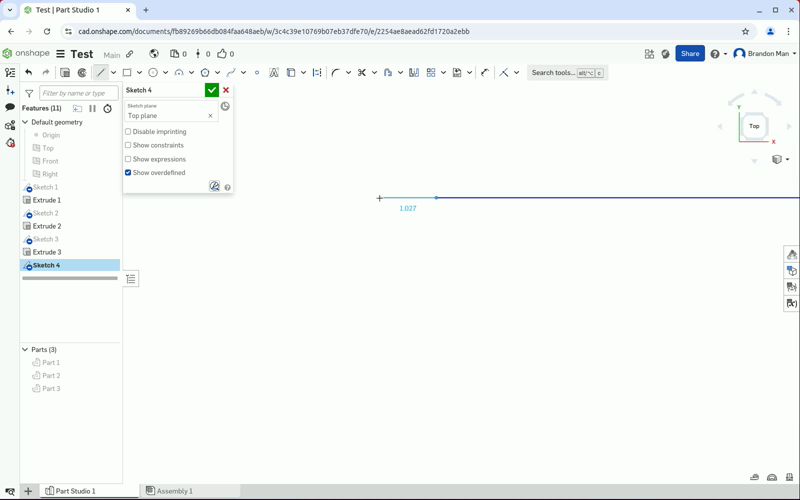
click(379, 197)
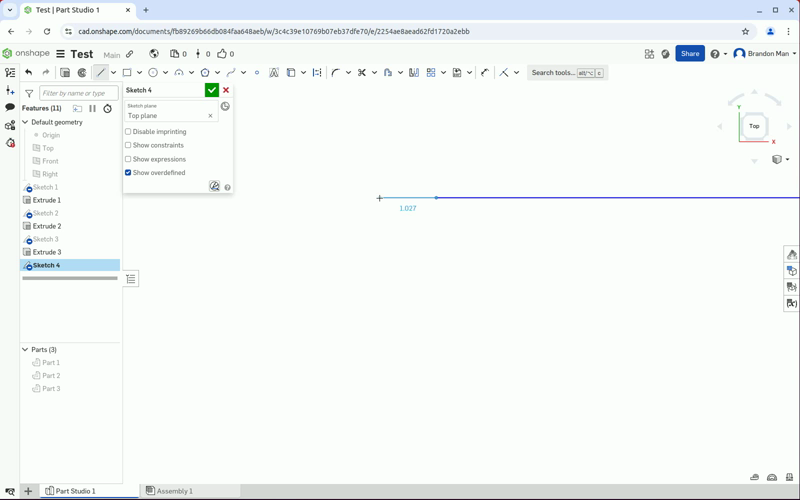
scroll(-6)
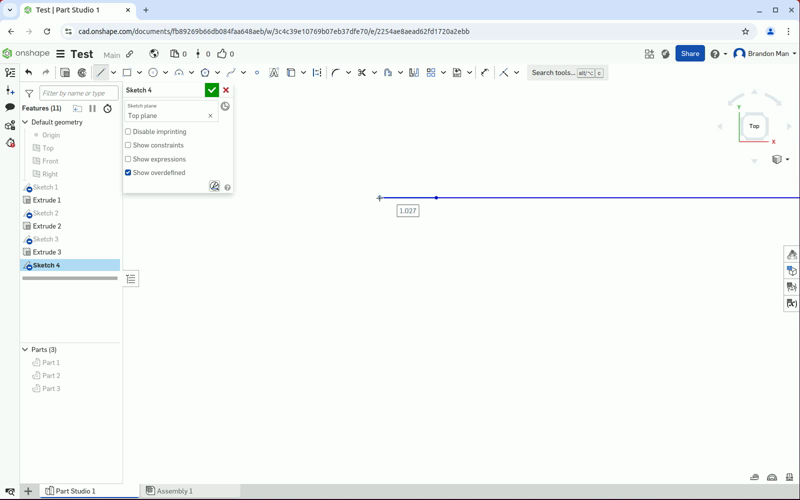
scroll(-6)
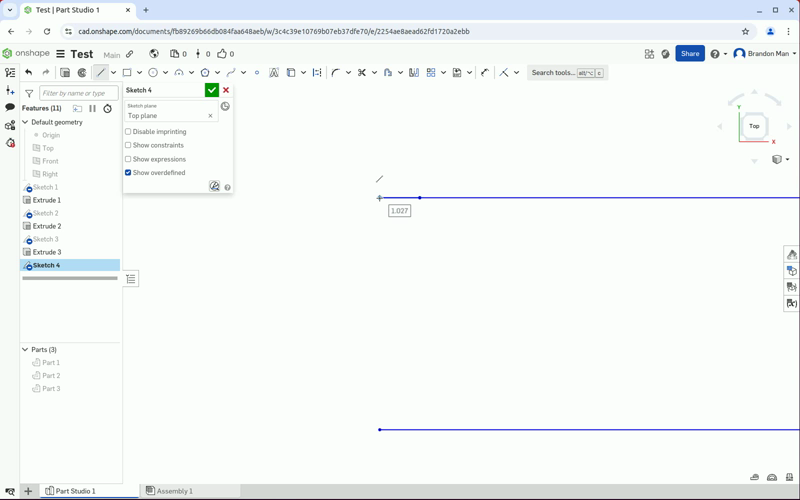
scroll(-6)
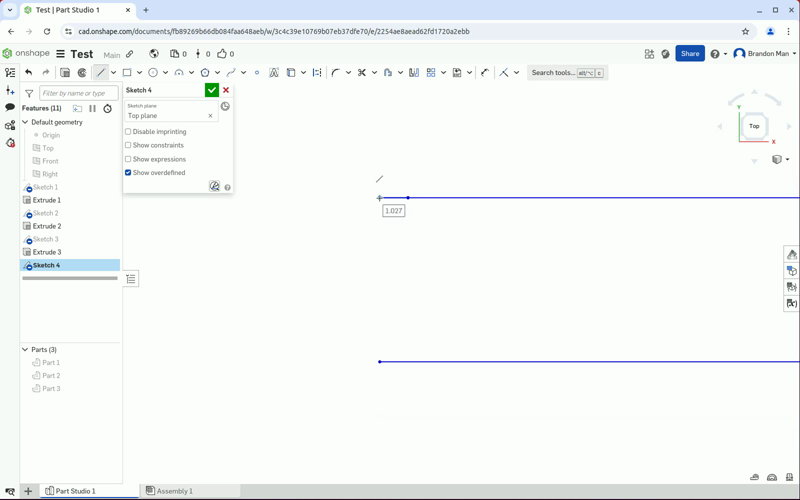
scroll(-6)
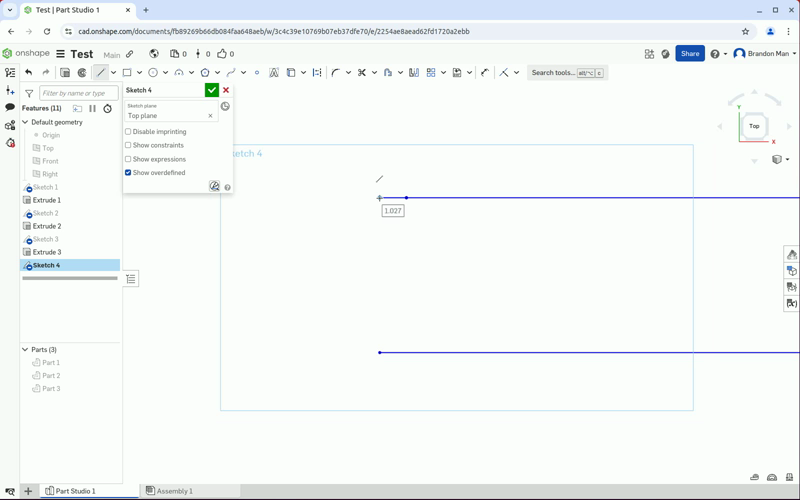
scroll(-6)
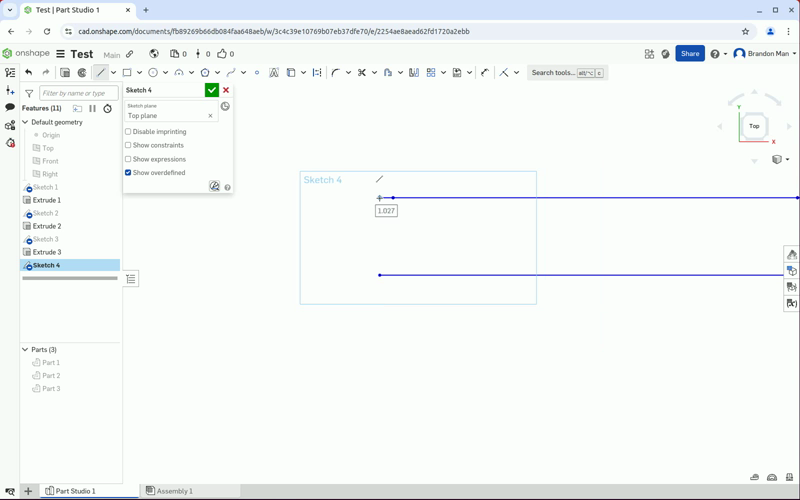
scroll(-6)
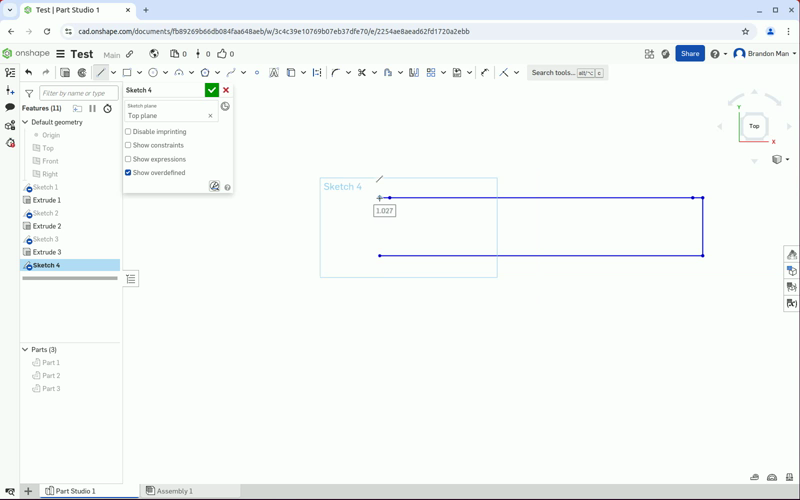
scroll(-6)
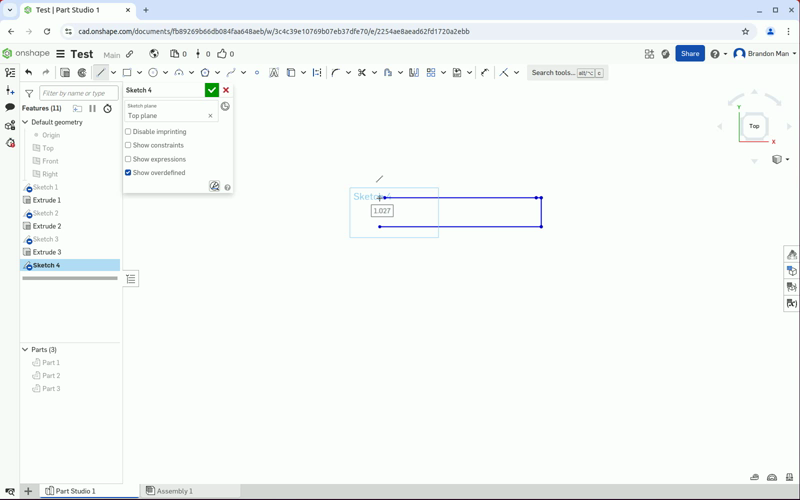
key_up(shift)
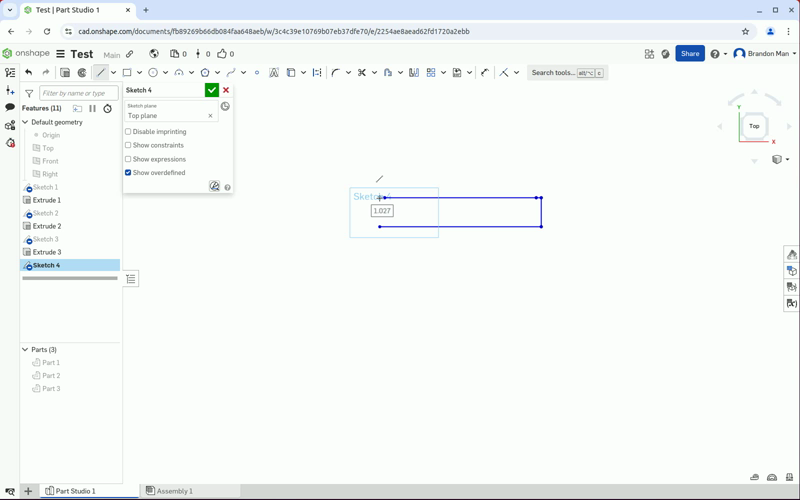
mouse_move(409, 197)
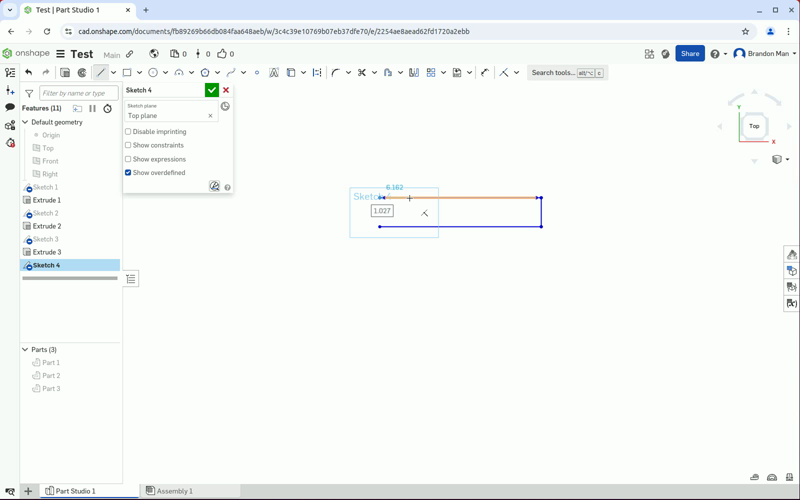
key_down(shift)
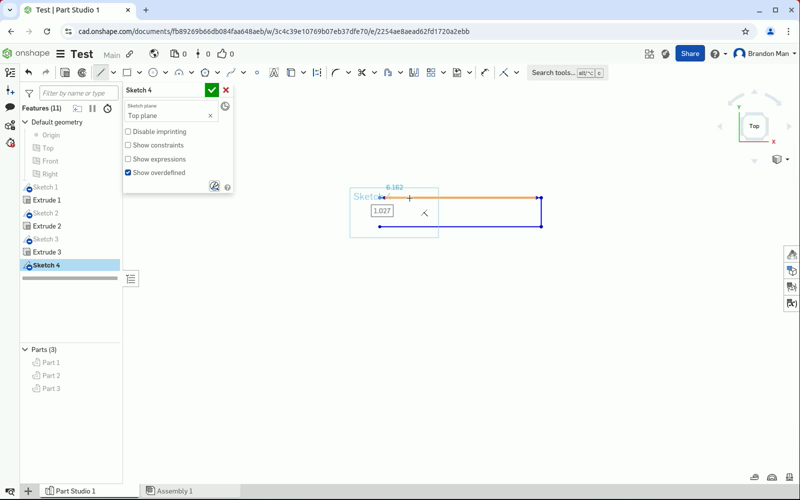
mouse_move(379, 226)
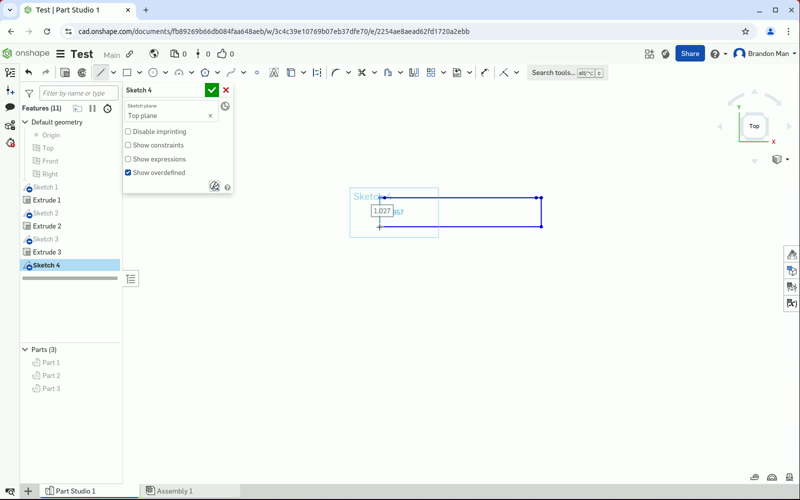
key_up(shift)
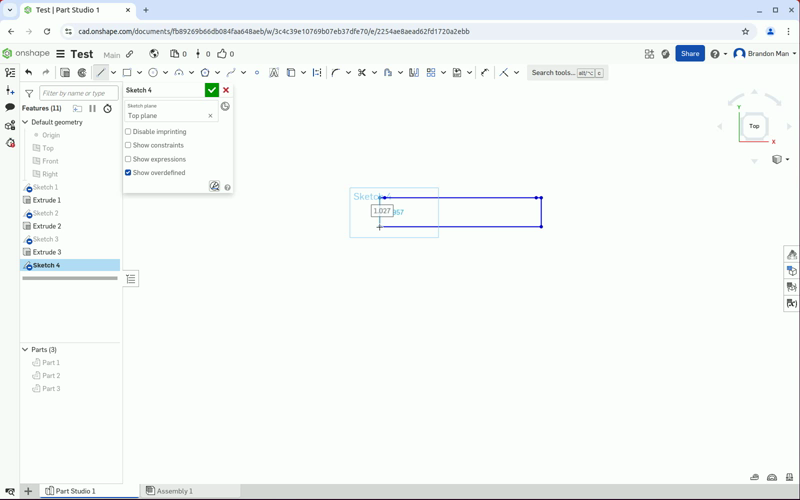
click(379, 226)
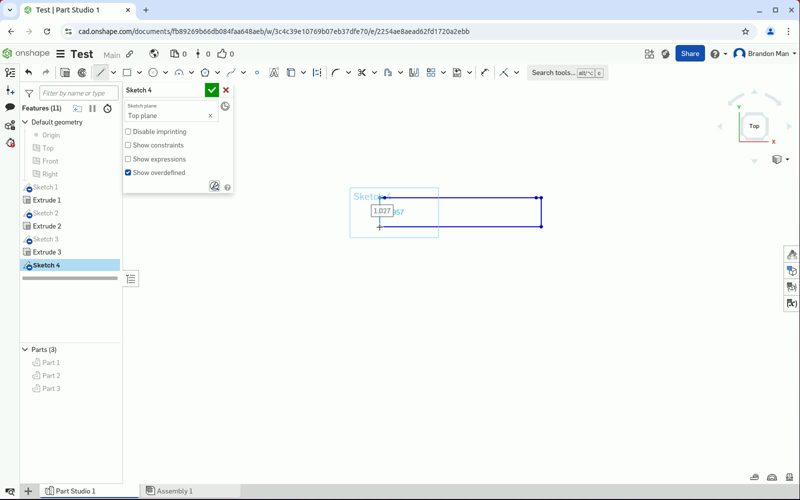
key(esc)
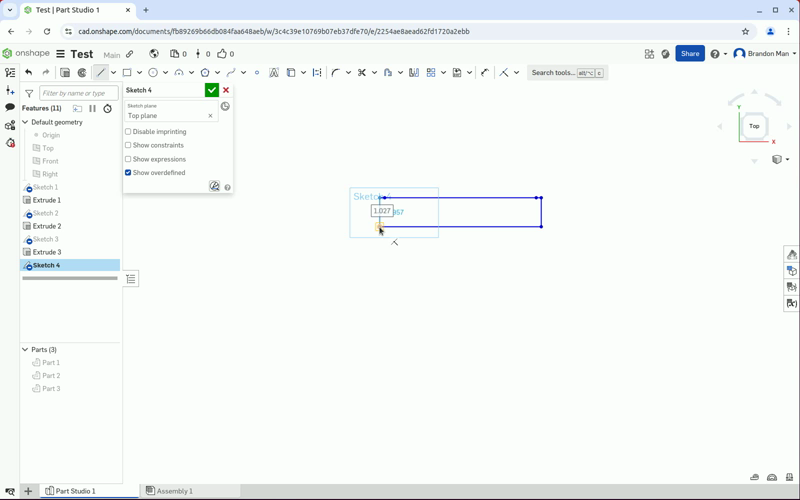
mouse_move(456, 222)
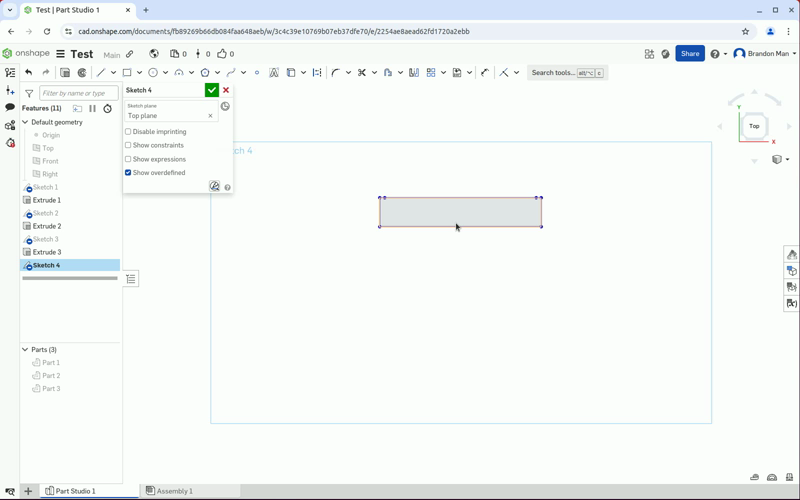
click(456, 222)
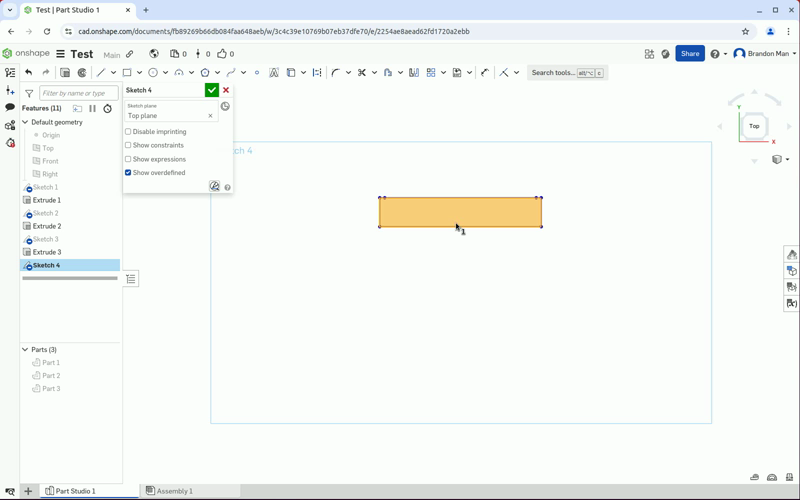
mouse_move(73, 352)
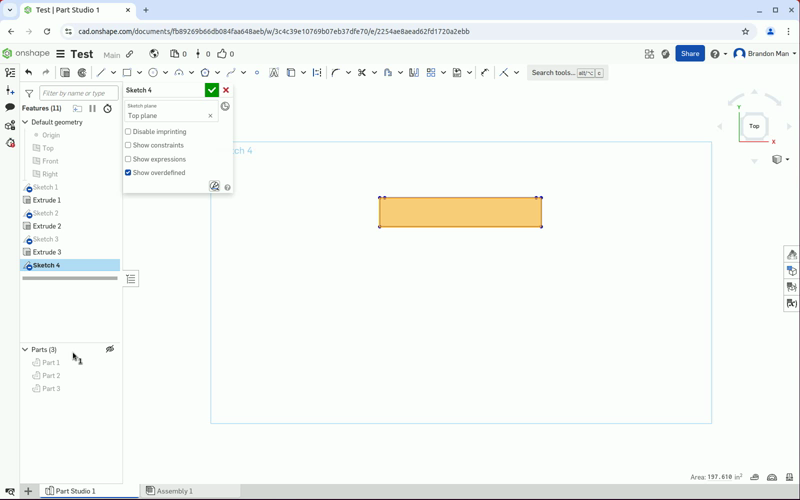
key(shift+y)
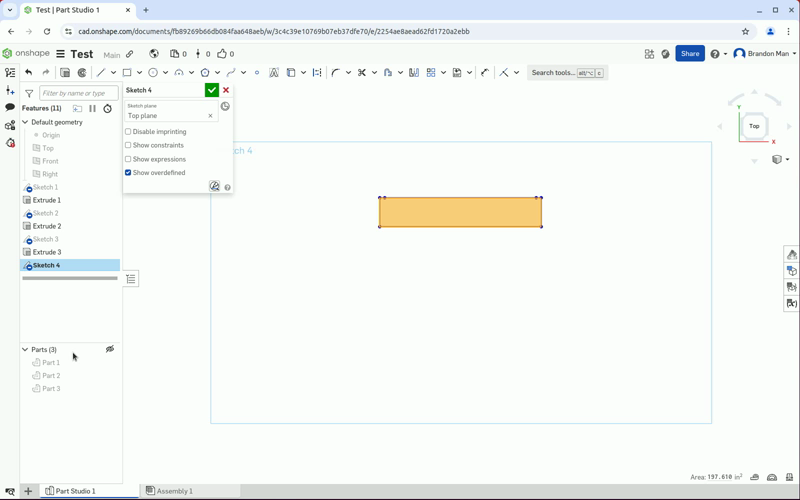
key(shift+e)
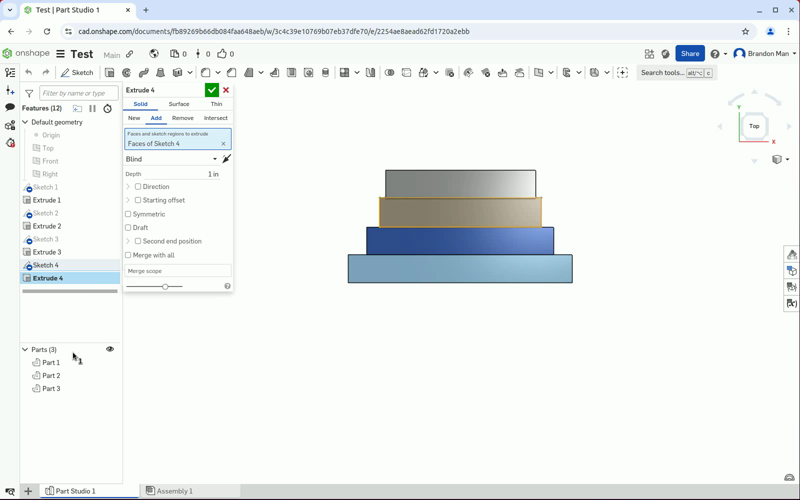
mouse_move(143, 106)
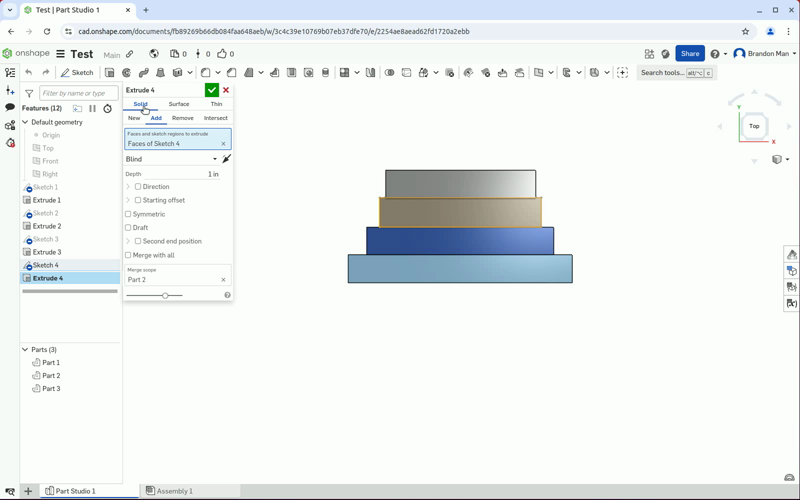
click(143, 106)
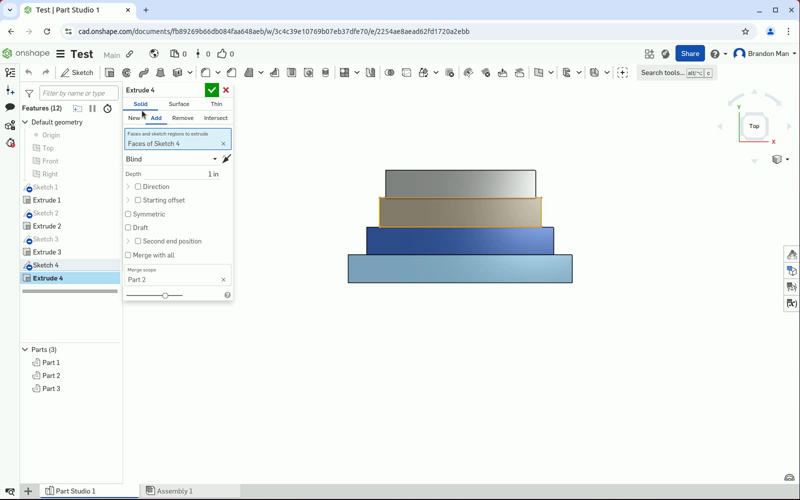
mouse_move(137, 120)
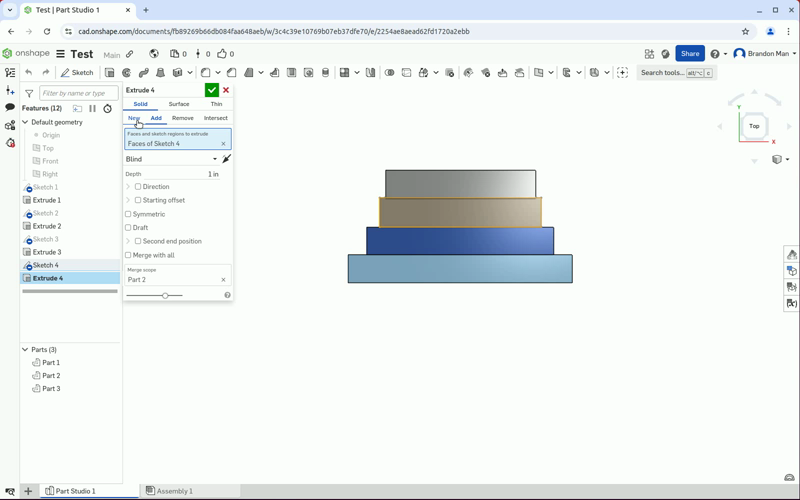
click(137, 120)
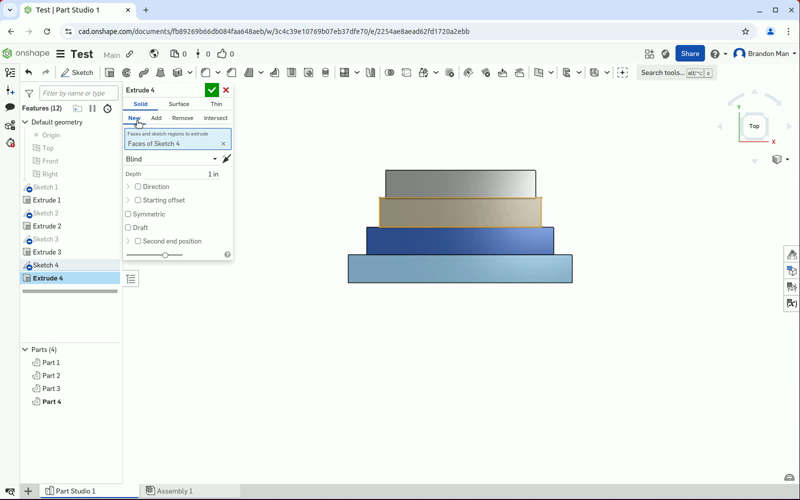
key(tab, 4)
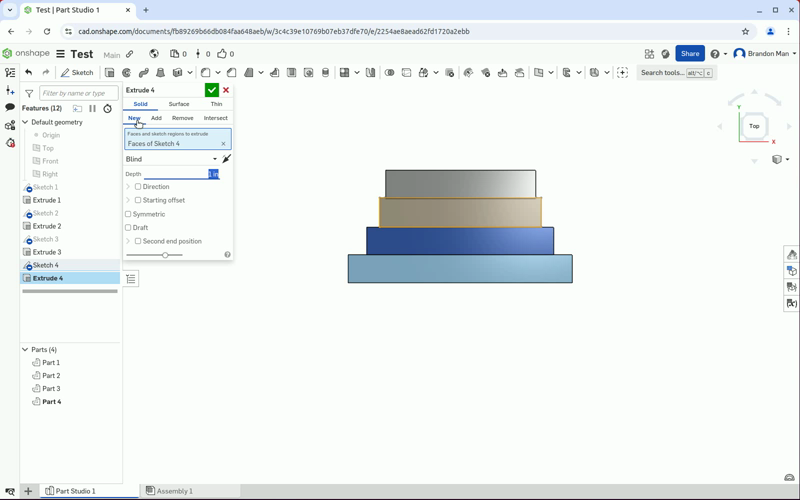
text(3.851)
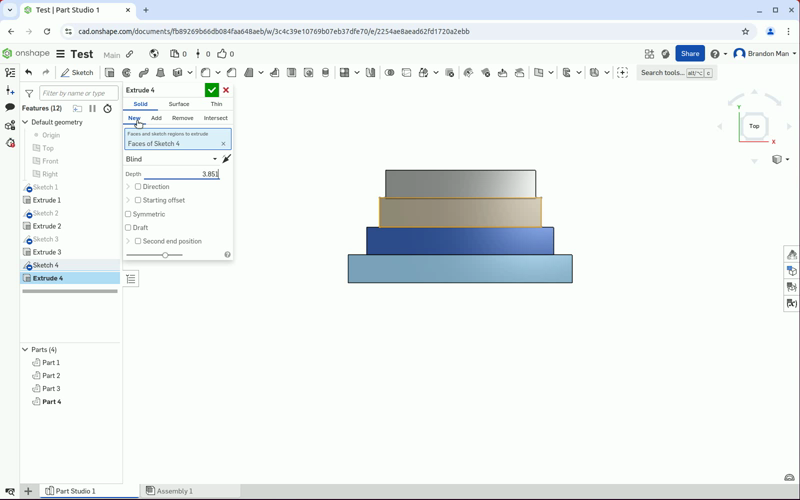
key(enter)
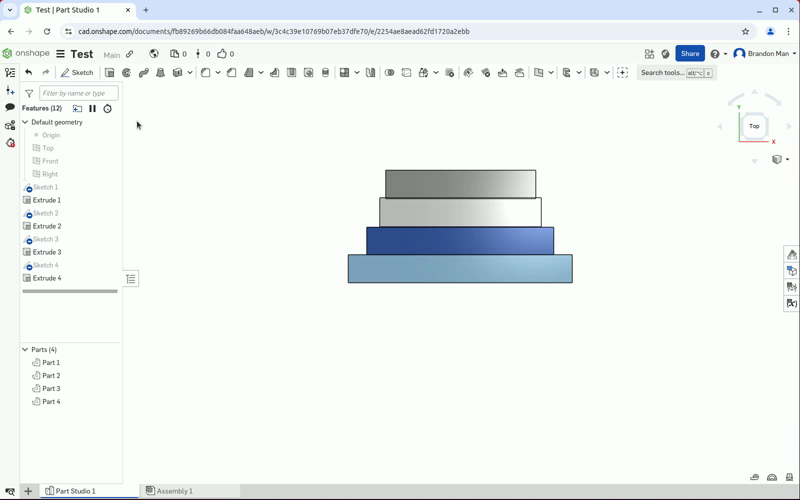
key(shift+h)
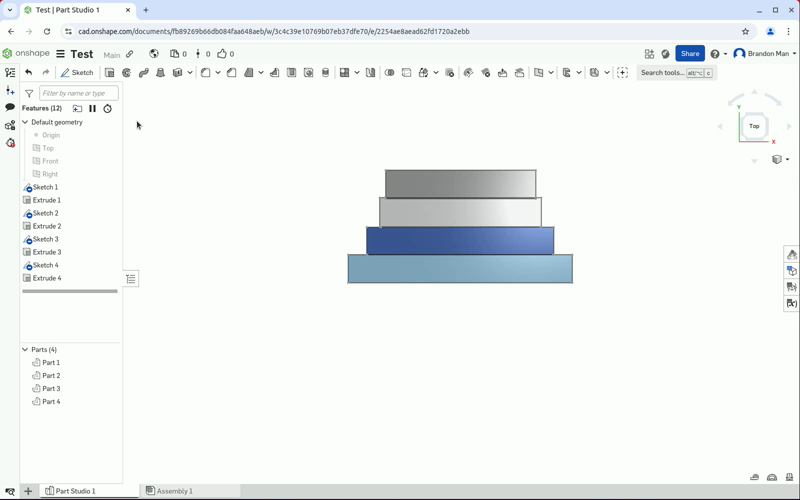
key(shift+h)
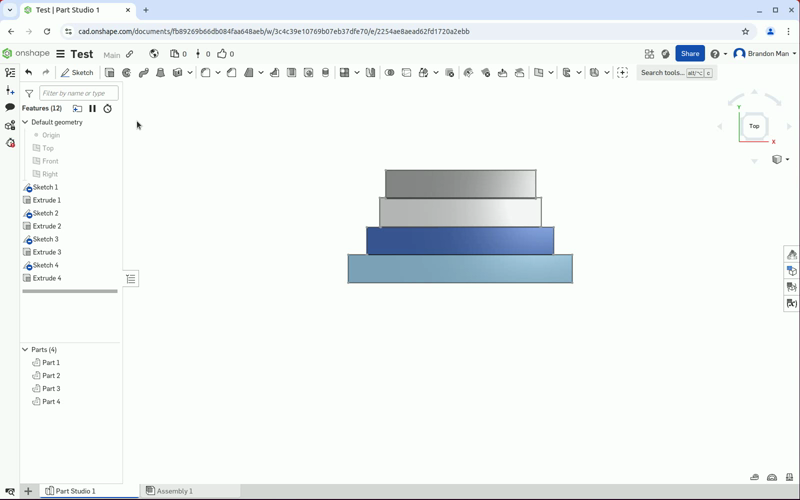
key(shift+7)
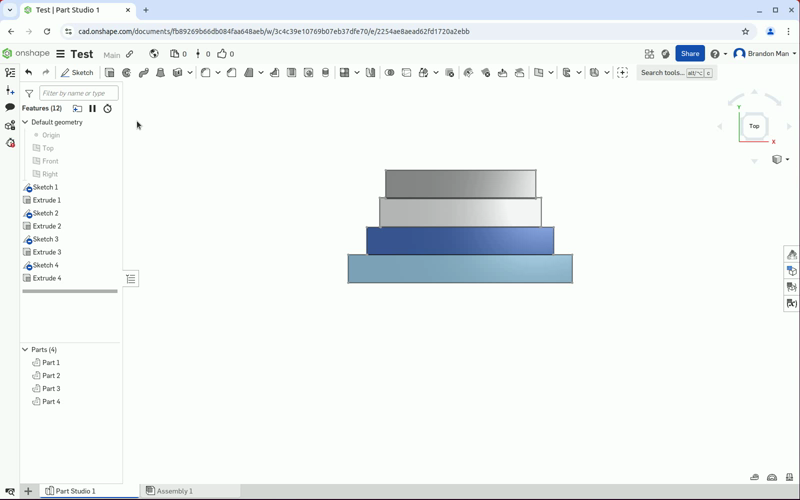
key(up, 3)
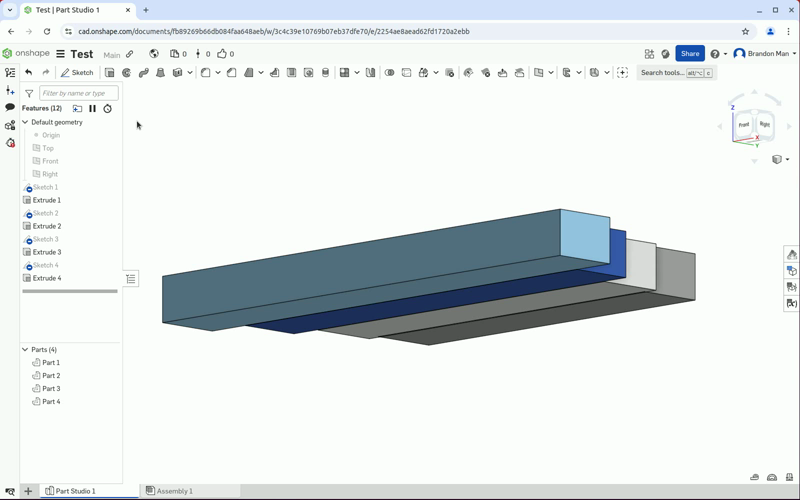
key(left, 3)
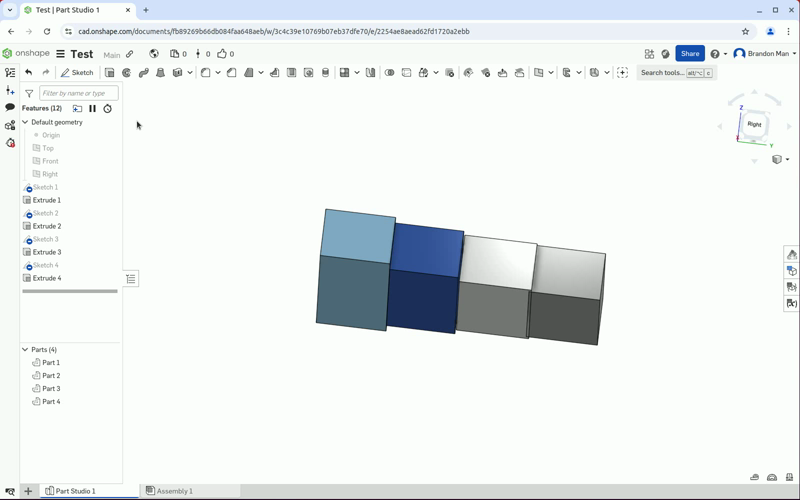
key(right, 3)
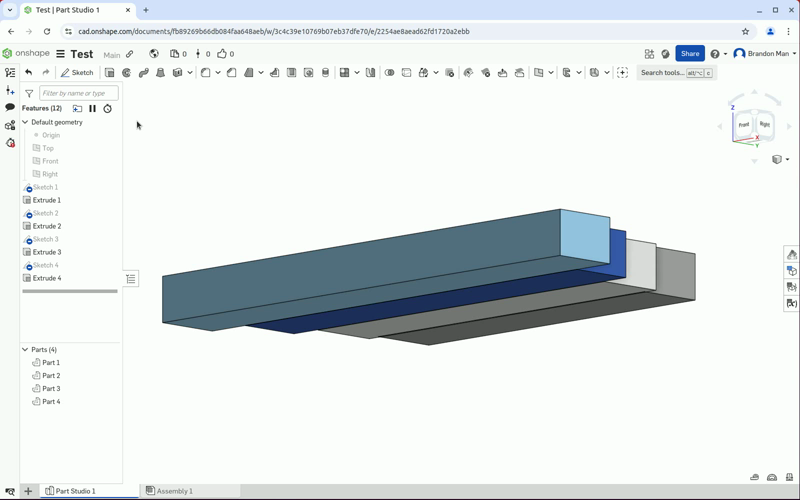
key(down, 3)
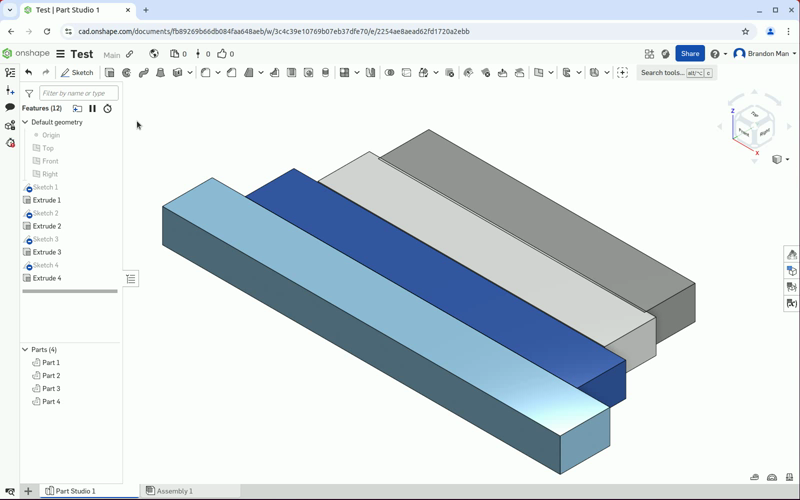
mouse_move(73, 189)
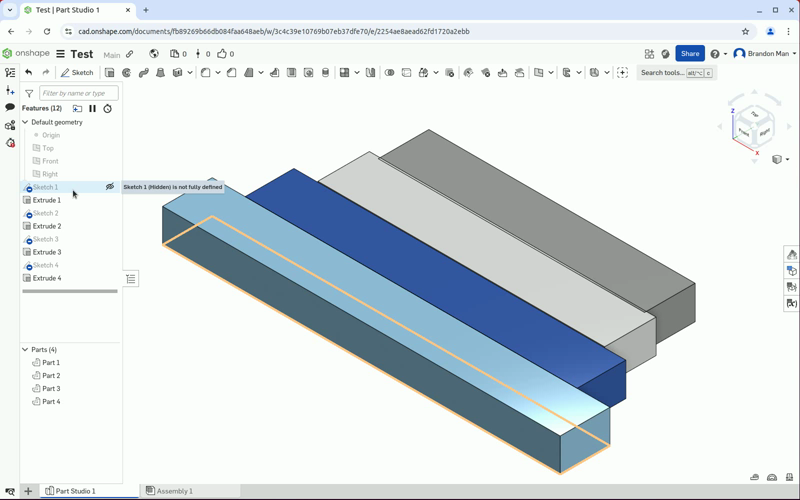
click(73, 189)